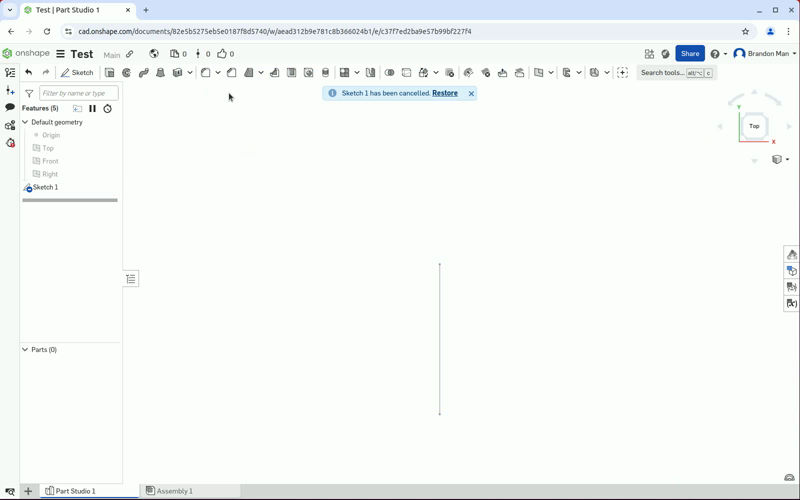
key(shift+h)
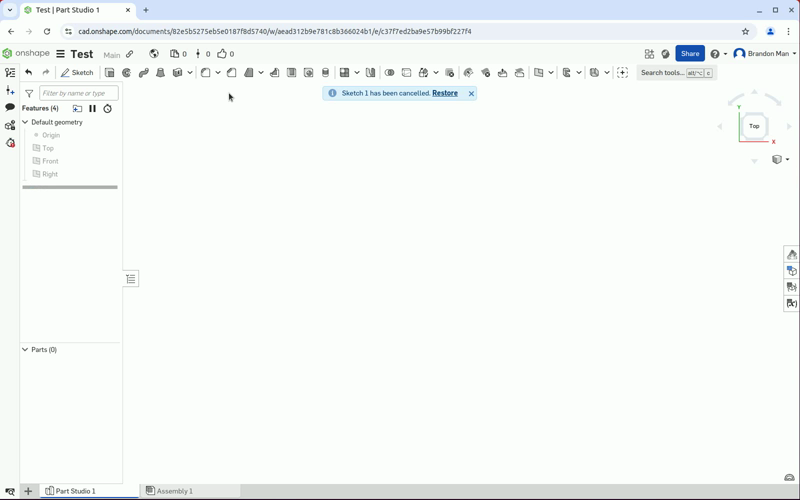
key(shift+s)
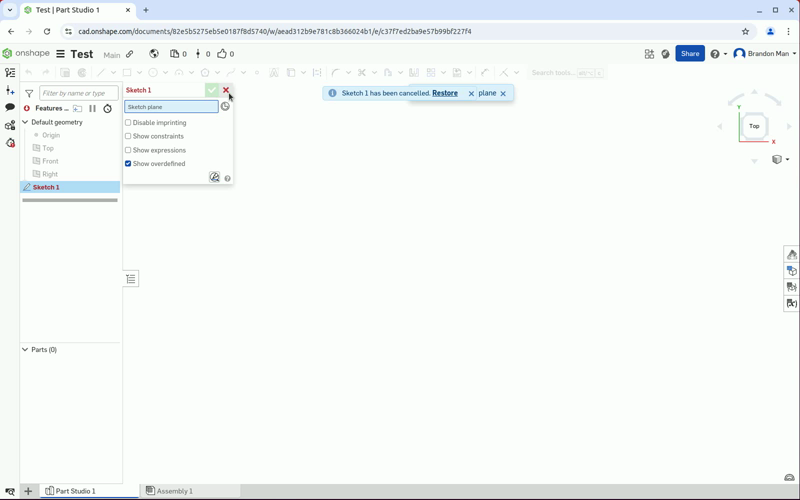
mouse_move(73, 150)
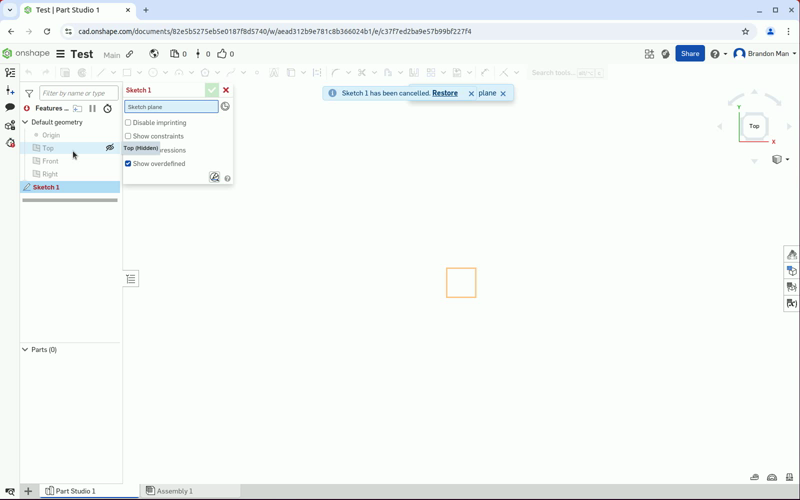
click(73, 150)
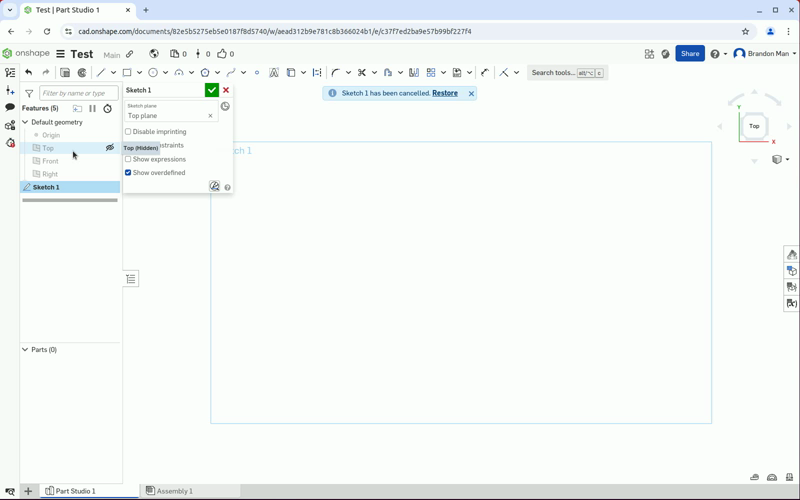
mouse_move(73, 352)
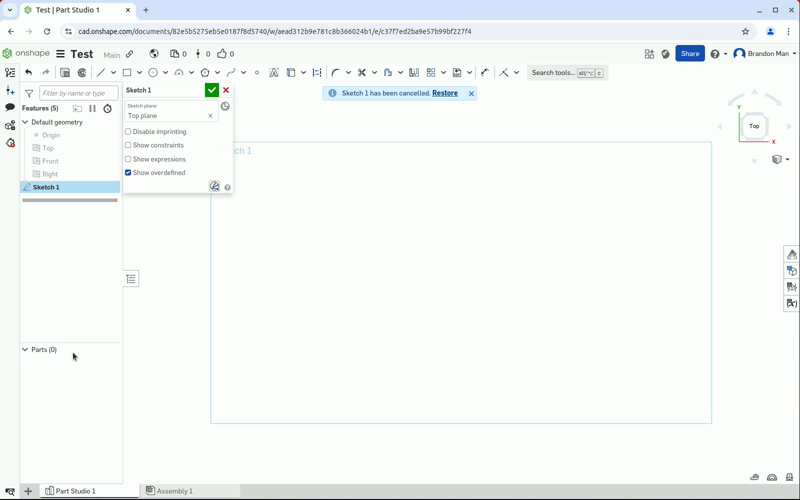
key(y)
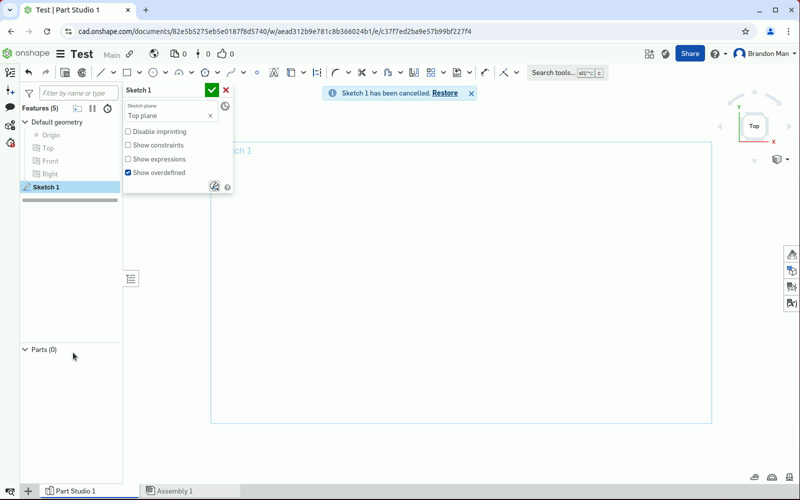
key(c)
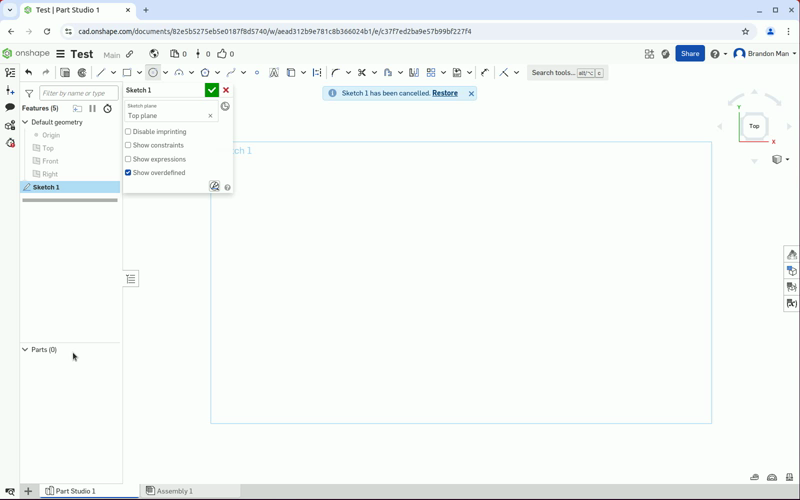
key_down(shift)
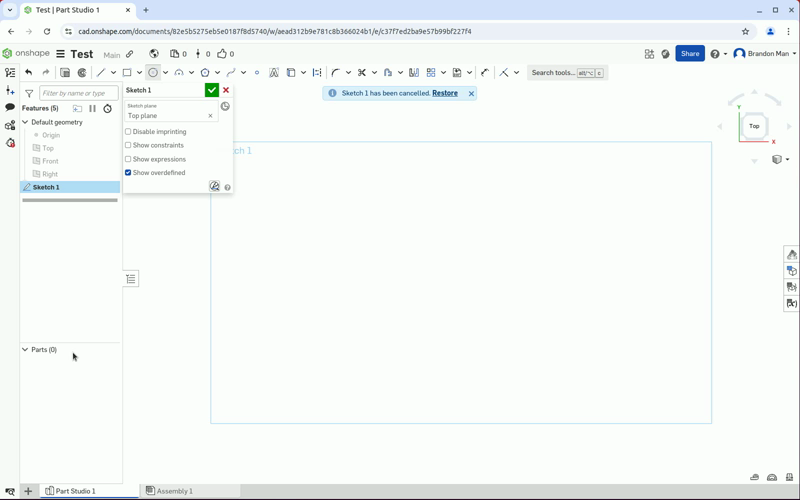
mouse_move(460, 282)
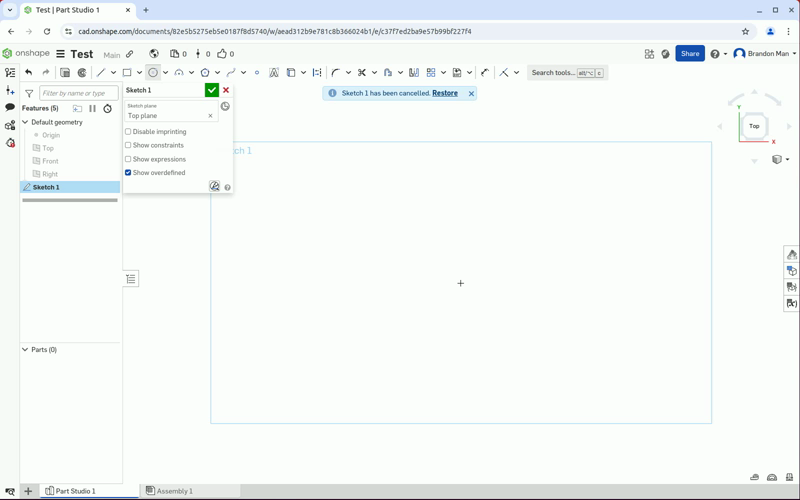
click(460, 282)
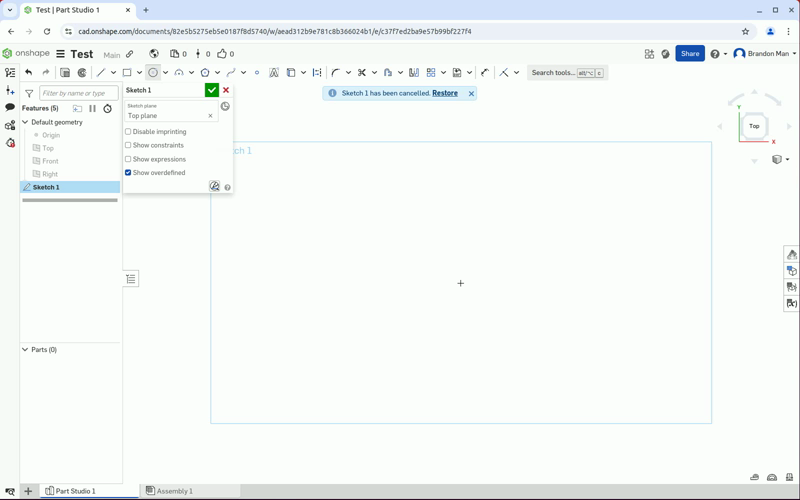
key_up(shift)
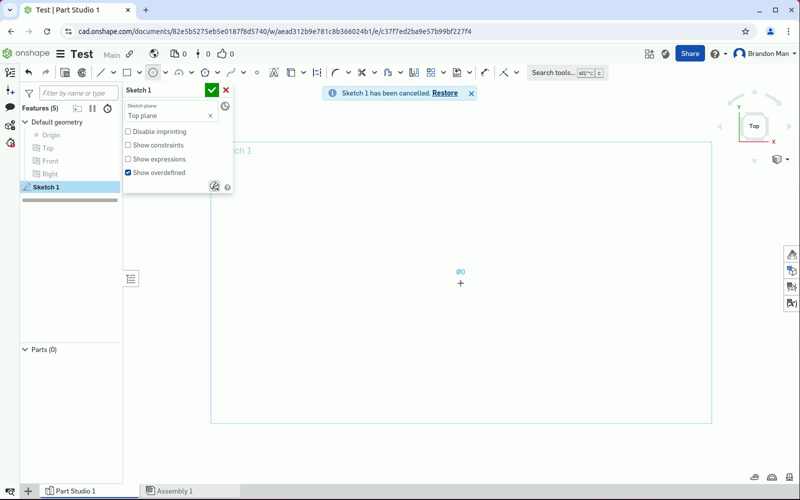
mouse_move(472, 282)
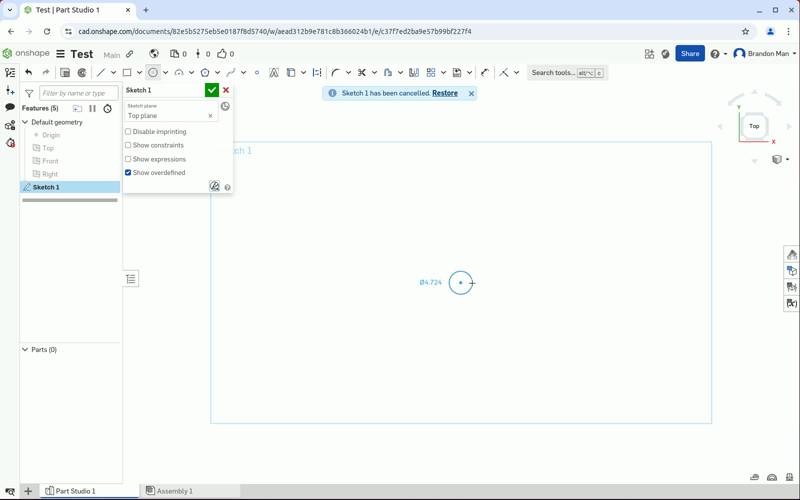
click(472, 282)
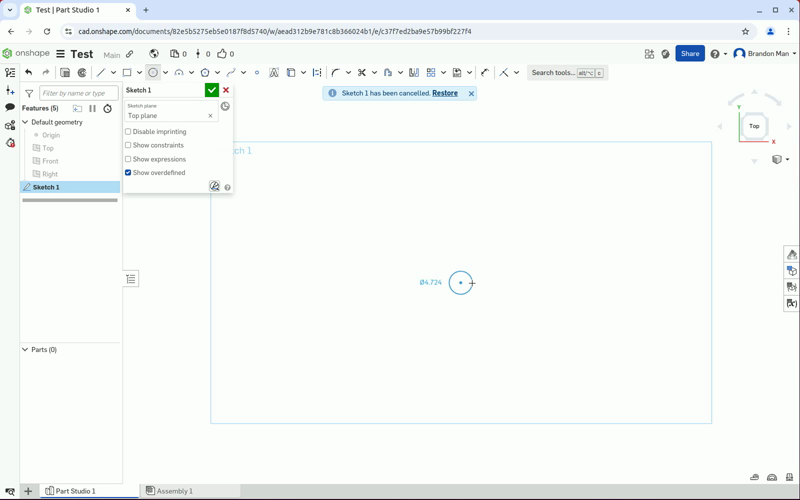
key(esc)
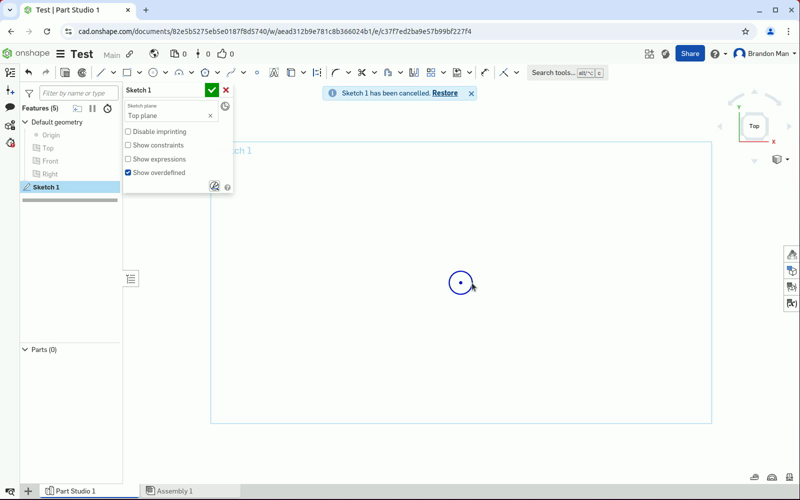
key(c)
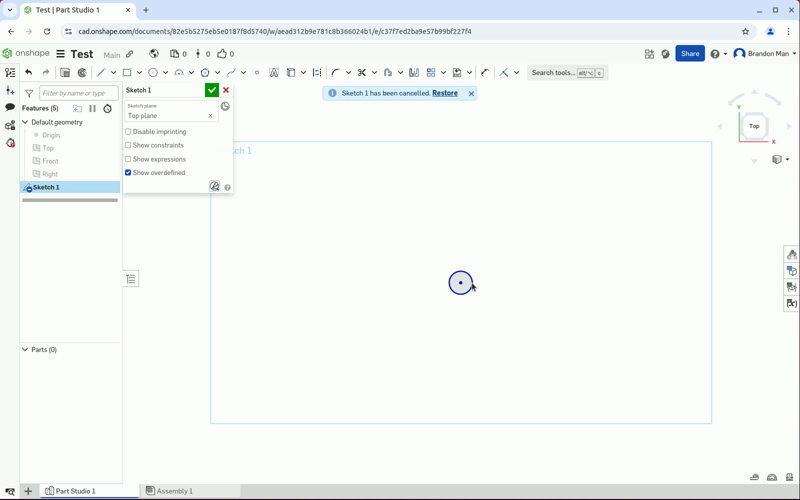
key_down(shift)
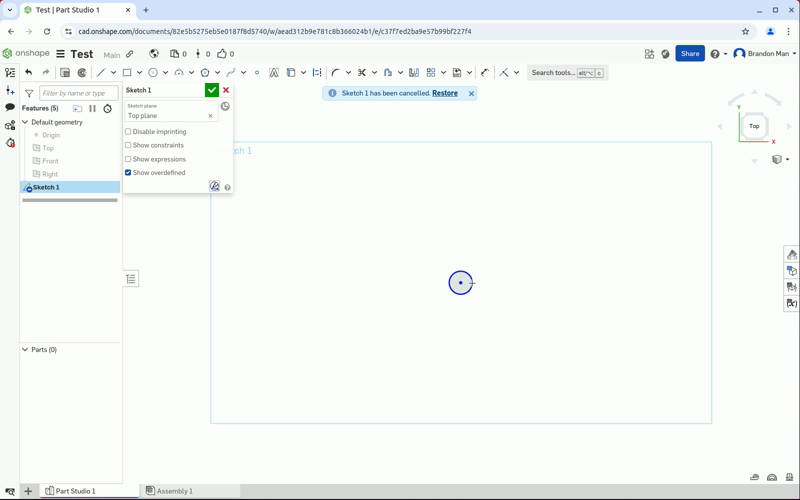
mouse_move(460, 282)
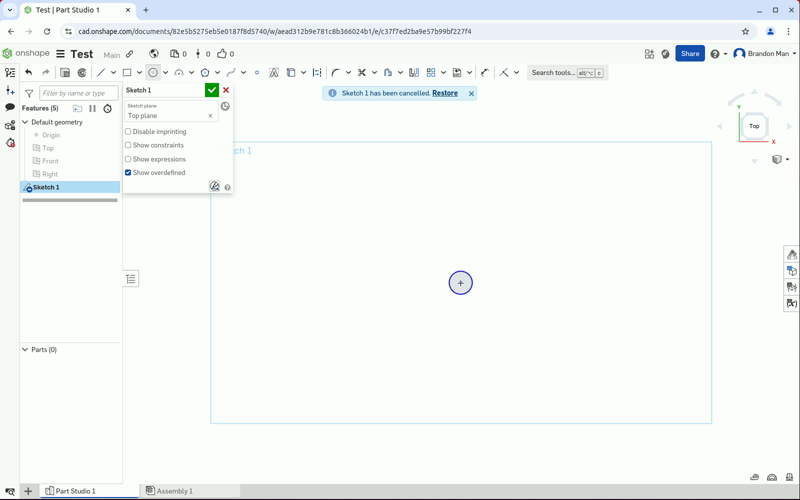
click(460, 282)
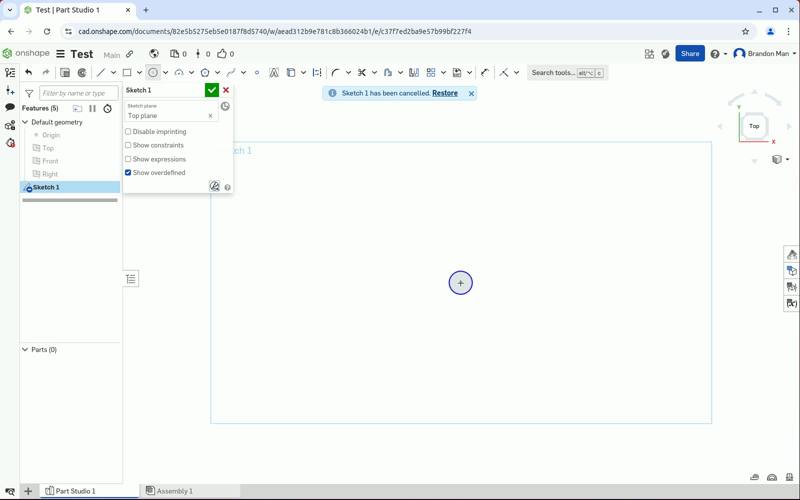
key_up(shift)
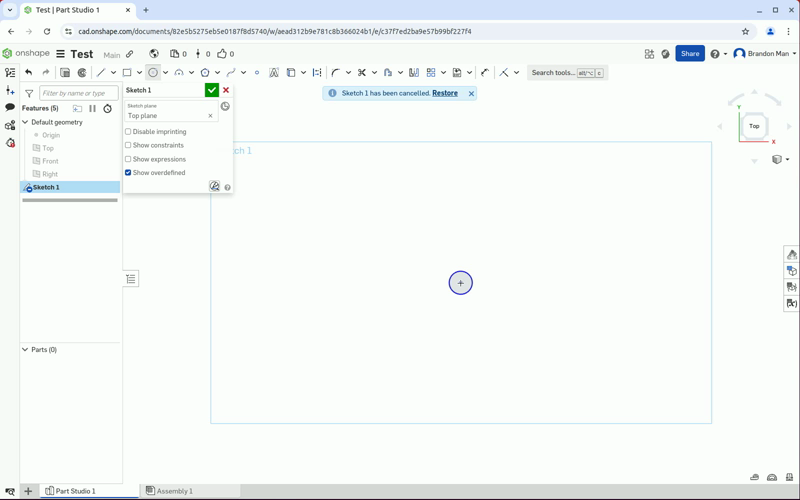
mouse_move(465, 282)
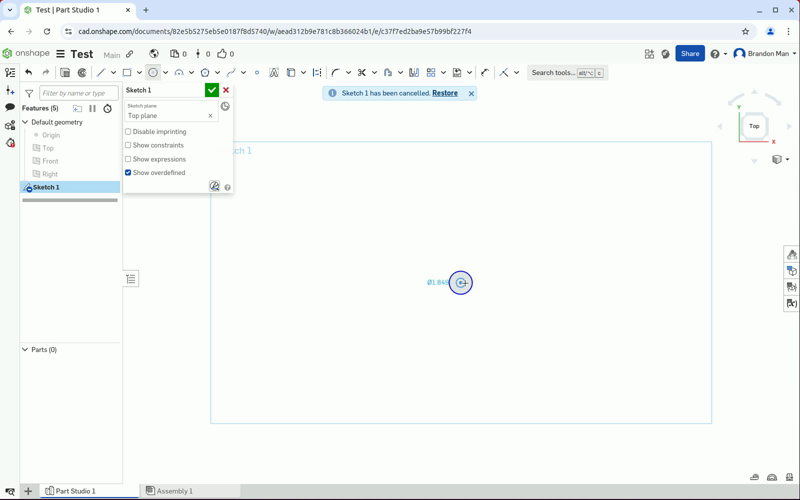
click(465, 282)
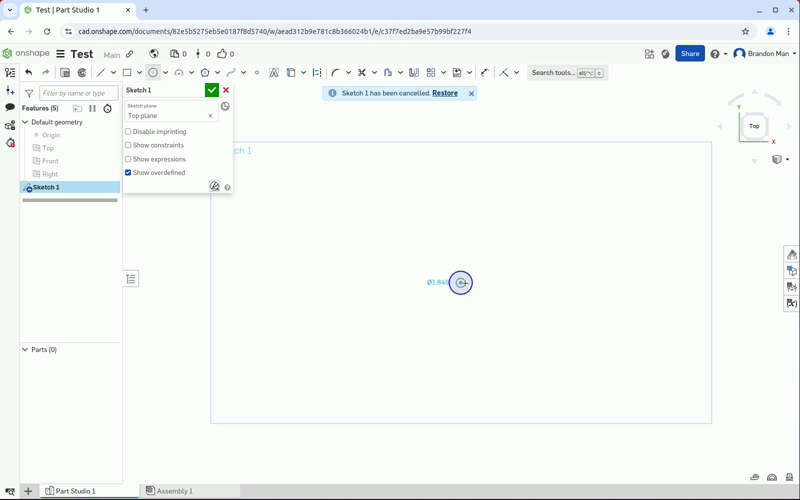
key(esc)
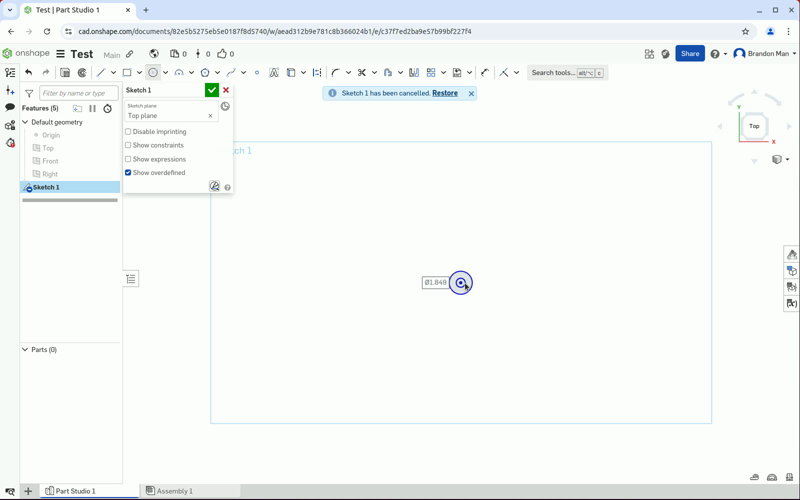
mouse_move(457, 278)
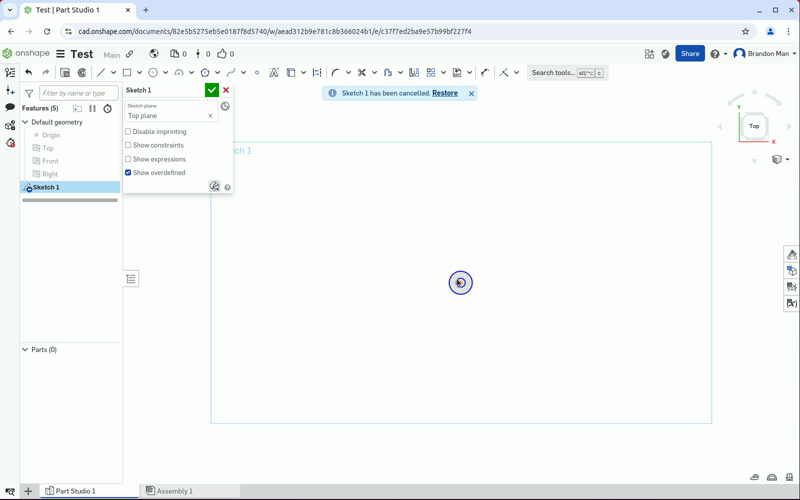
scroll(6)
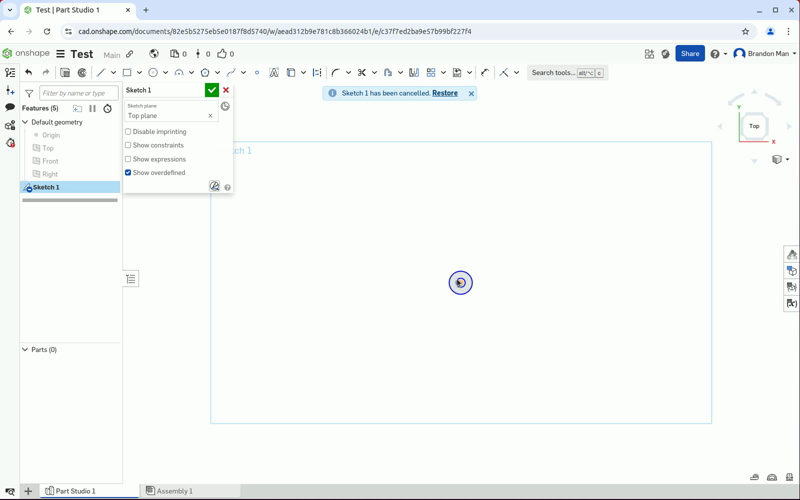
scroll(6)
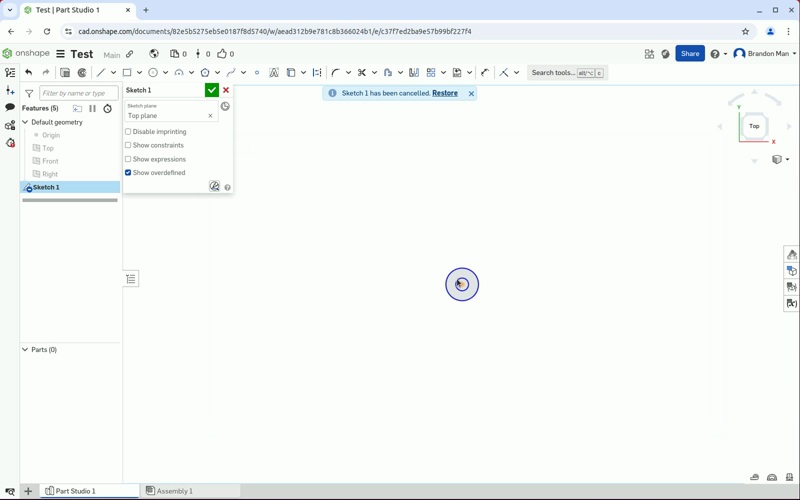
scroll(6)
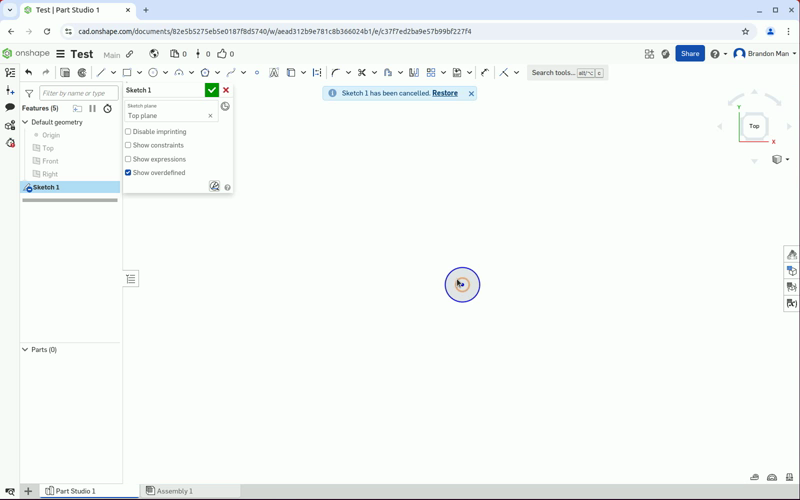
scroll(6)
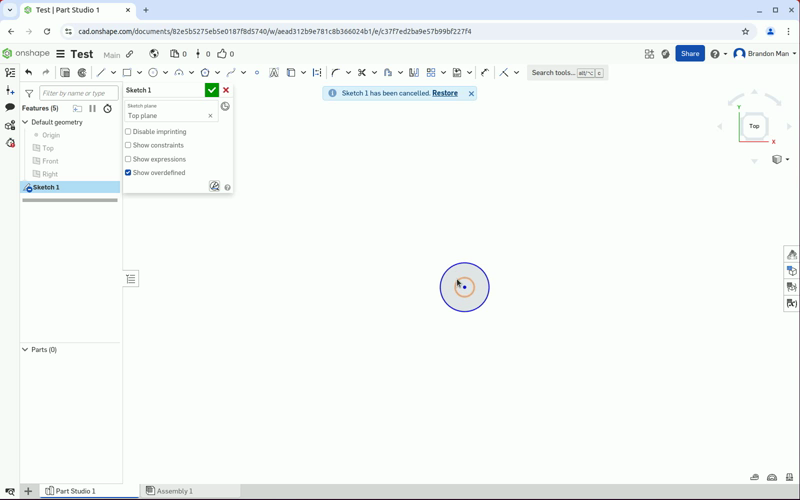
scroll(6)
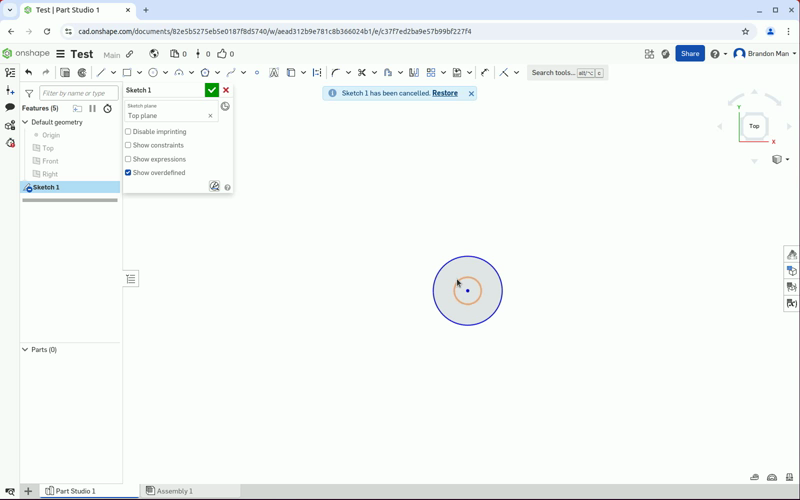
scroll(6)
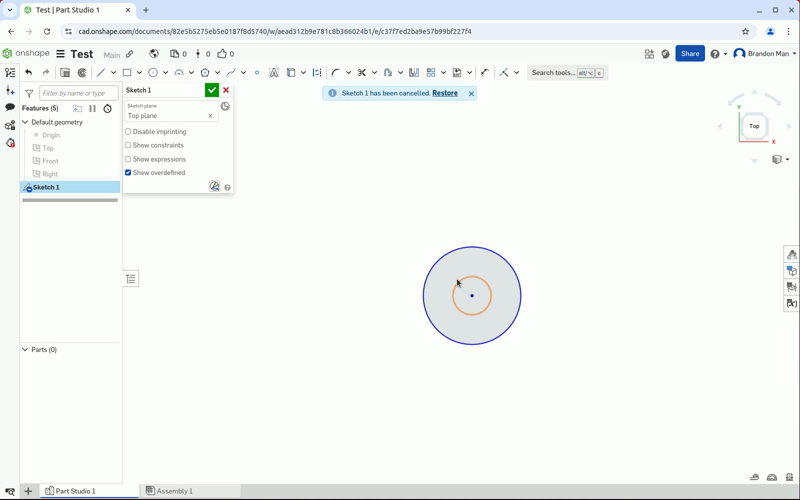
scroll(6)
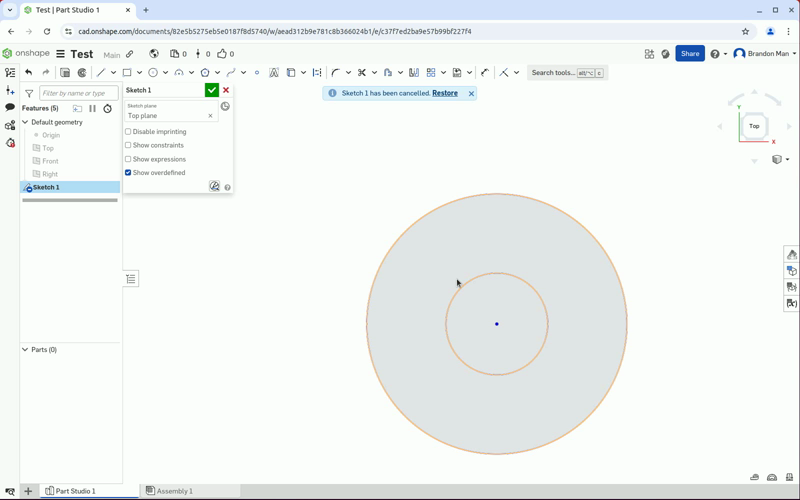
click(457, 278)
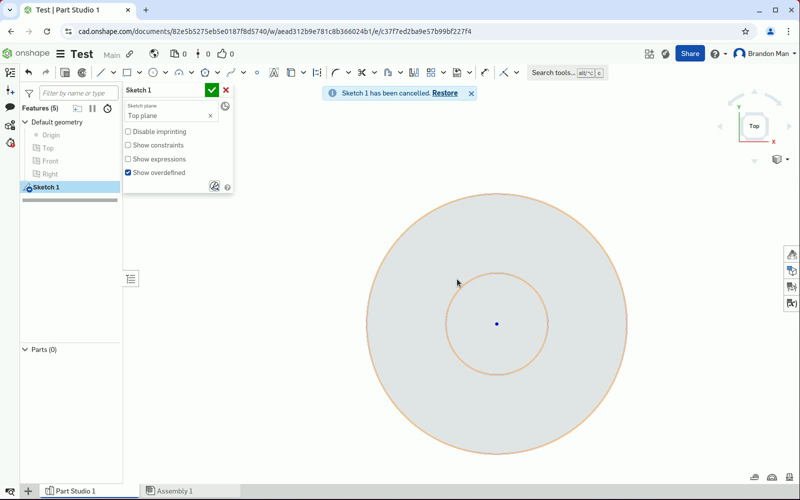
scroll(-6)
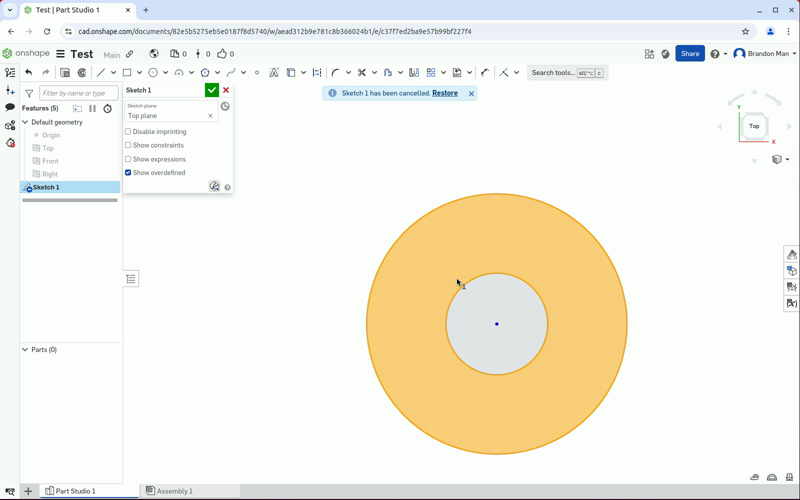
scroll(-6)
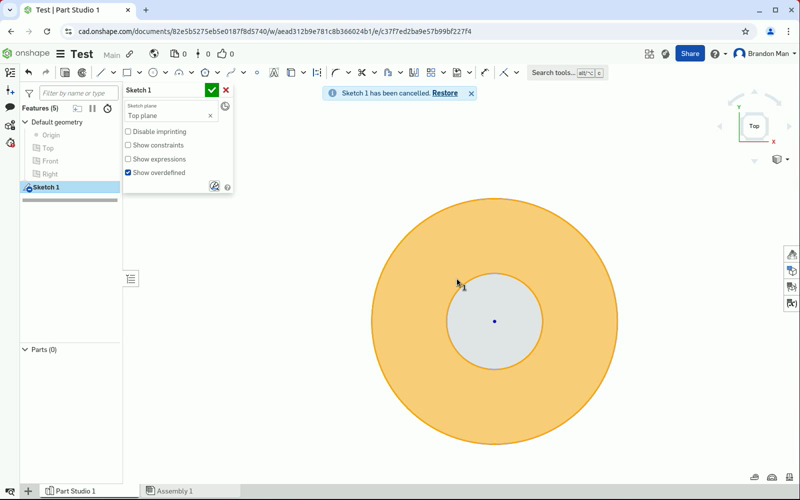
scroll(-6)
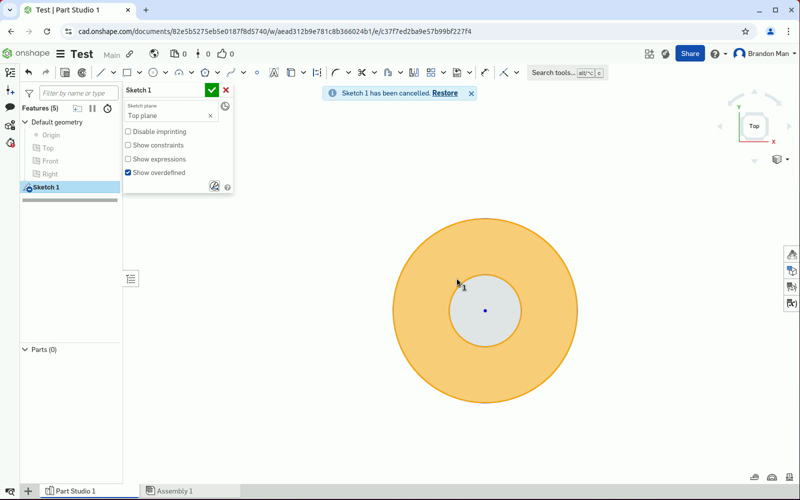
scroll(-6)
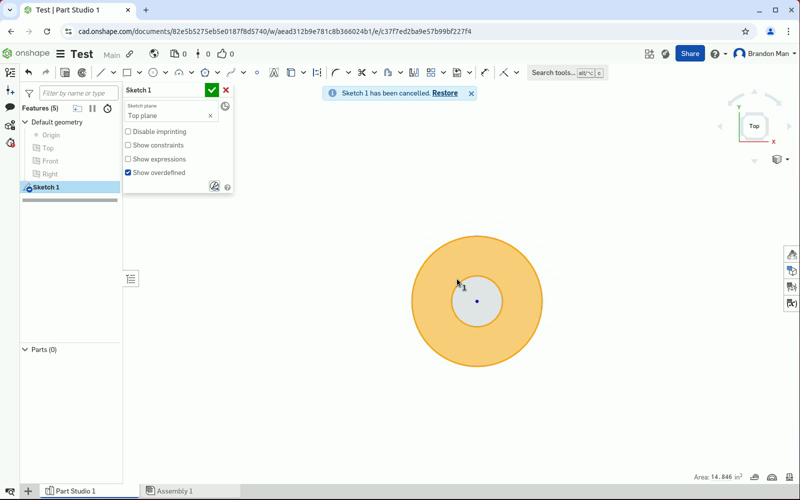
scroll(-6)
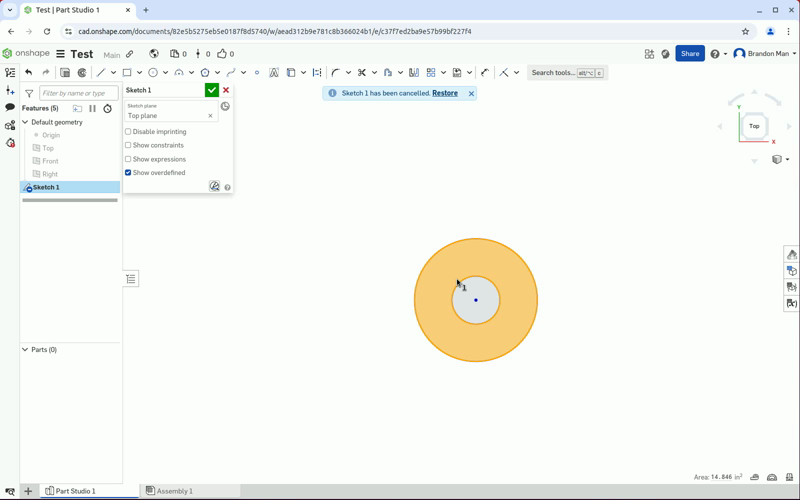
scroll(-6)
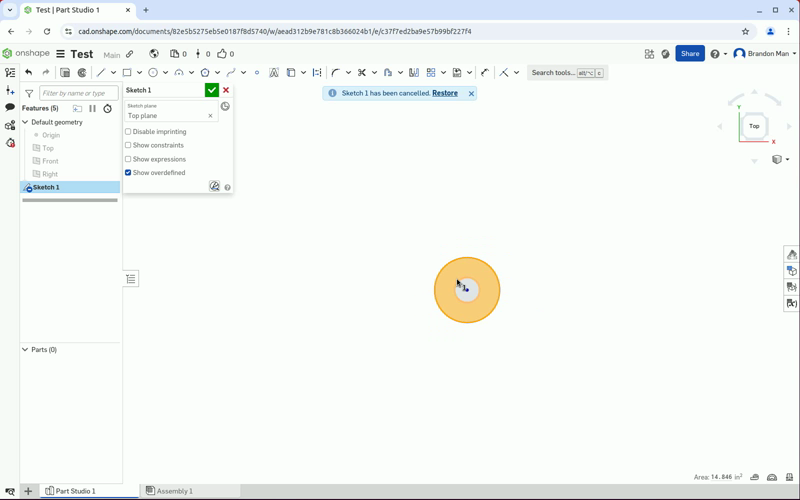
scroll(-6)
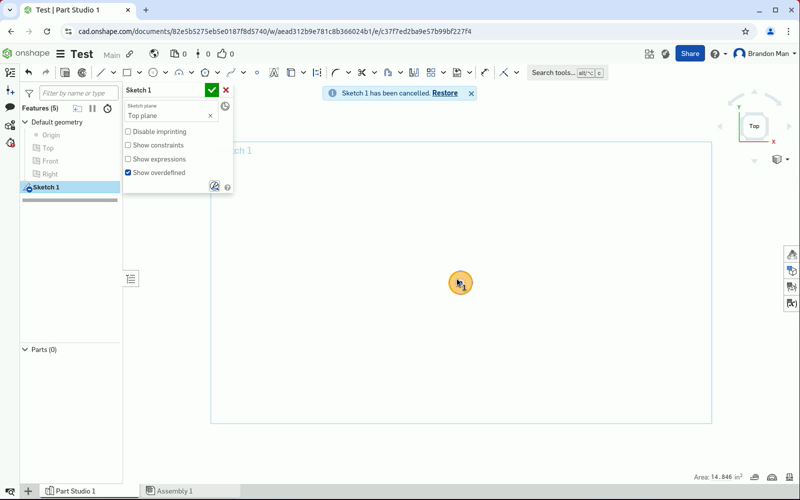
mouse_move(73, 352)
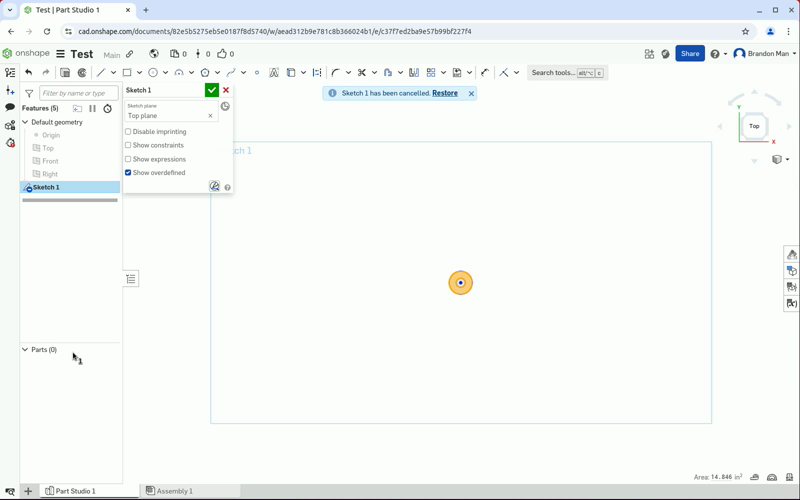
key(shift+y)
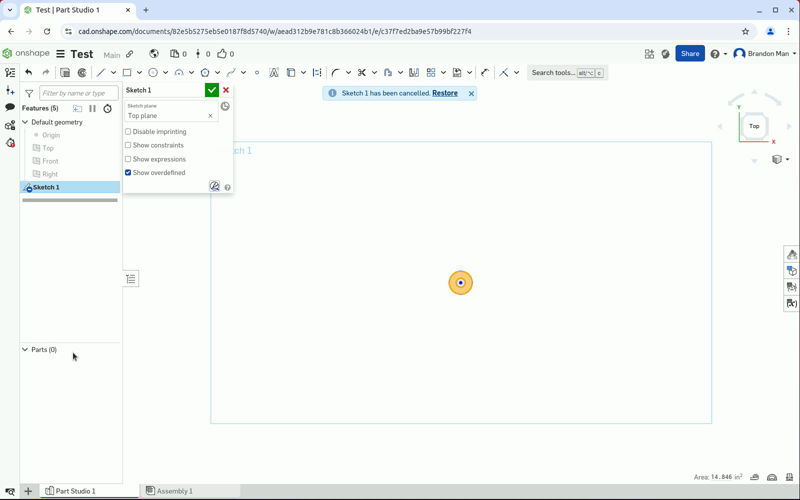
key(shift+e)
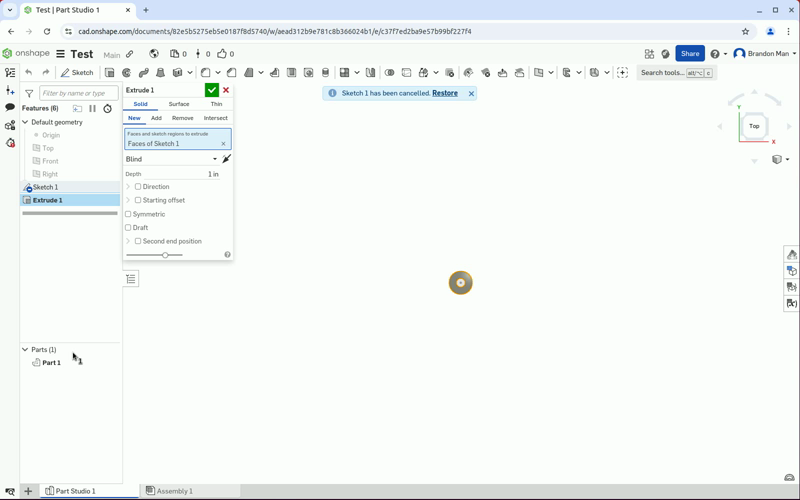
mouse_move(143, 106)
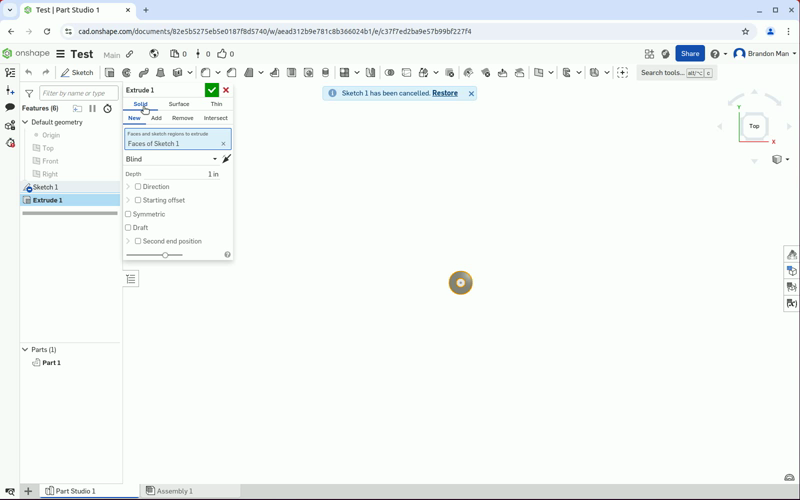
click(143, 106)
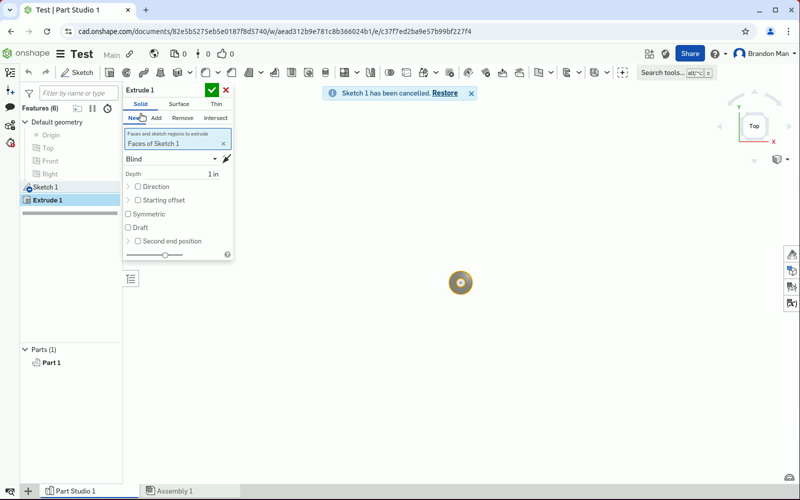
mouse_move(137, 120)
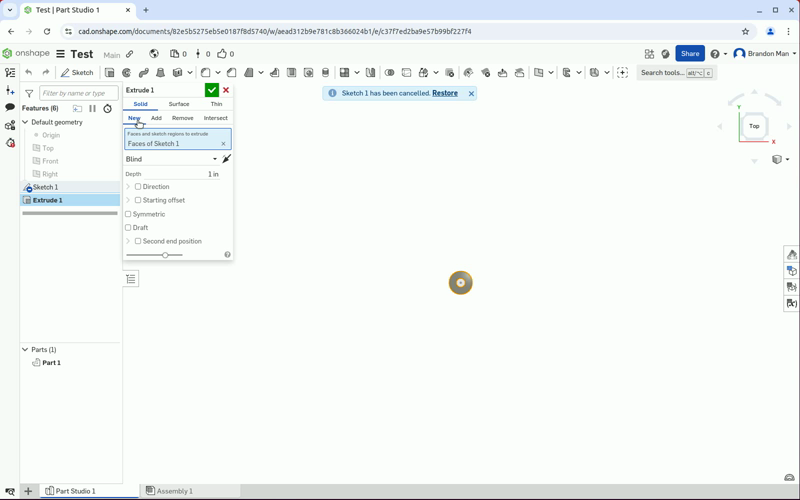
click(137, 120)
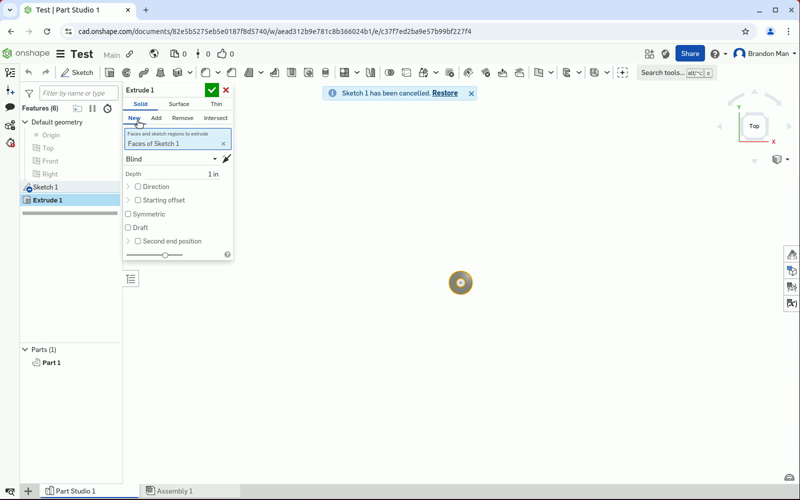
key(tab, 4)
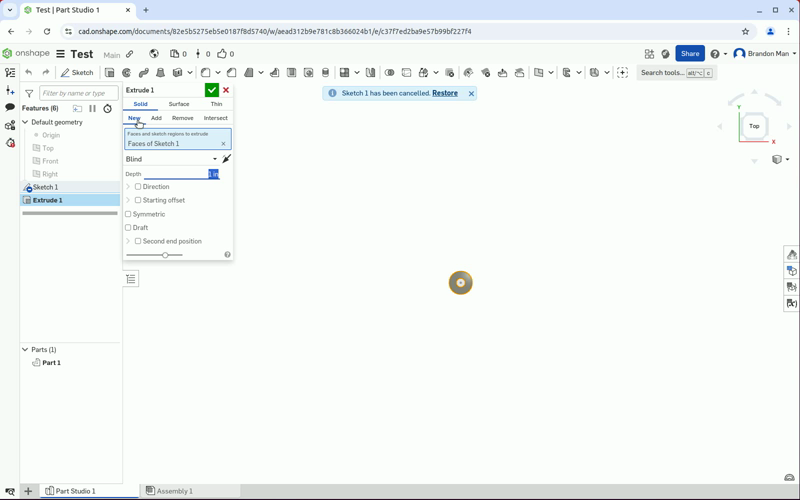
text(11.554)
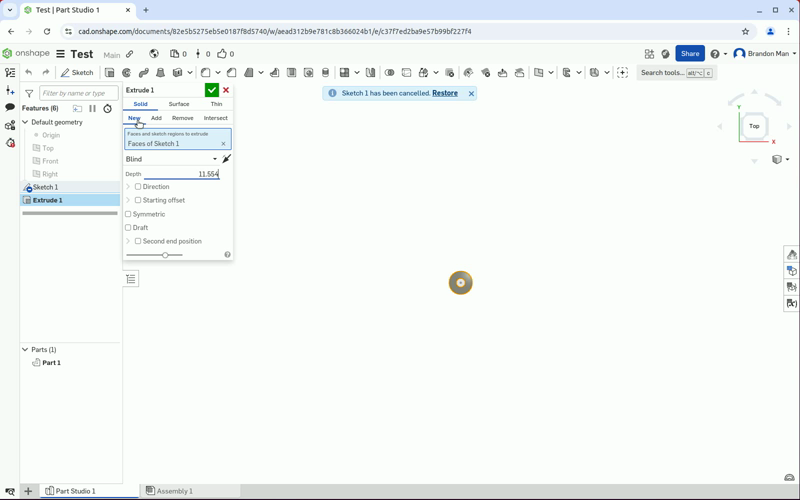
key(tab, 3)
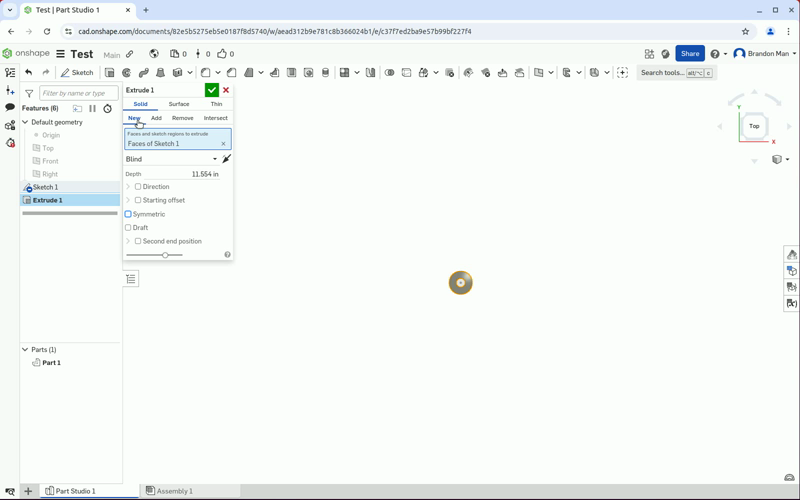
key(space)
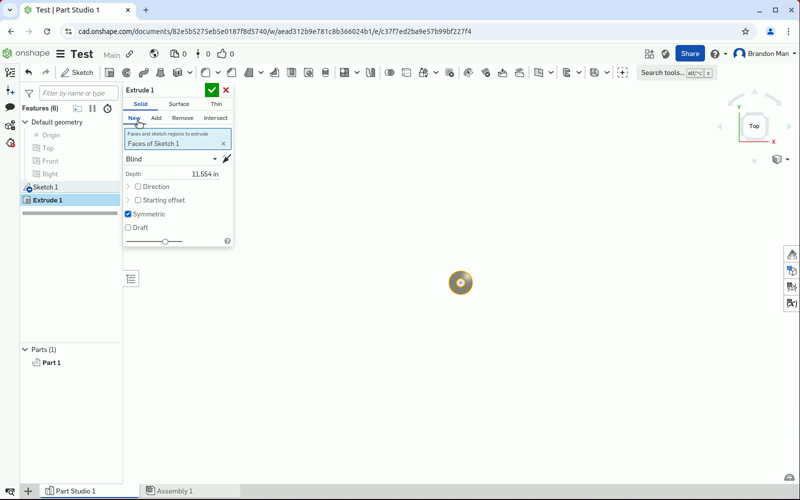
key(enter)
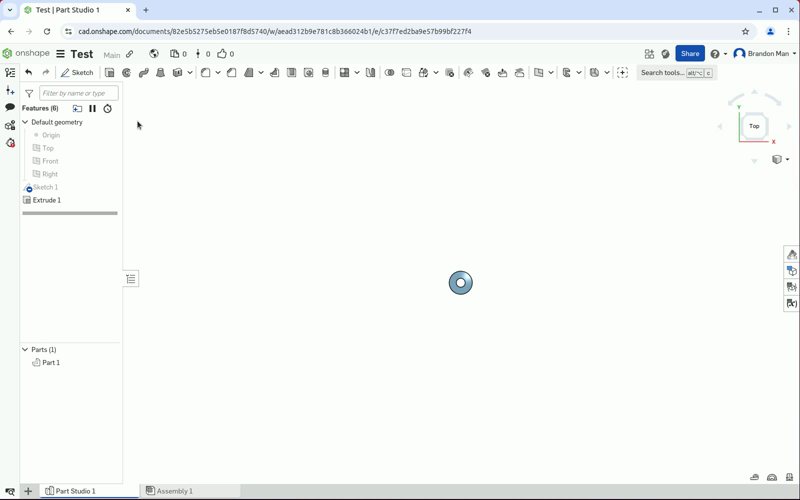
key(shift+h)
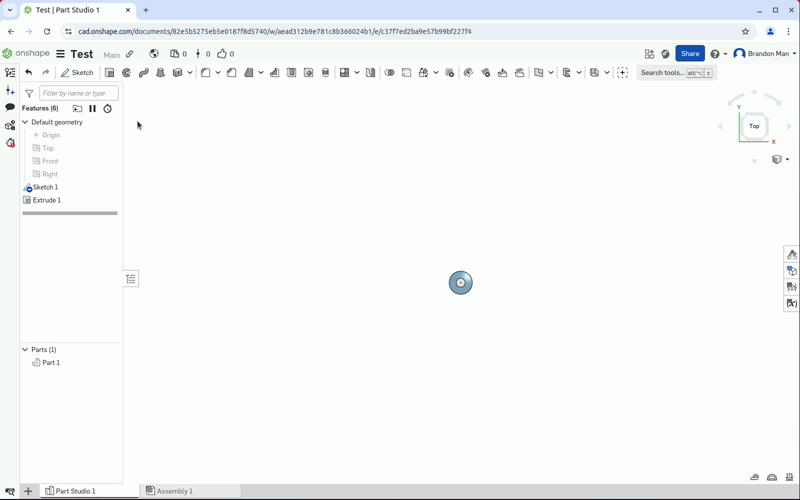
key(shift+h)
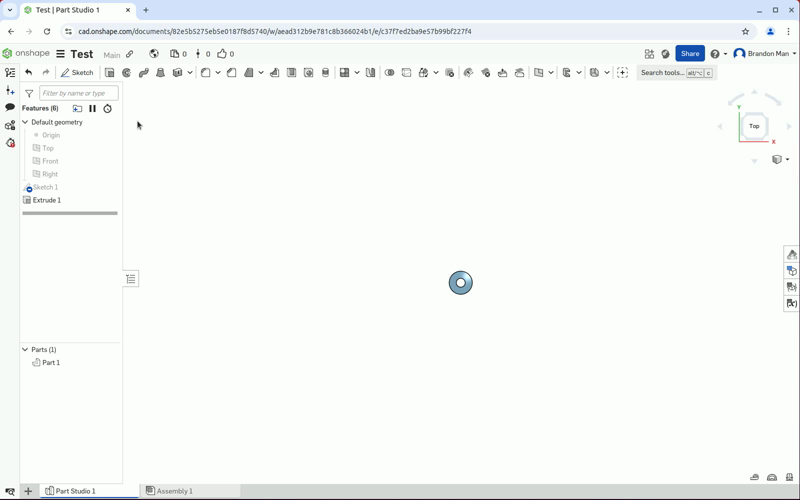
mouse_move(73, 189)
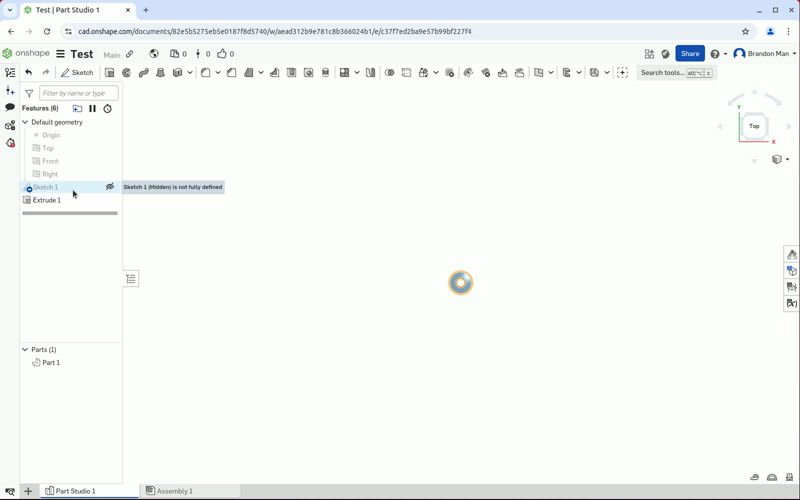
click(73, 189)
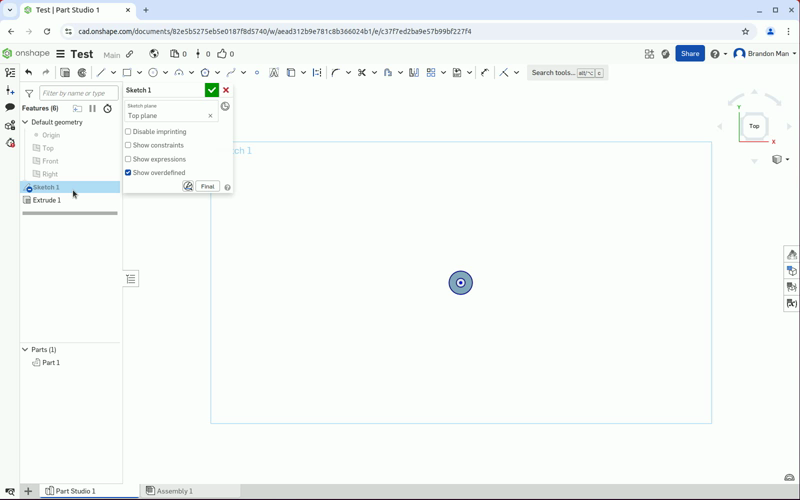
mouse_move(229, 92)
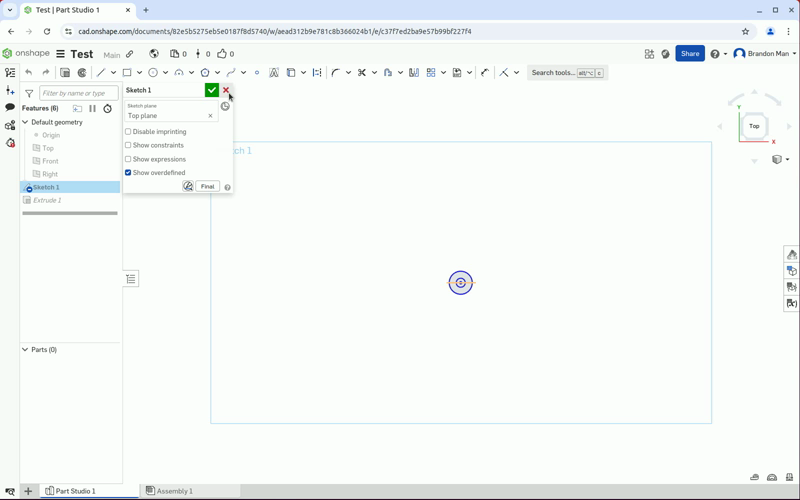
click(229, 92)
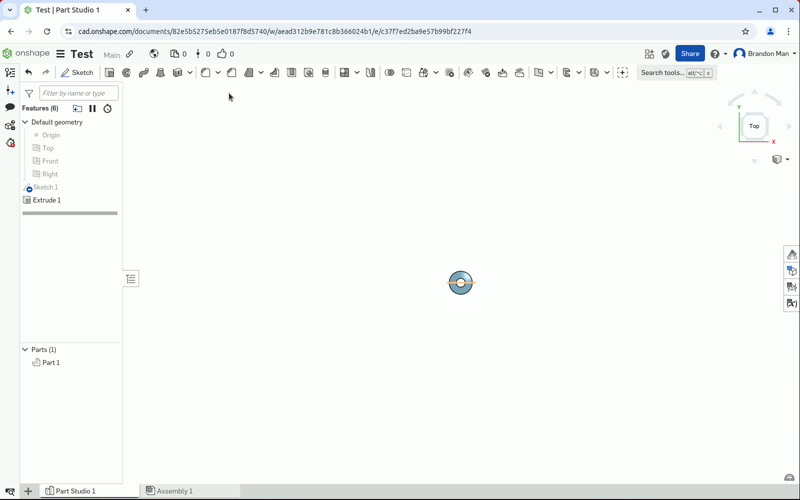
mouse_move(73, 352)
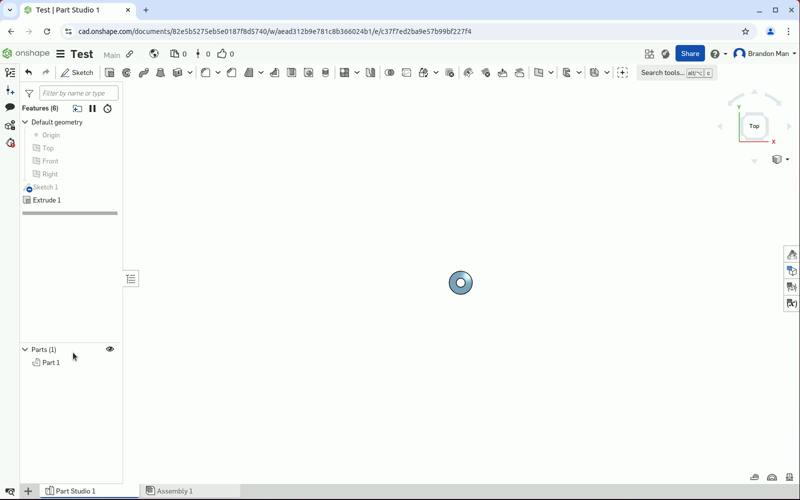
key(y)
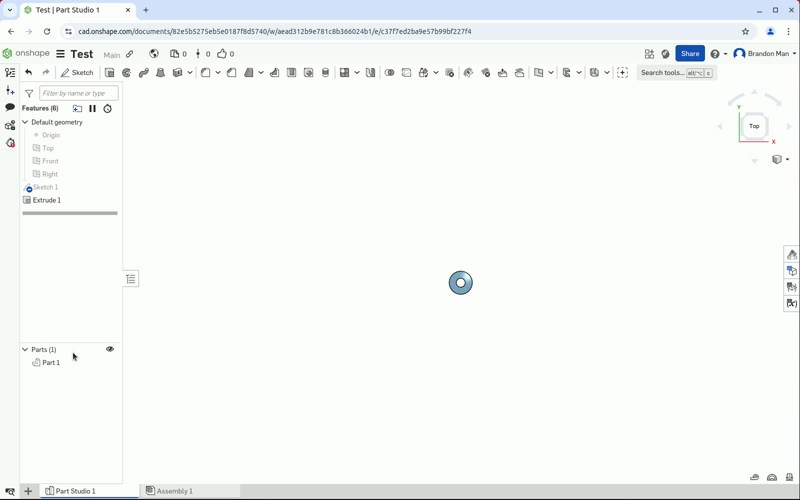
key(shift+p)
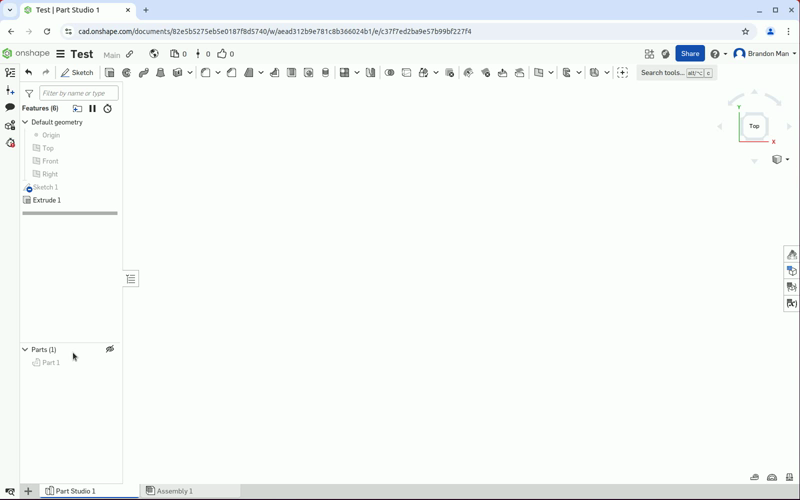
key(space)
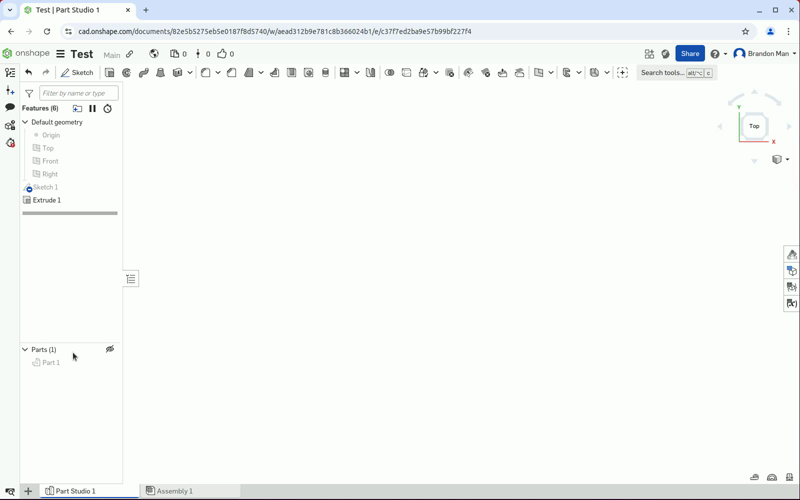
key_down(shift)
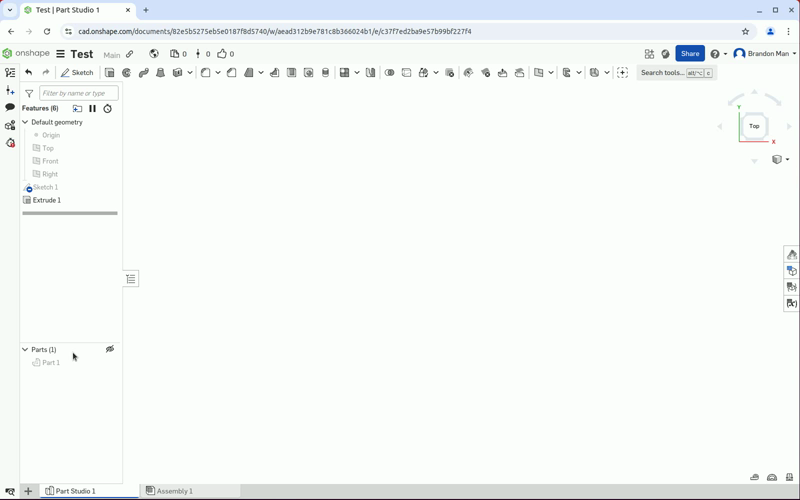
key(up)
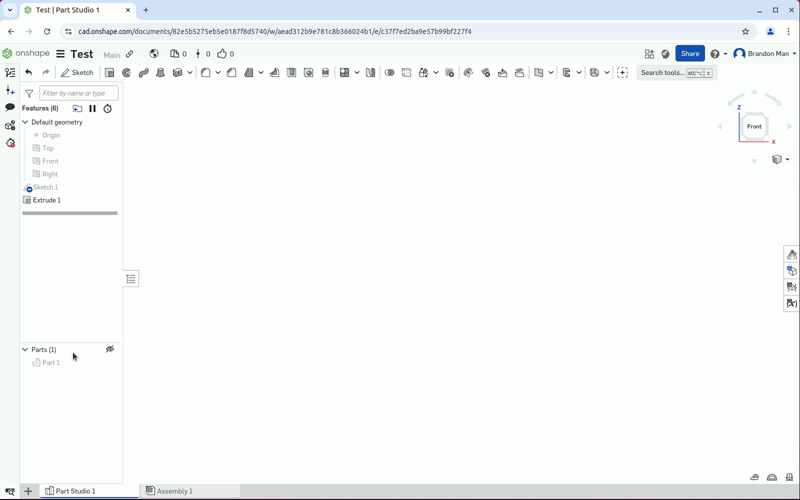
key_up(shift)
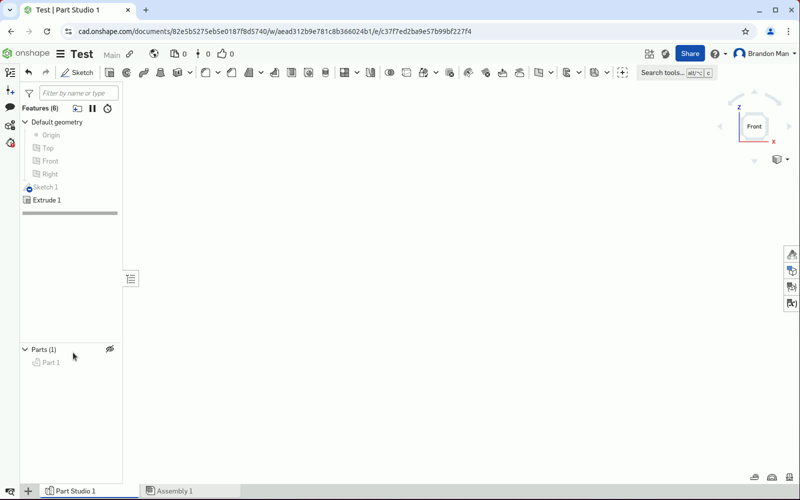
key(space)
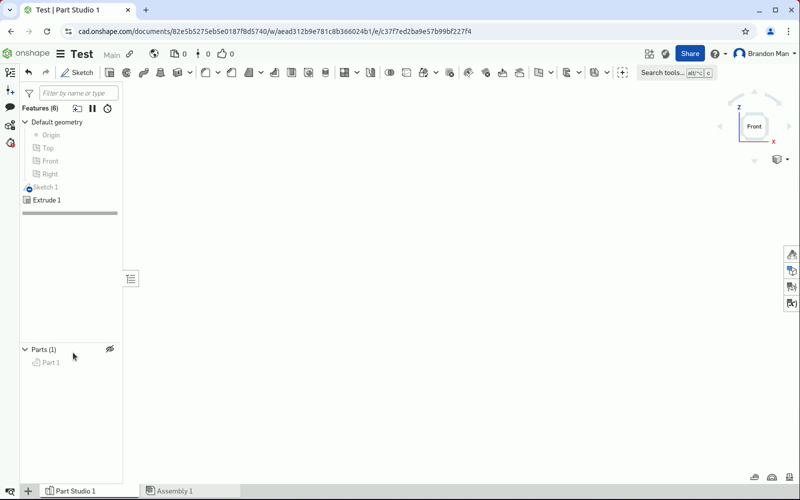
key_down(shift)
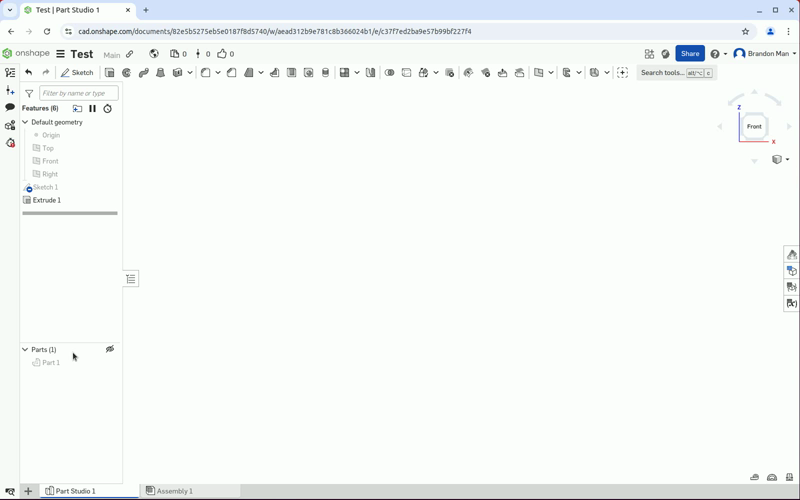
key(left)
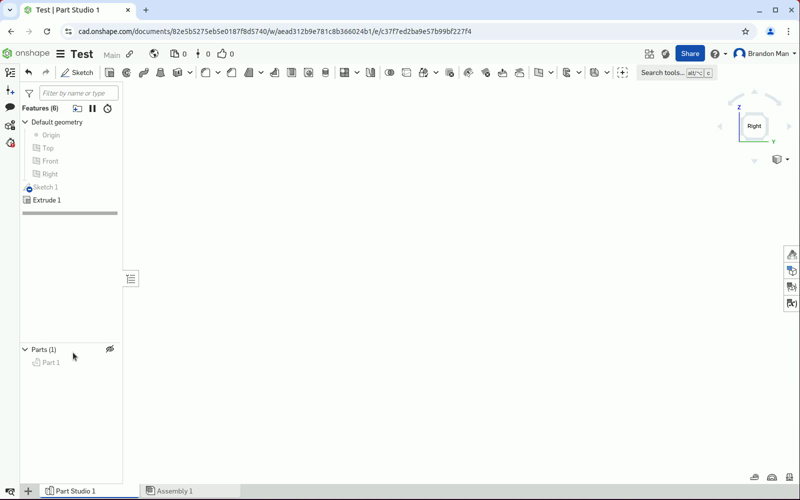
key_up(shift)
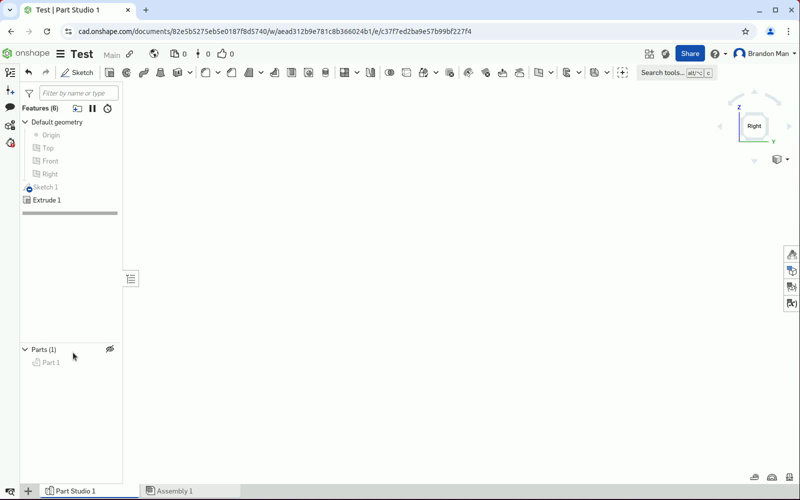
mouse_move(73, 352)
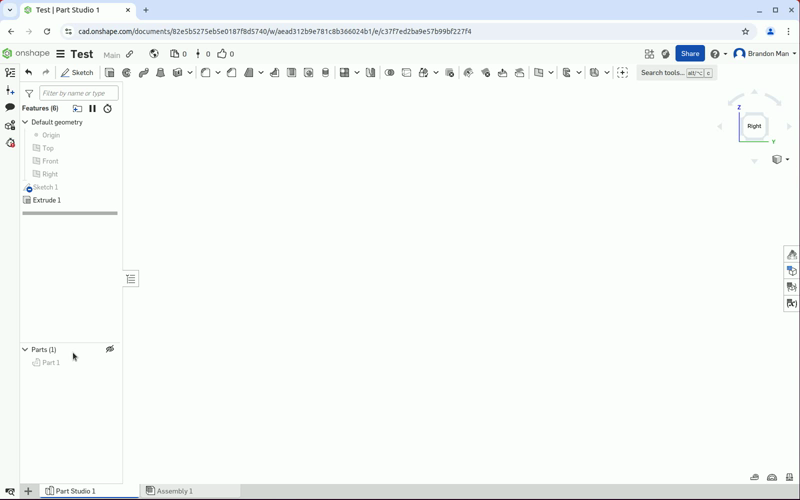
key(shift+y)
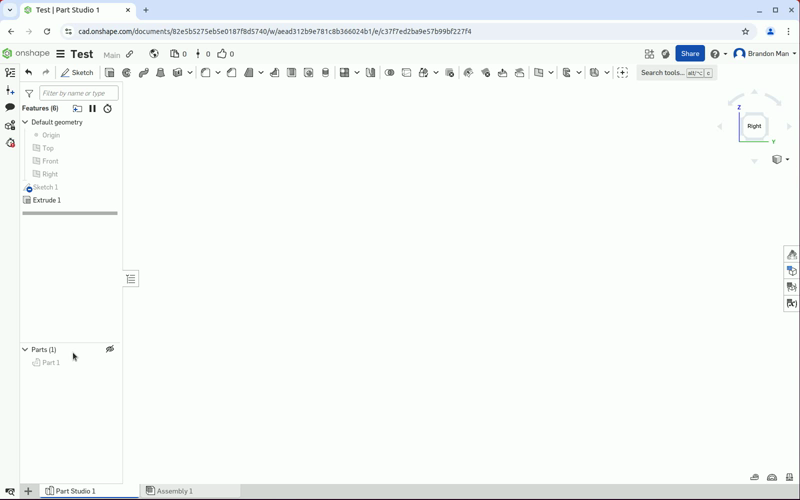
key(shift+s)
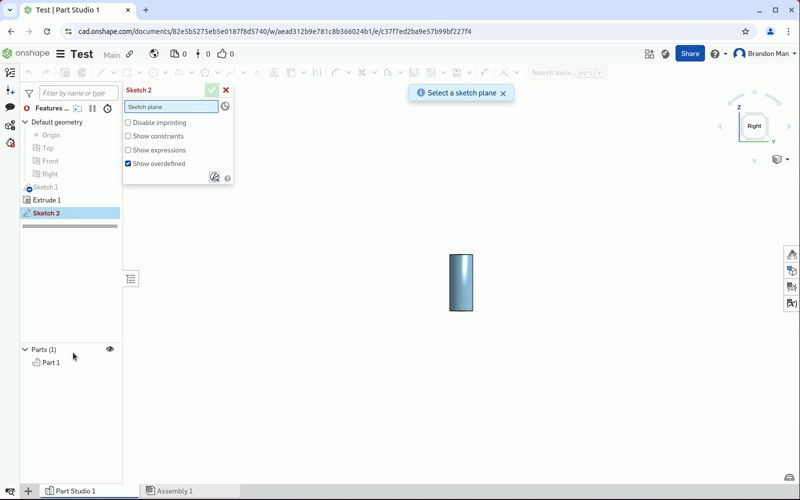
mouse_move(73, 176)
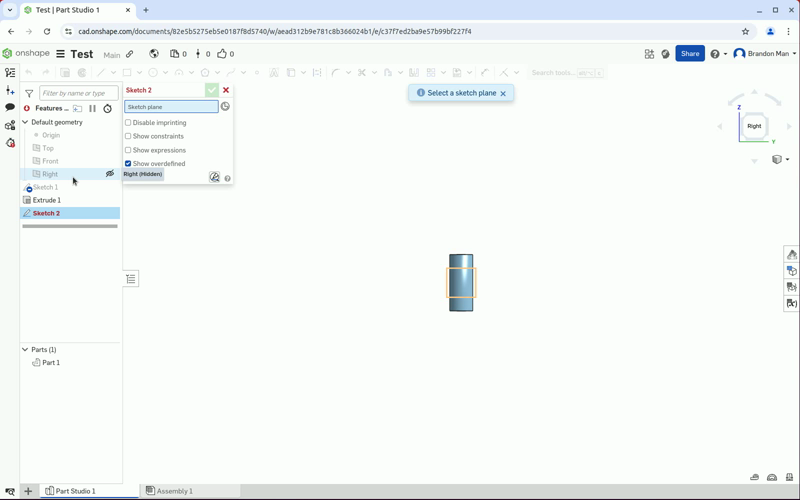
click(73, 176)
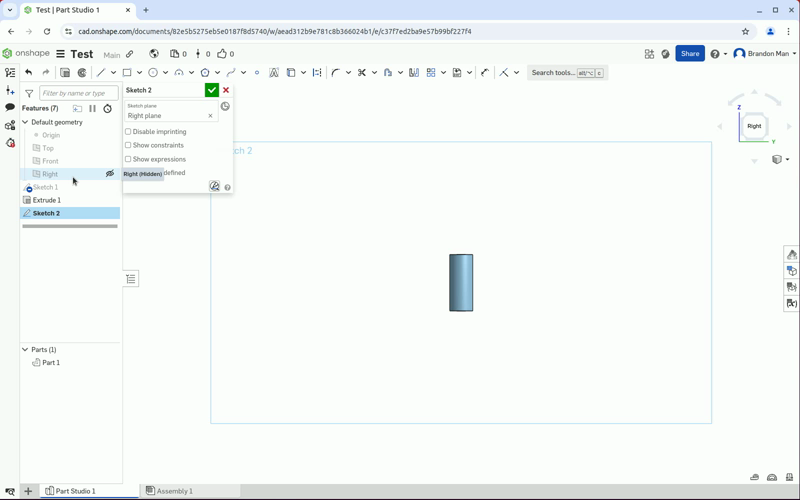
mouse_move(73, 352)
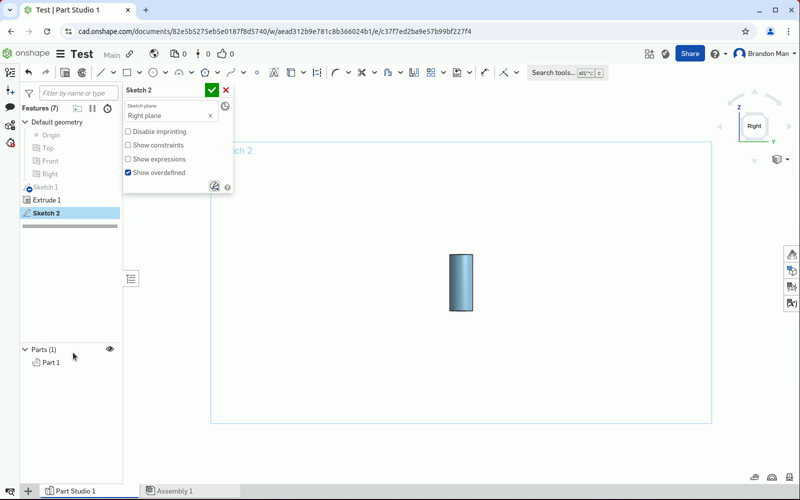
key(y)
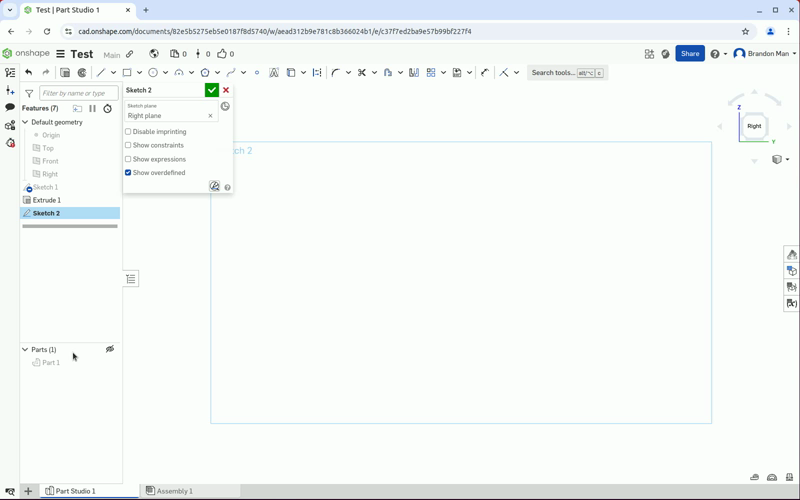
key(c)
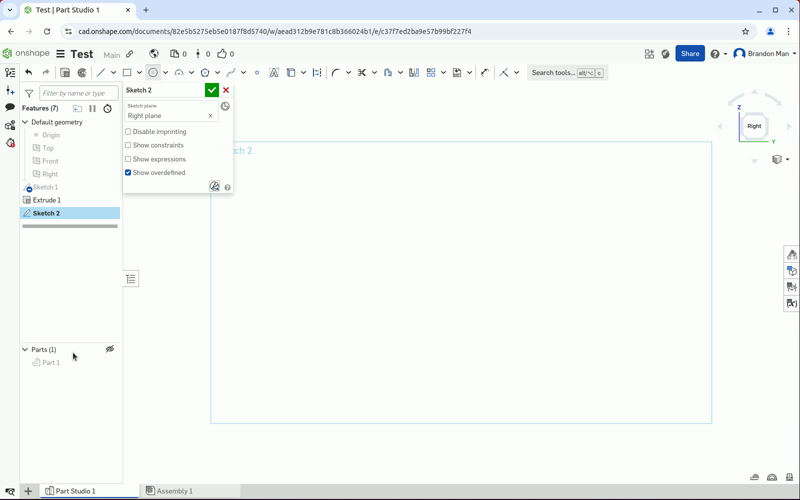
key_down(shift)
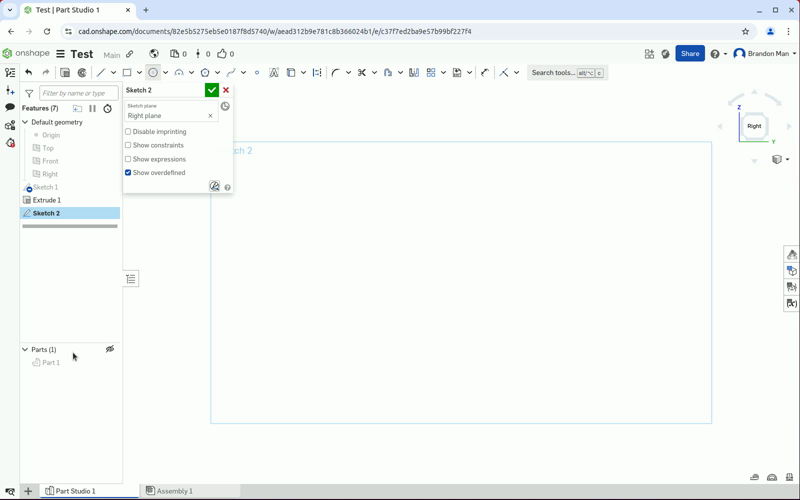
mouse_move(461, 282)
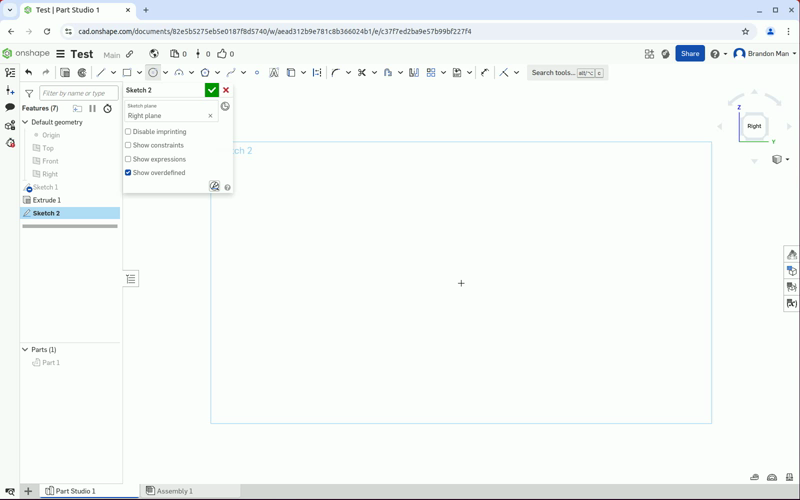
click(461, 282)
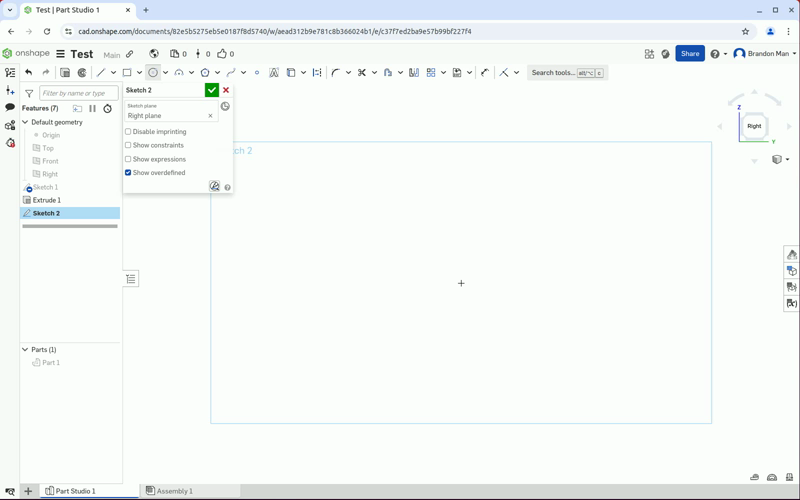
key_up(shift)
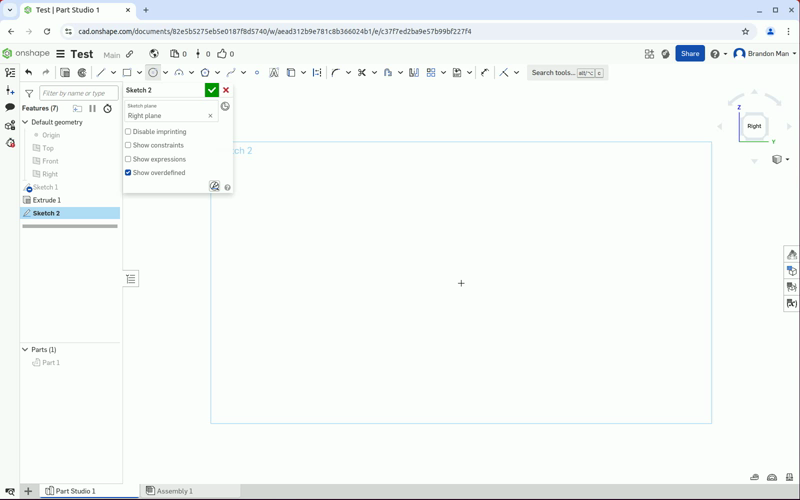
mouse_move(464, 282)
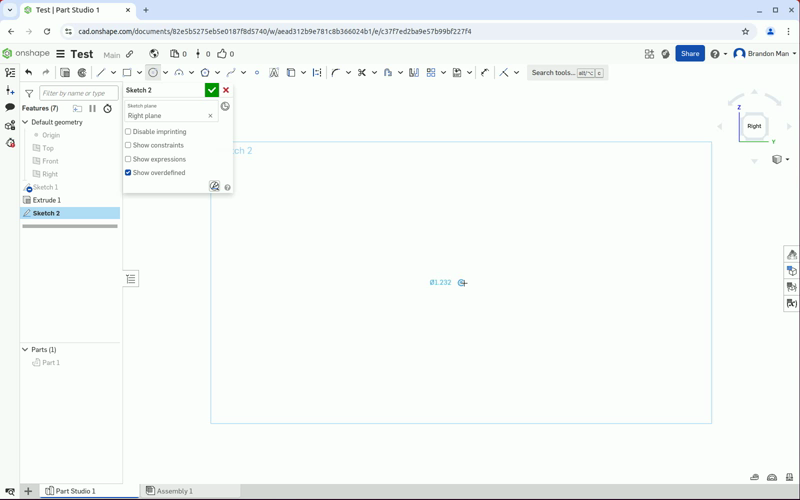
click(464, 282)
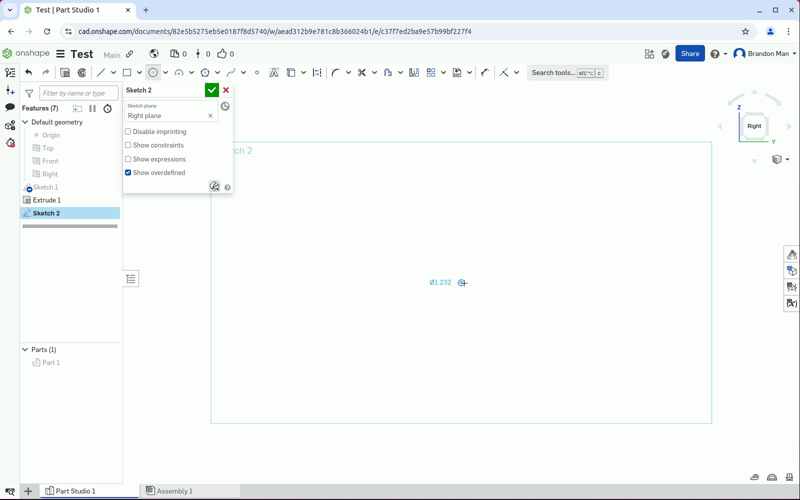
key(esc)
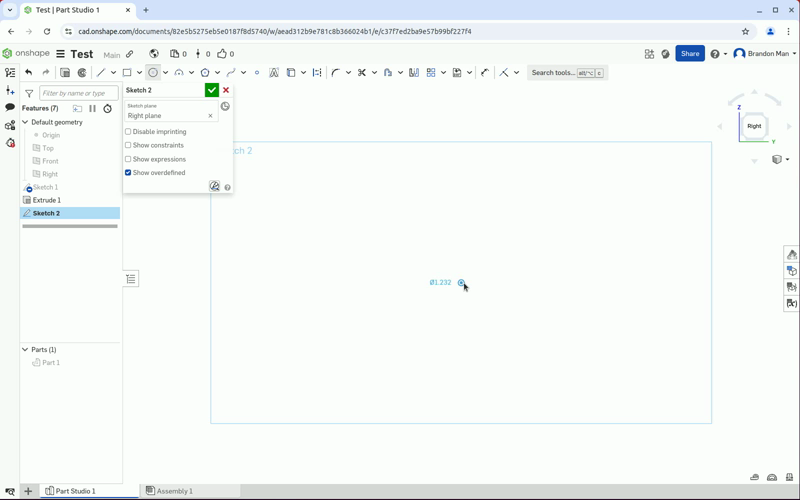
mouse_move(462, 284)
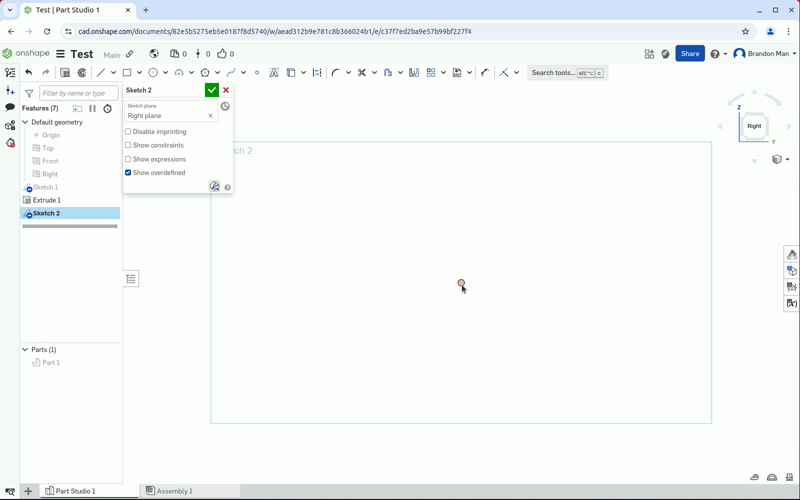
scroll(6)
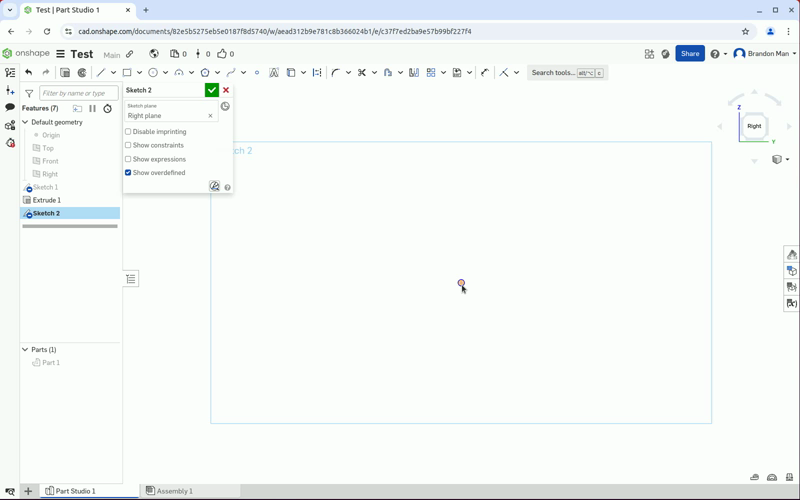
scroll(6)
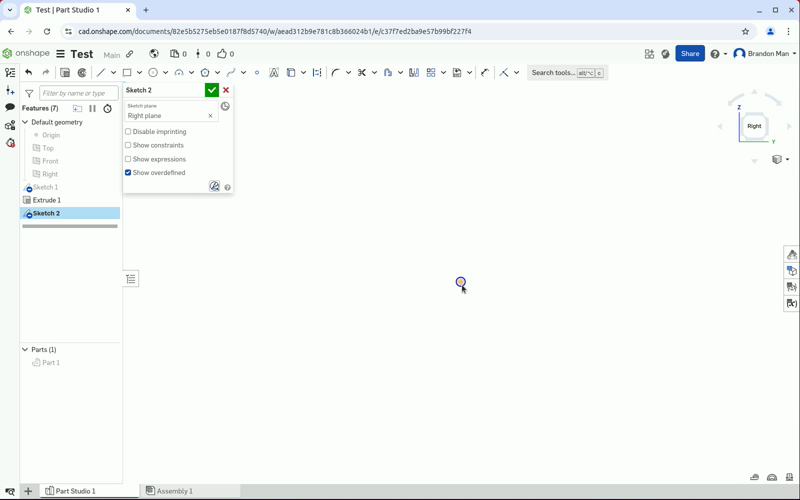
scroll(6)
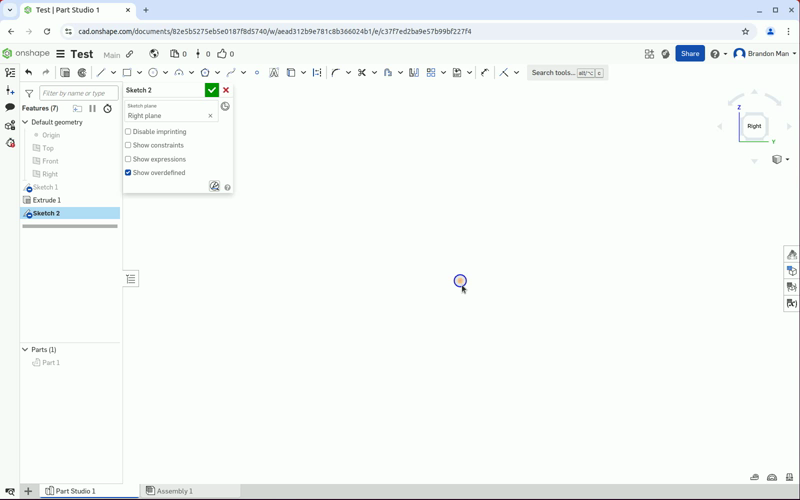
scroll(6)
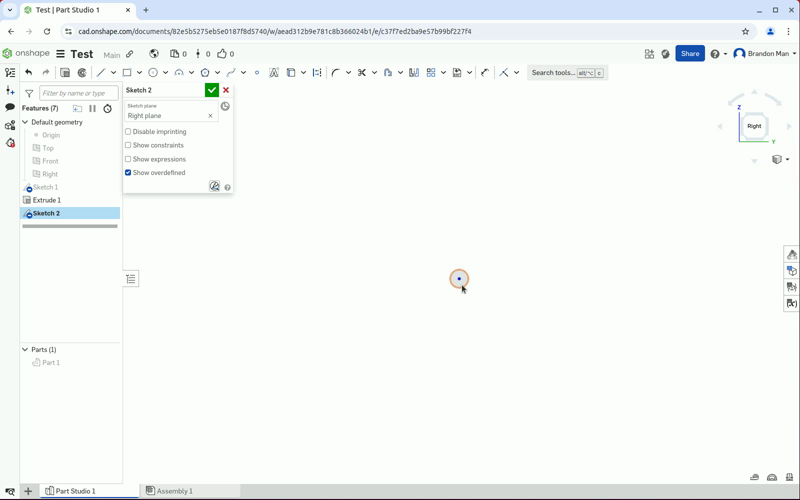
scroll(6)
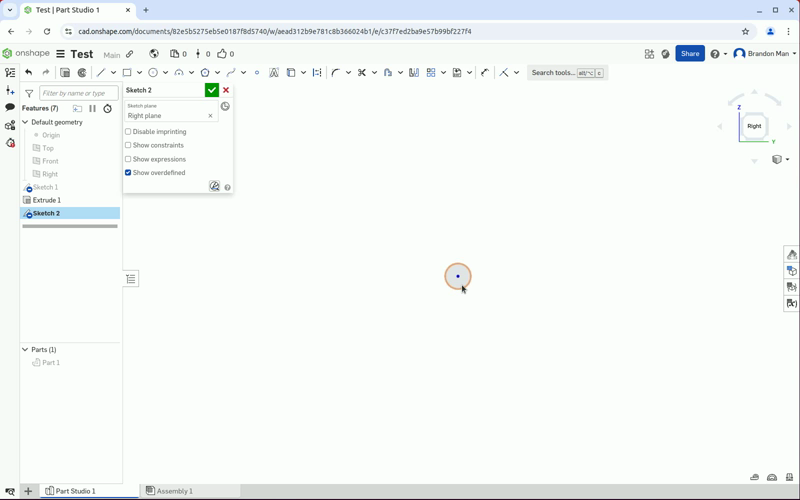
scroll(6)
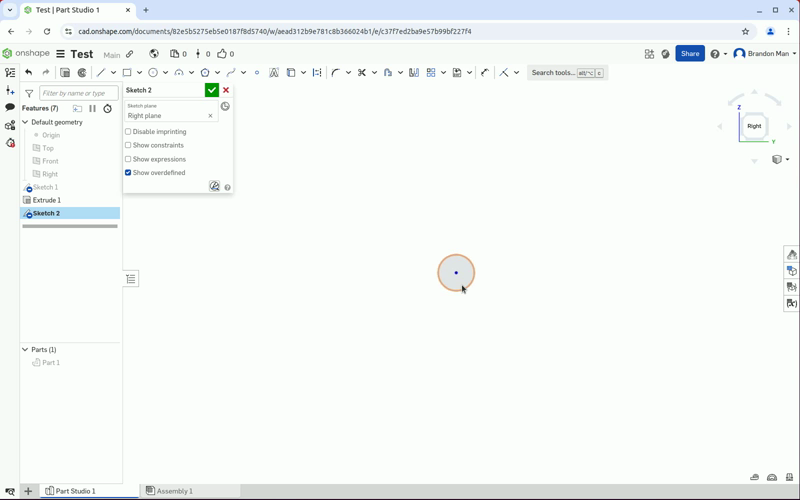
scroll(6)
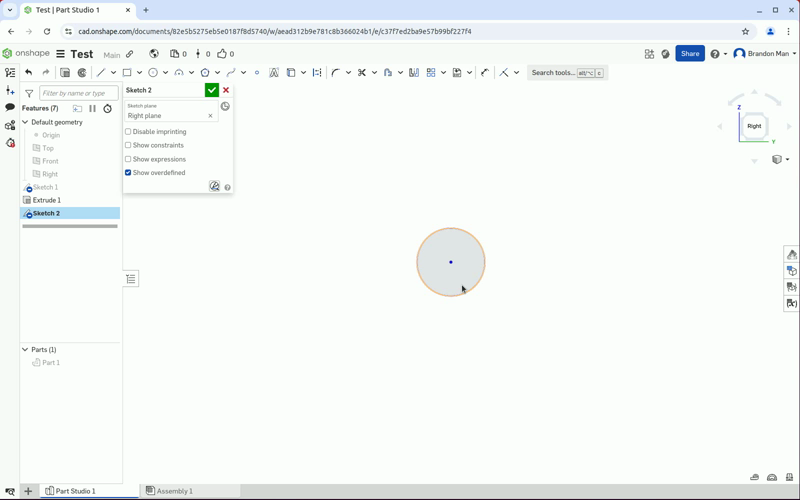
click(462, 284)
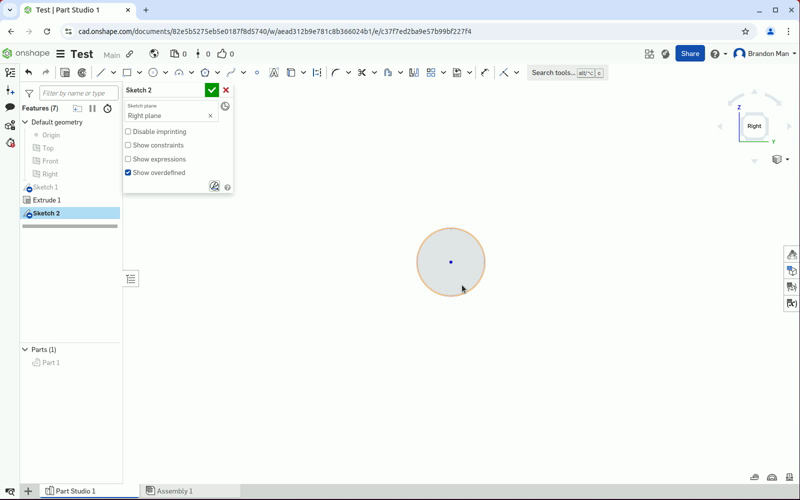
scroll(-6)
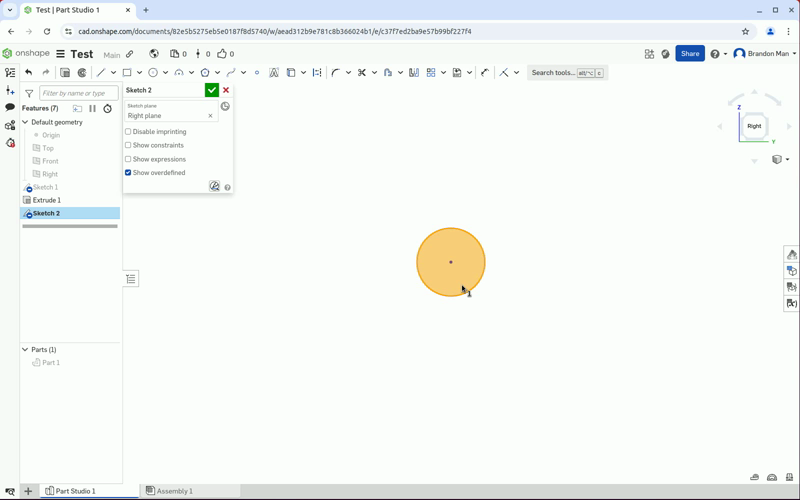
scroll(-6)
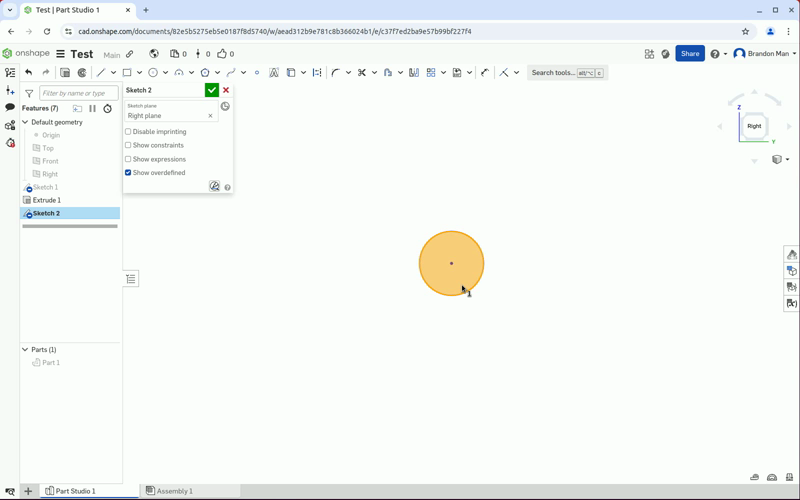
scroll(-6)
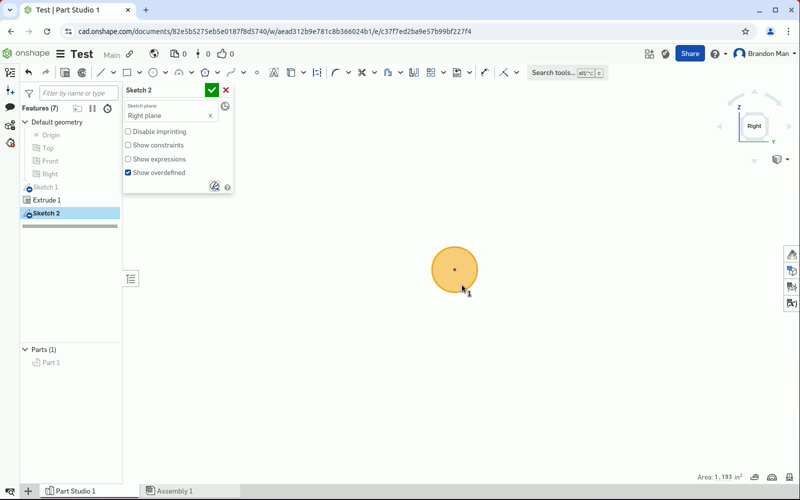
scroll(-6)
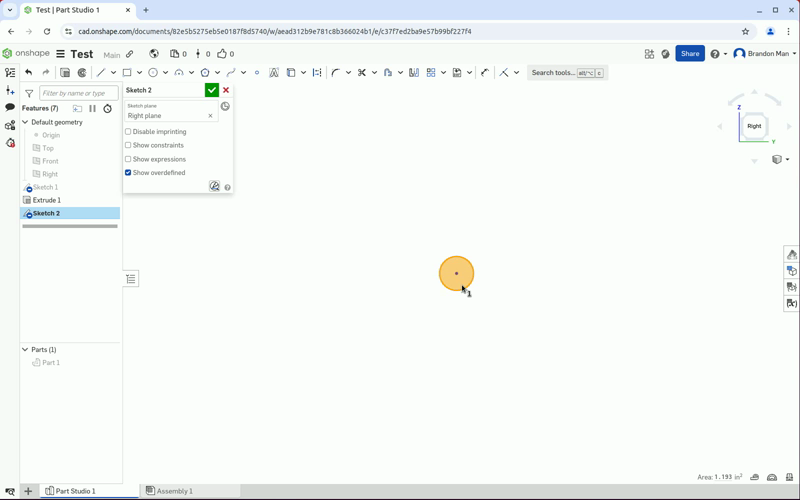
scroll(-6)
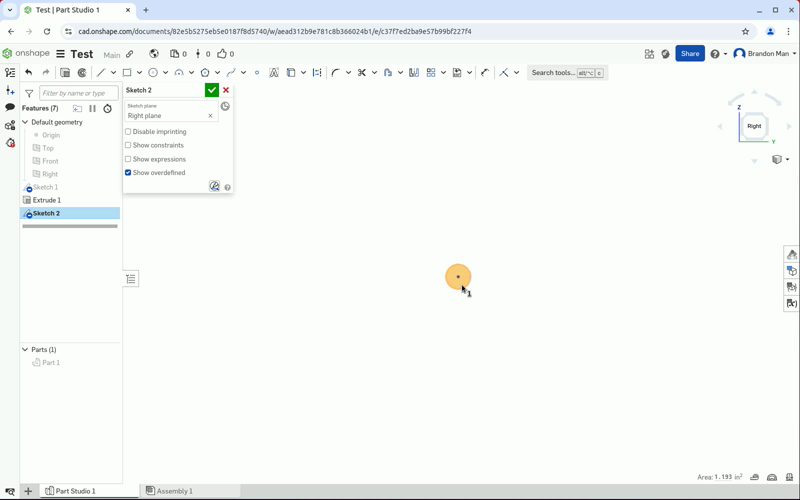
scroll(-6)
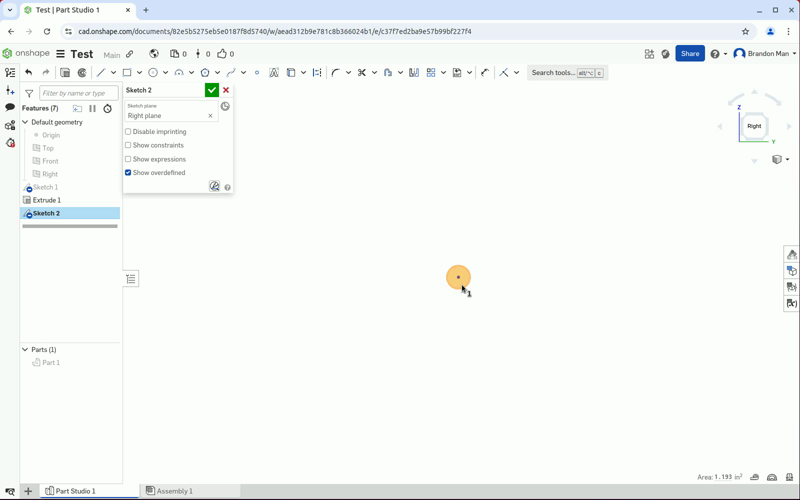
scroll(-6)
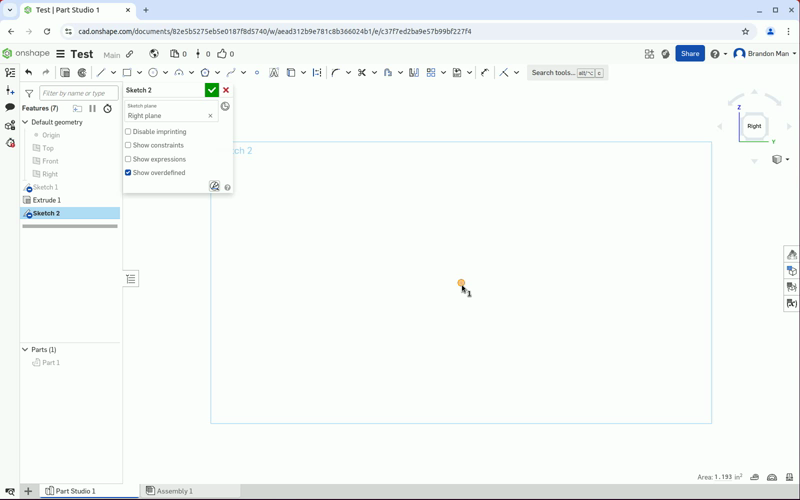
mouse_move(73, 352)
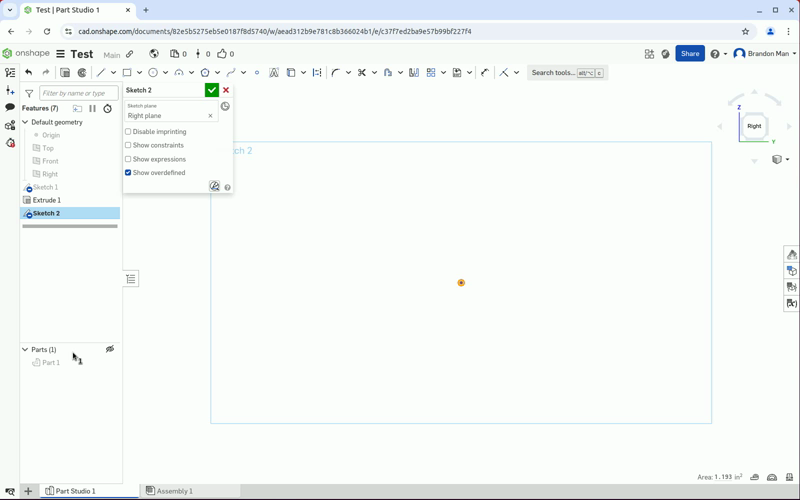
key(shift+y)
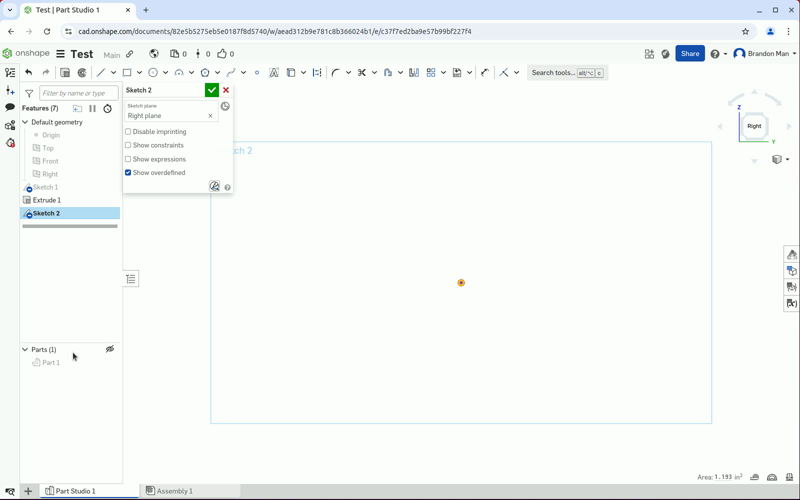
key(shift+e)
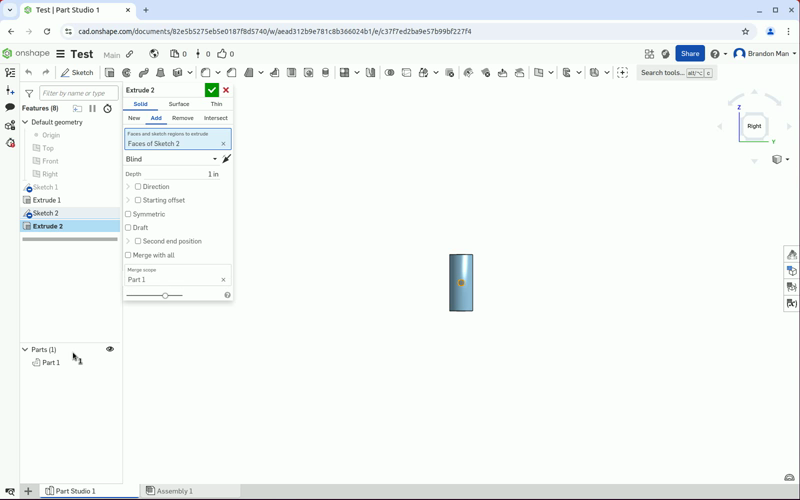
mouse_move(143, 106)
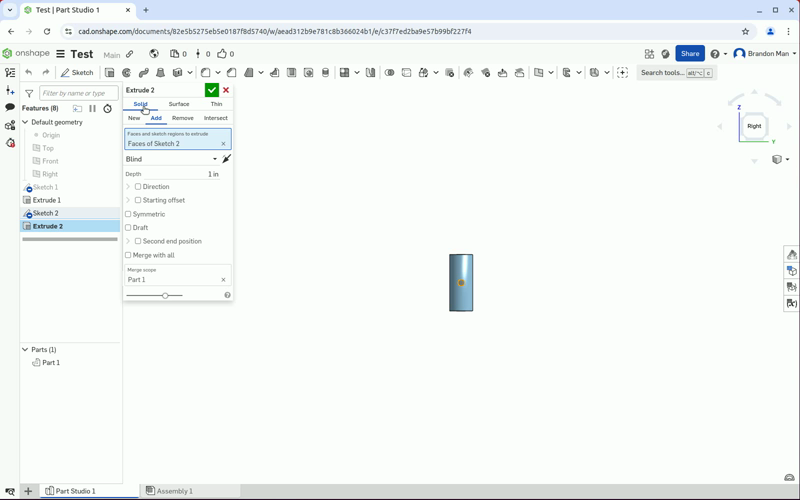
click(143, 106)
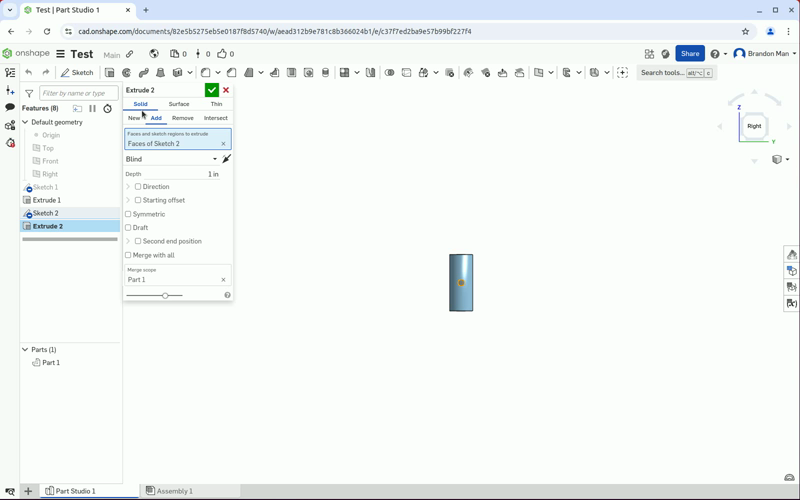
mouse_move(137, 120)
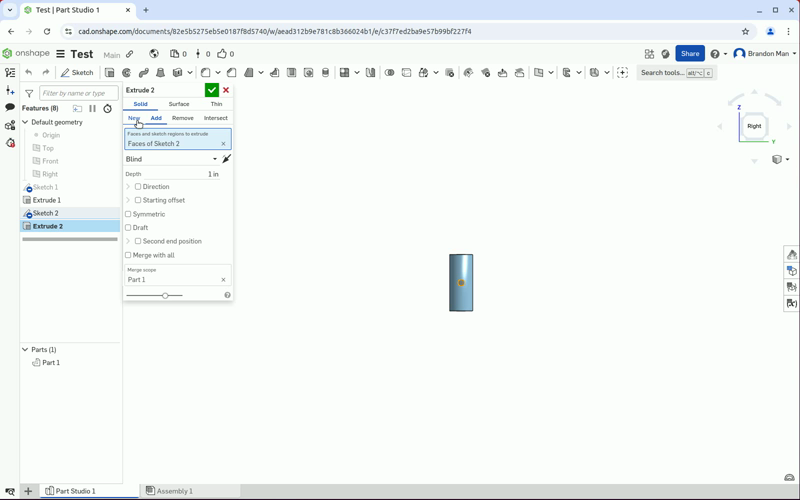
click(137, 120)
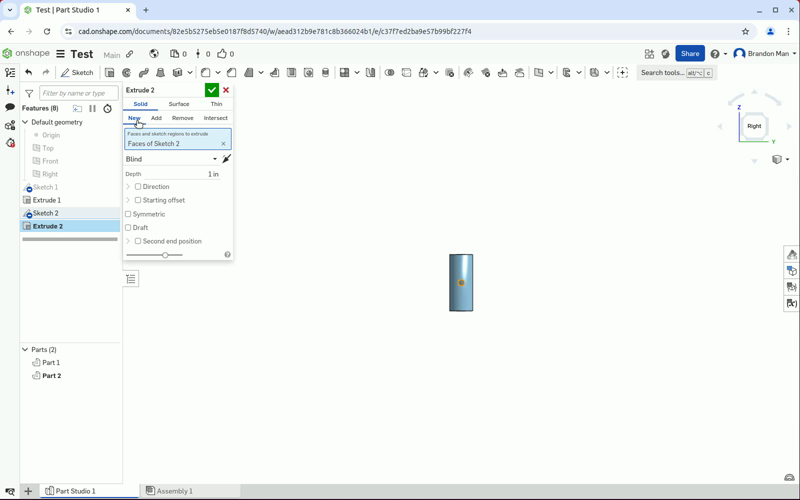
key(tab, 4)
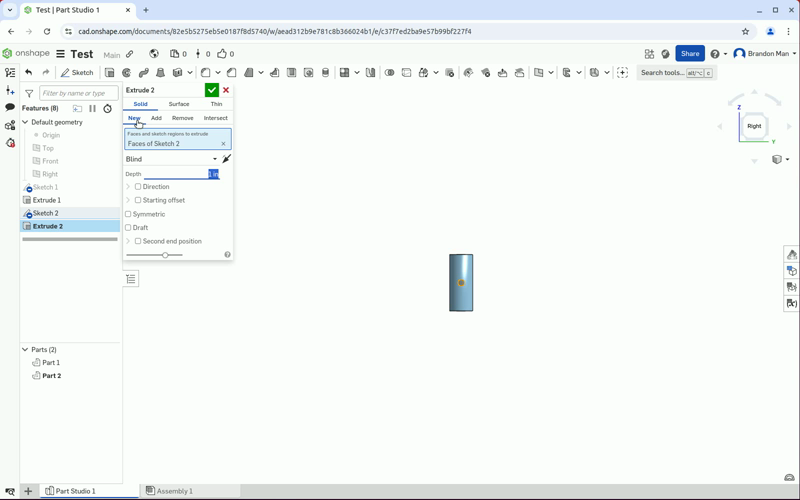
text(2.889)
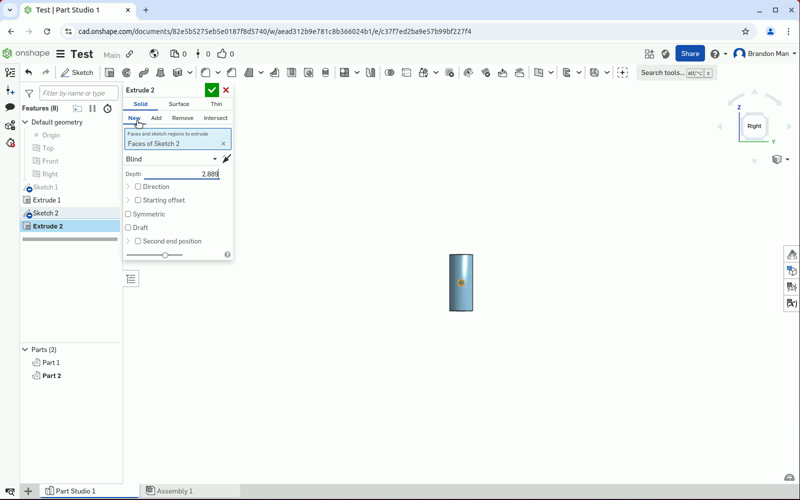
key(tab, 3)
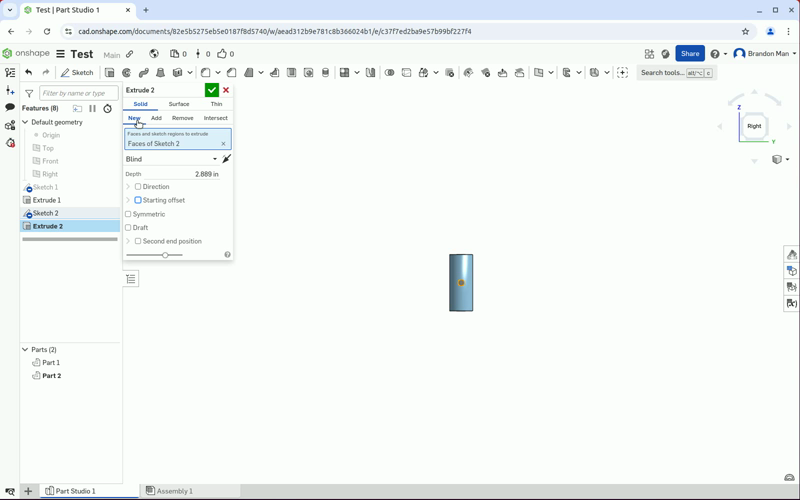
key(tab, 2)
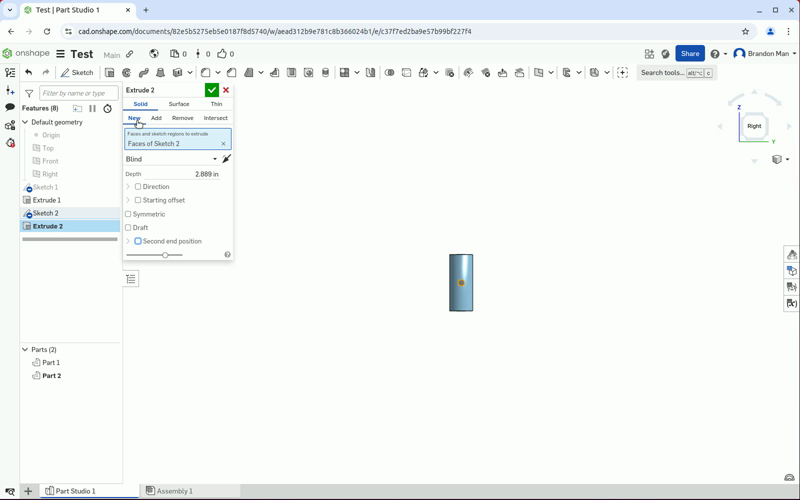
key(space)
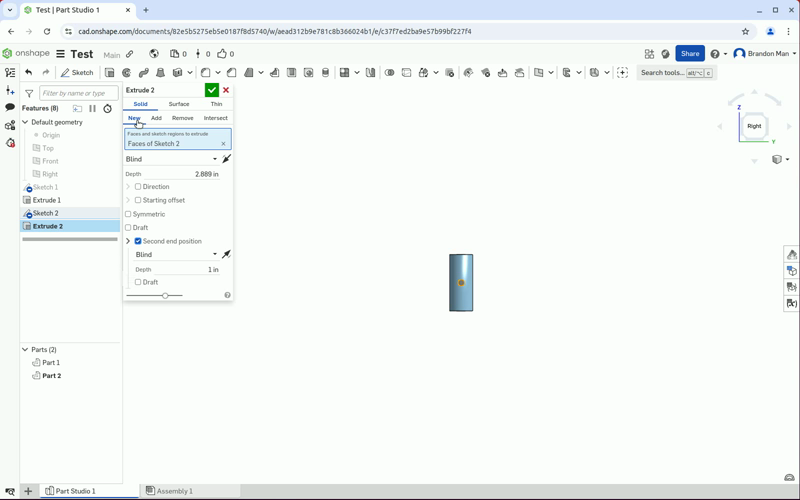
key(tab, 3)
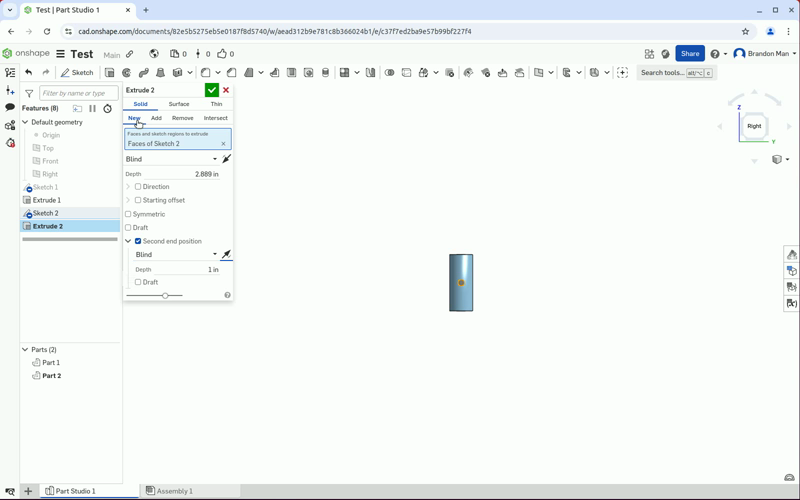
text(1.926)
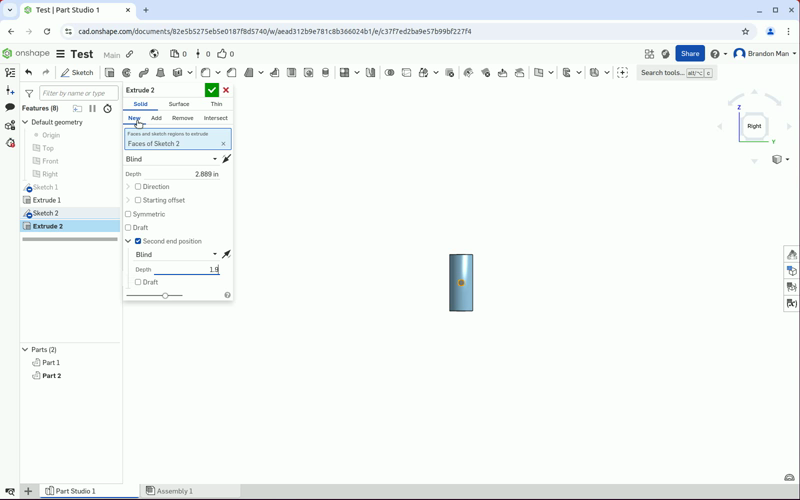
key(enter)
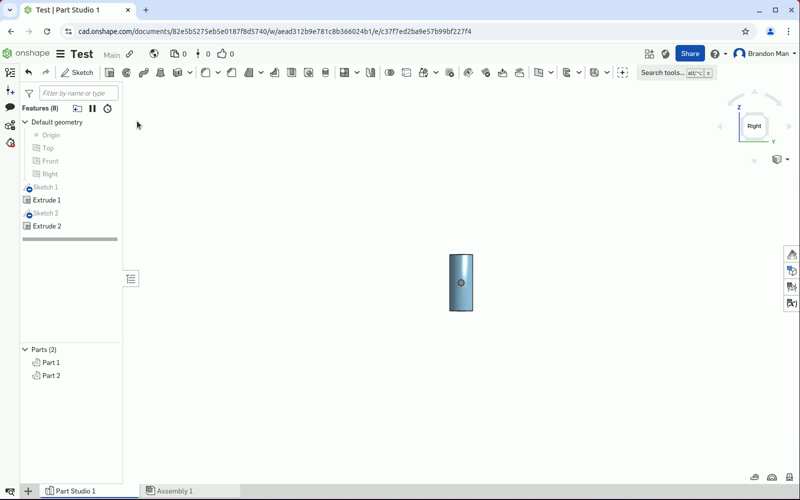
key(shift+h)
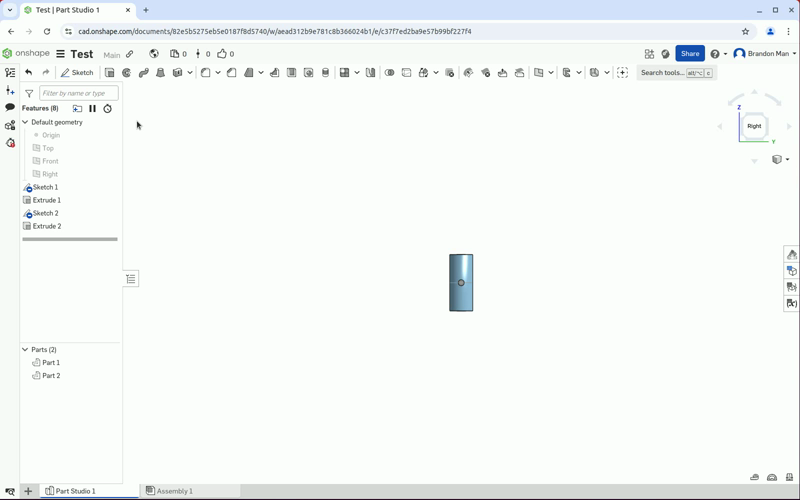
key(shift+h)
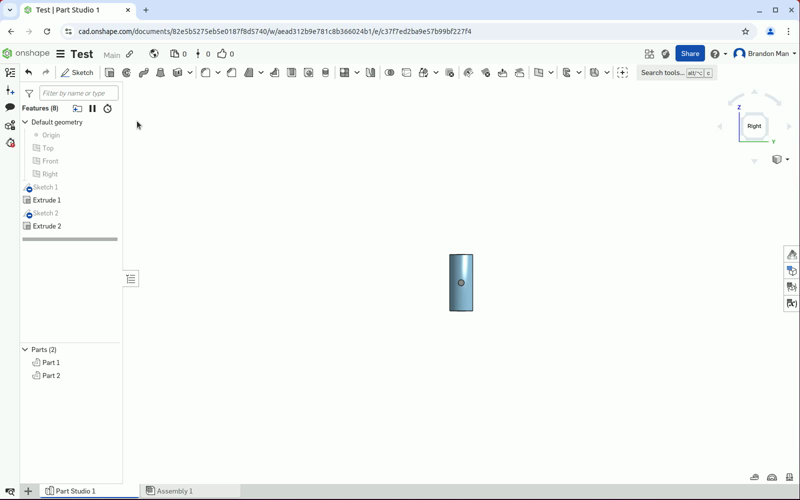
mouse_move(73, 189)
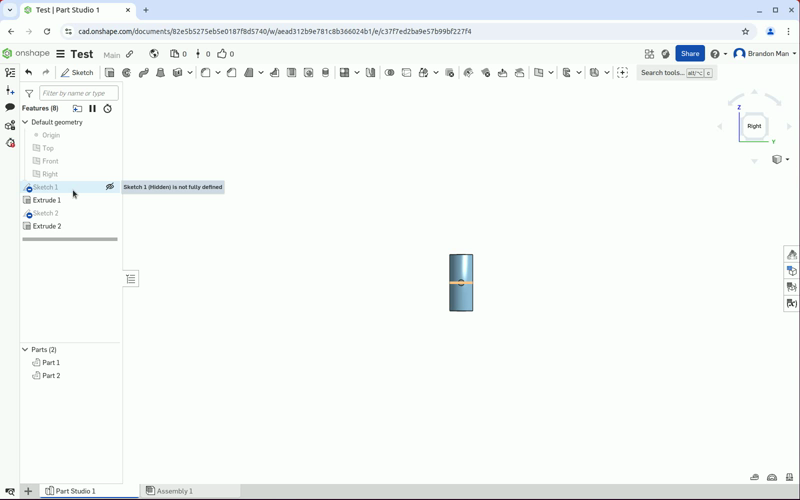
click(73, 189)
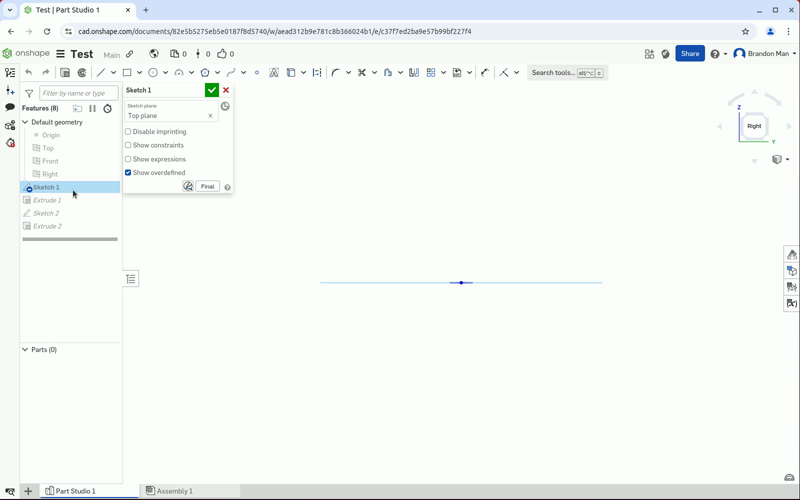
mouse_move(229, 92)
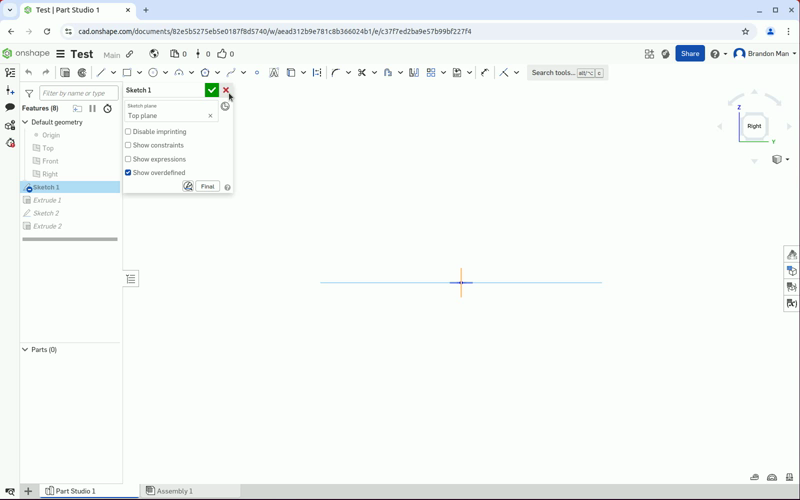
click(229, 92)
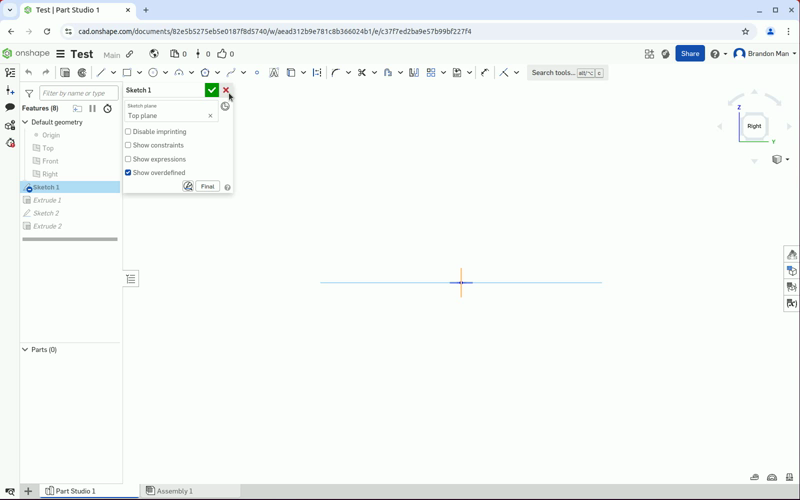
key(shift+s)
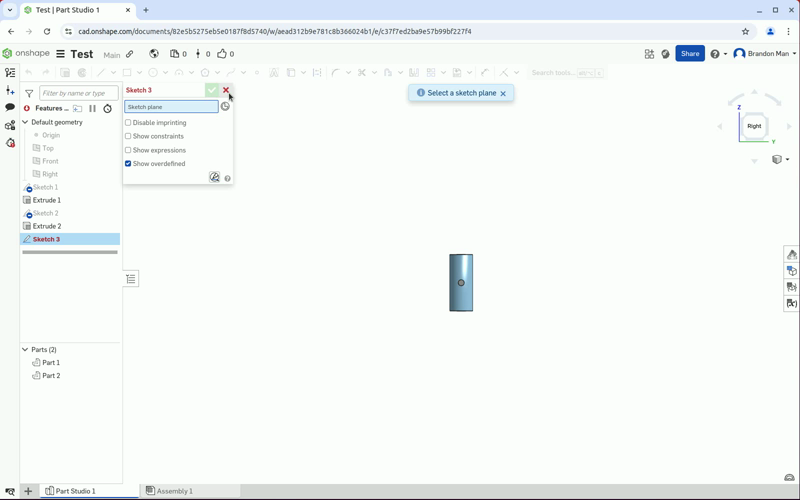
mouse_move(73, 176)
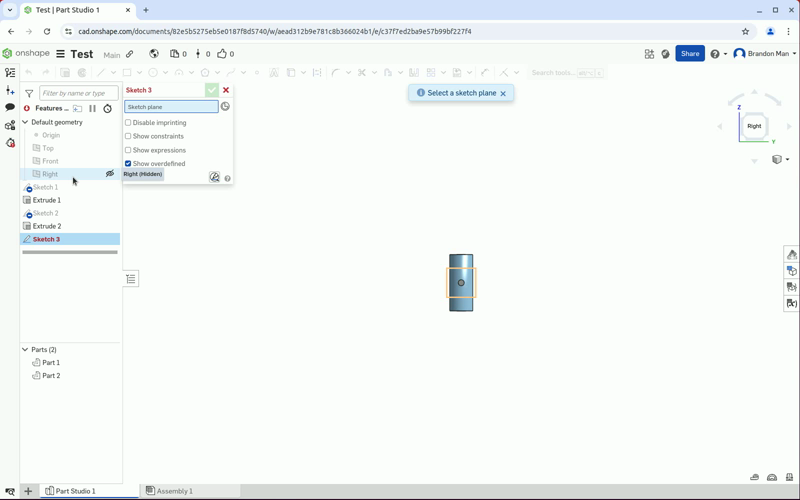
click(73, 176)
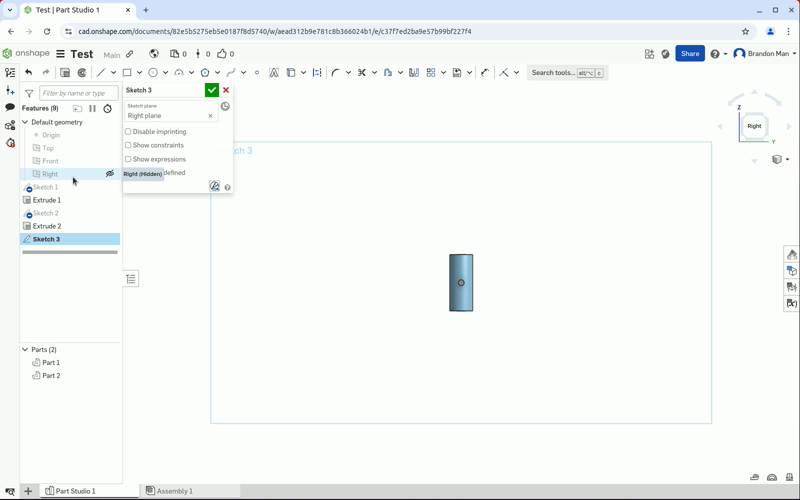
mouse_move(73, 352)
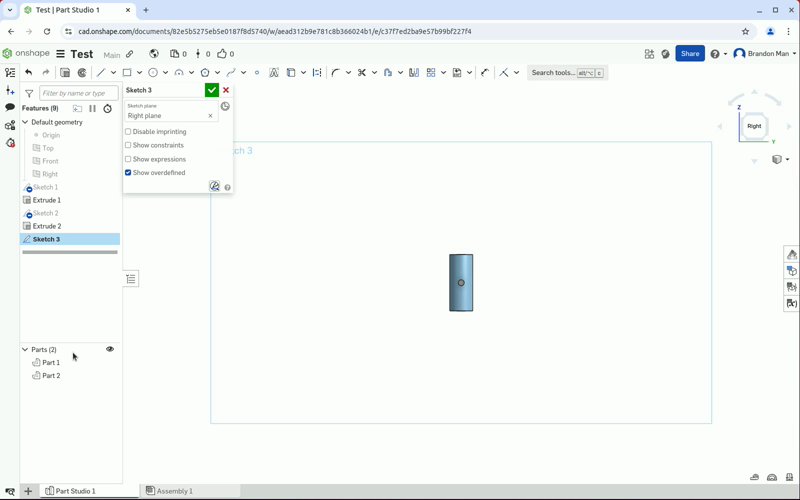
key(y)
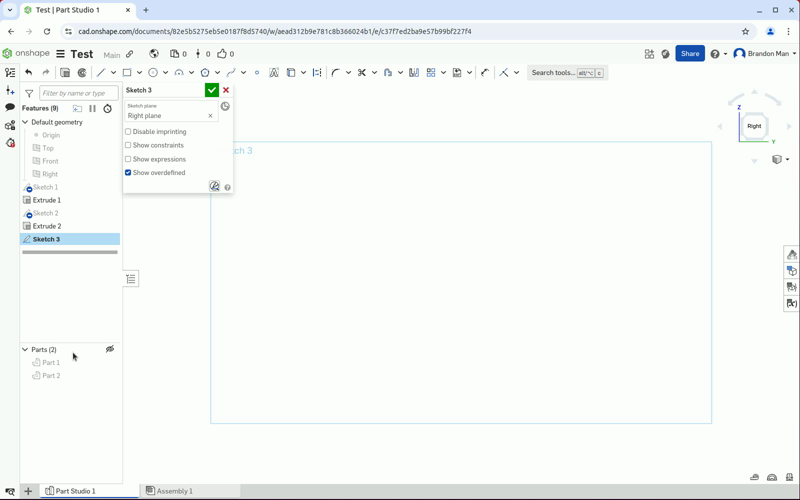
key(c)
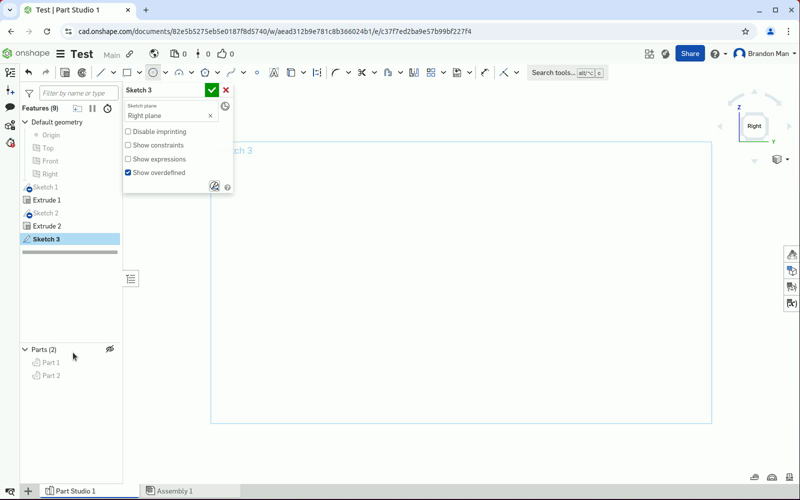
key_down(shift)
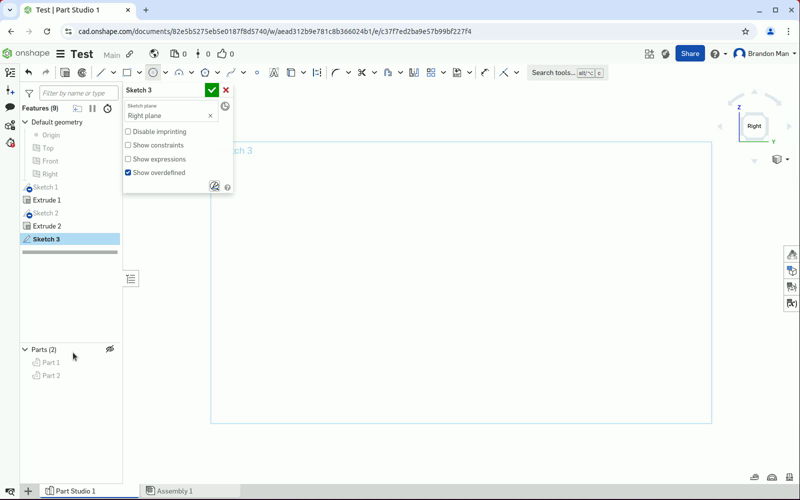
mouse_move(461, 282)
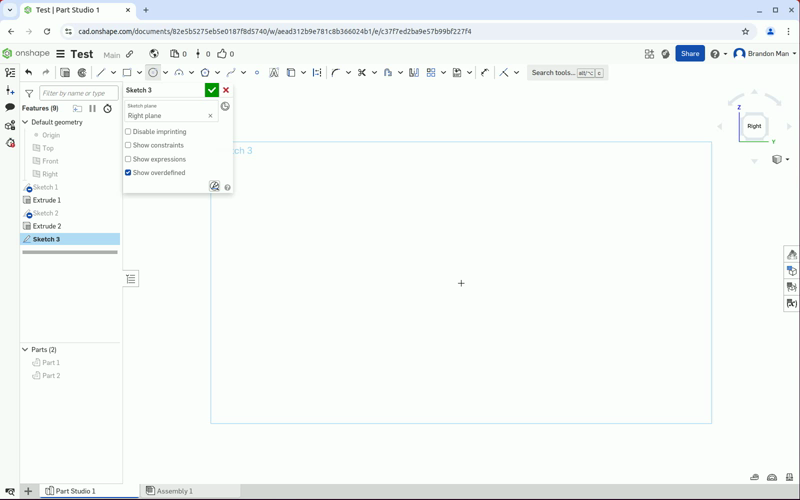
click(461, 282)
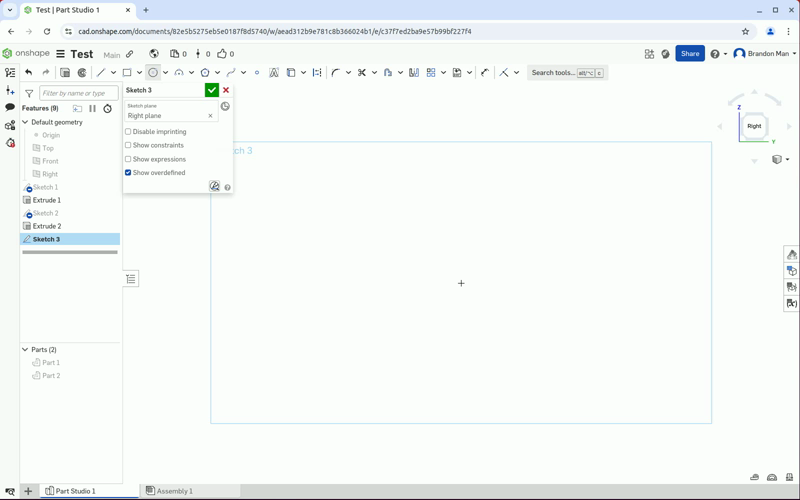
key_up(shift)
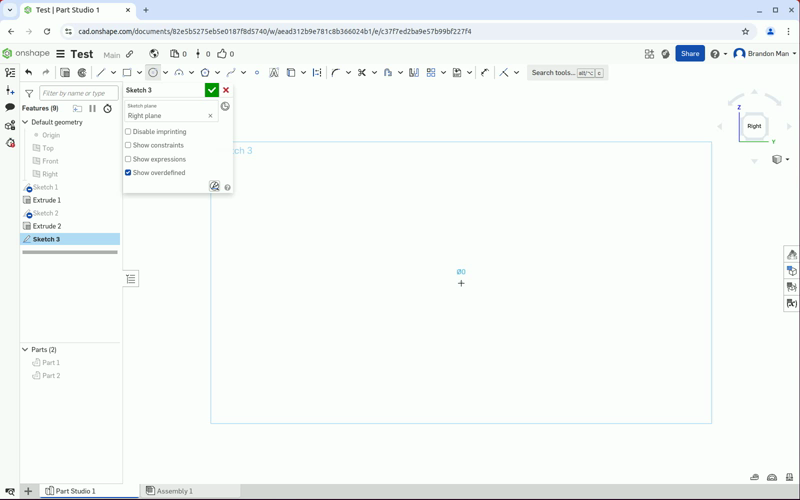
mouse_move(466, 282)
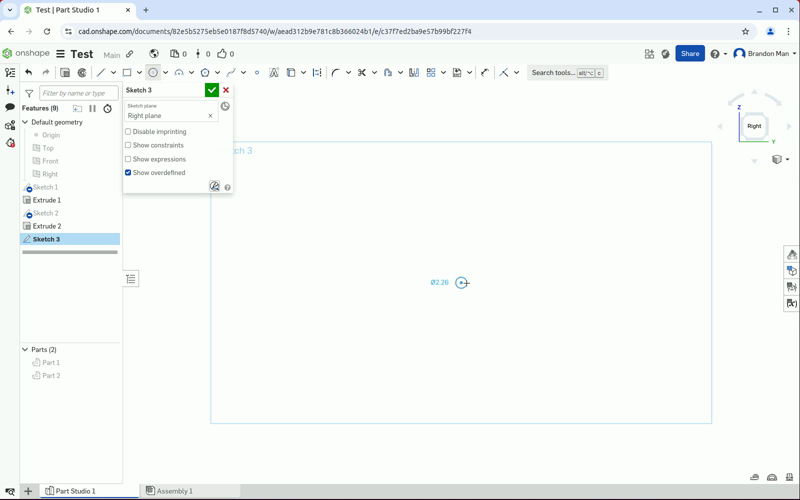
click(466, 282)
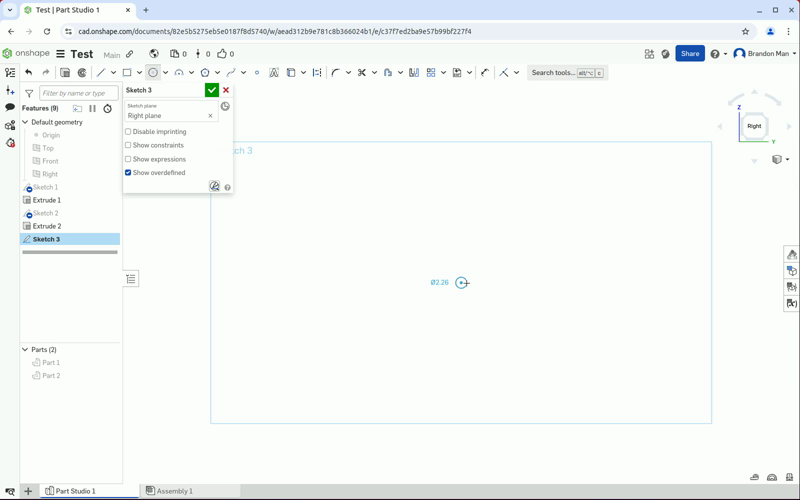
key(esc)
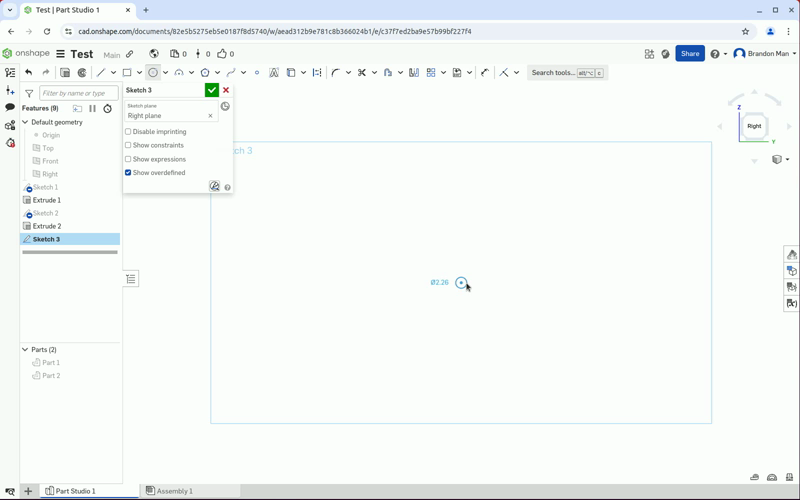
mouse_move(458, 284)
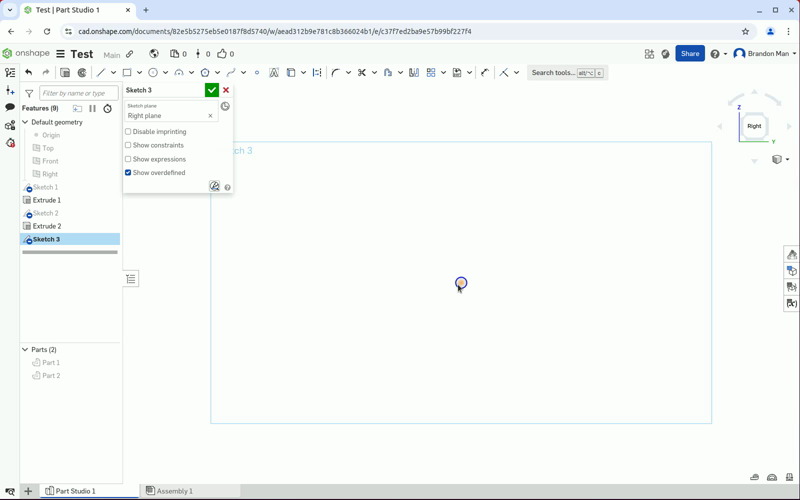
scroll(6)
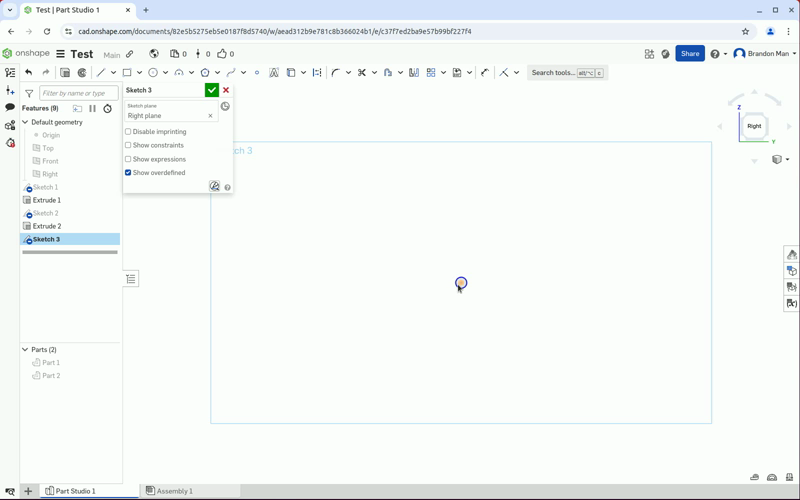
scroll(6)
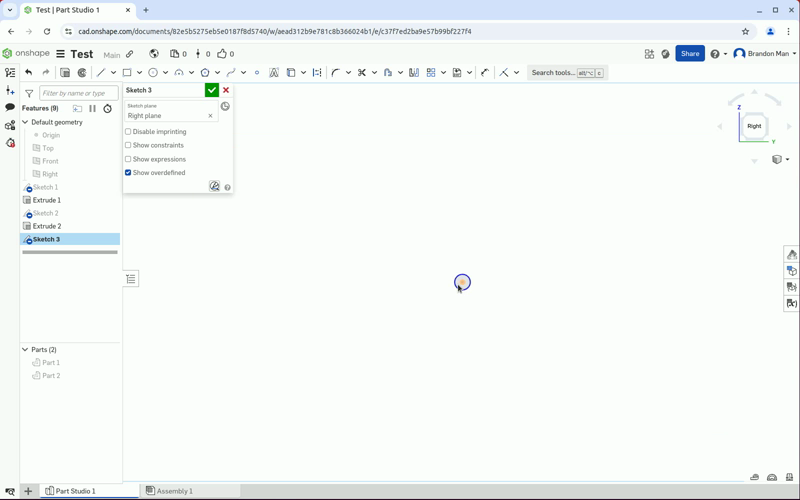
scroll(6)
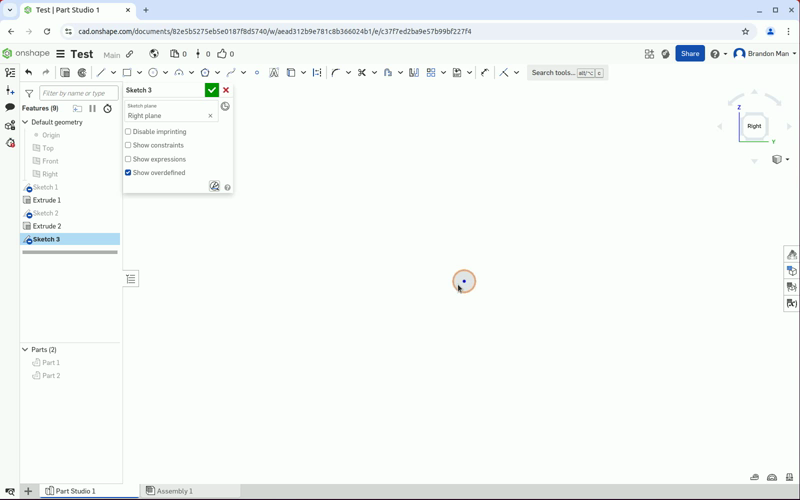
scroll(6)
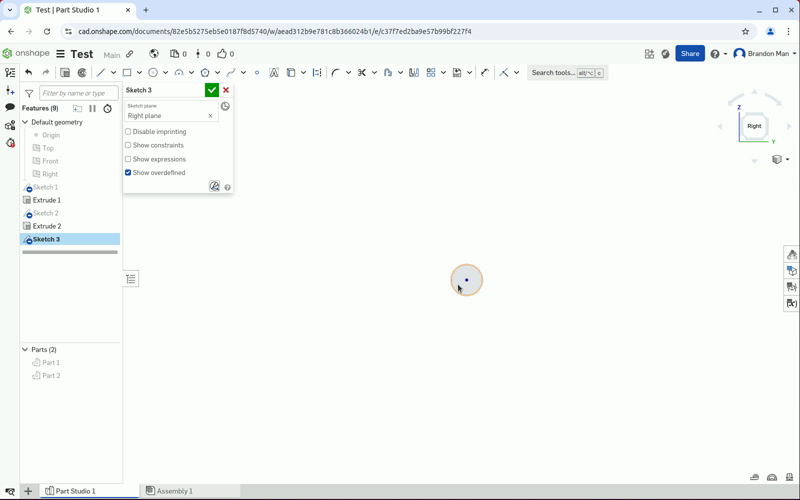
scroll(6)
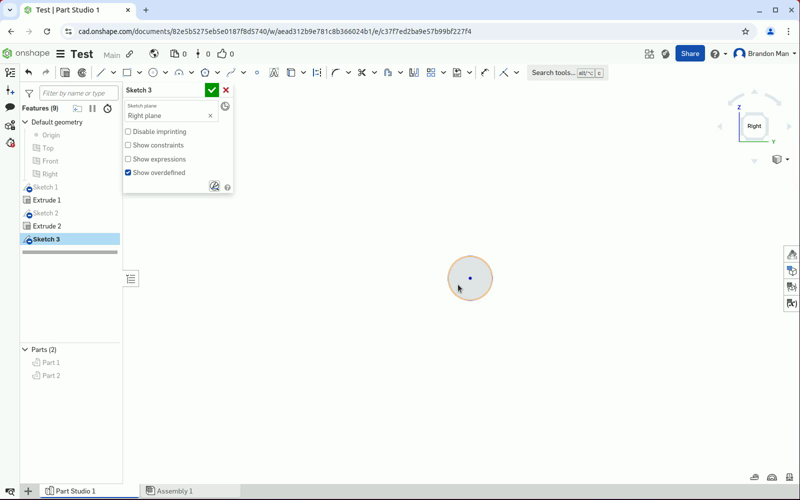
scroll(6)
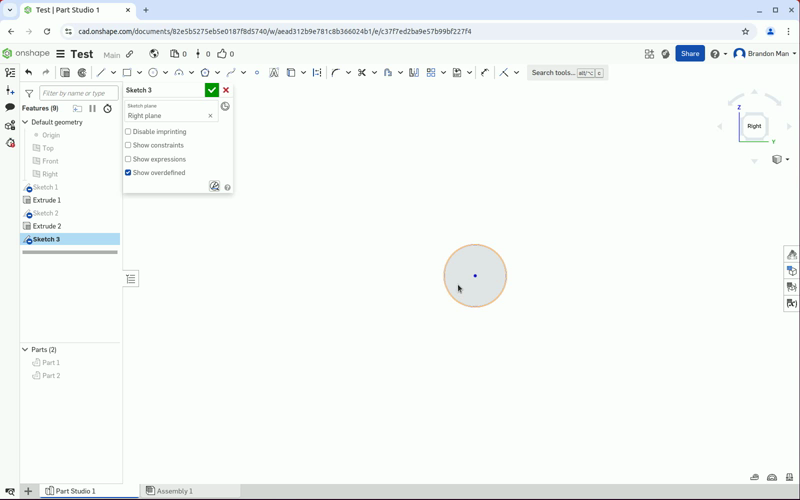
scroll(6)
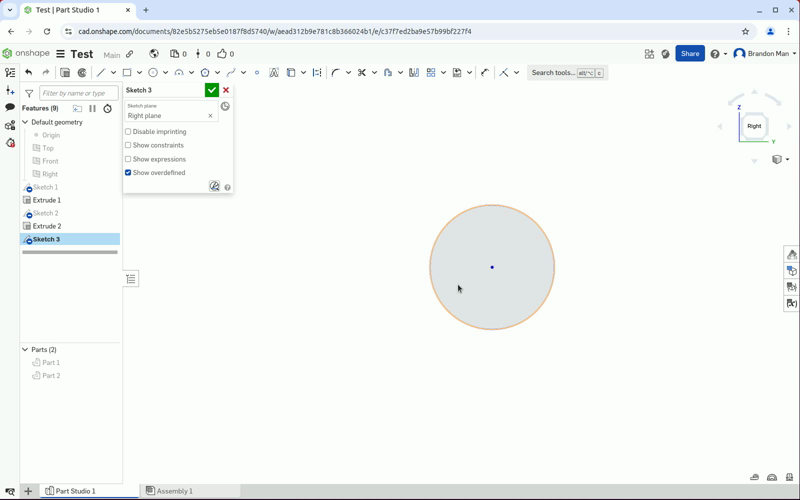
click(458, 284)
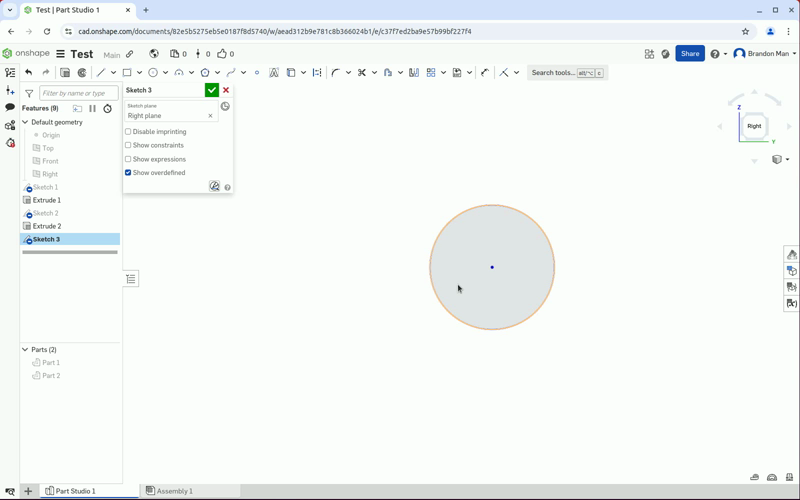
scroll(-6)
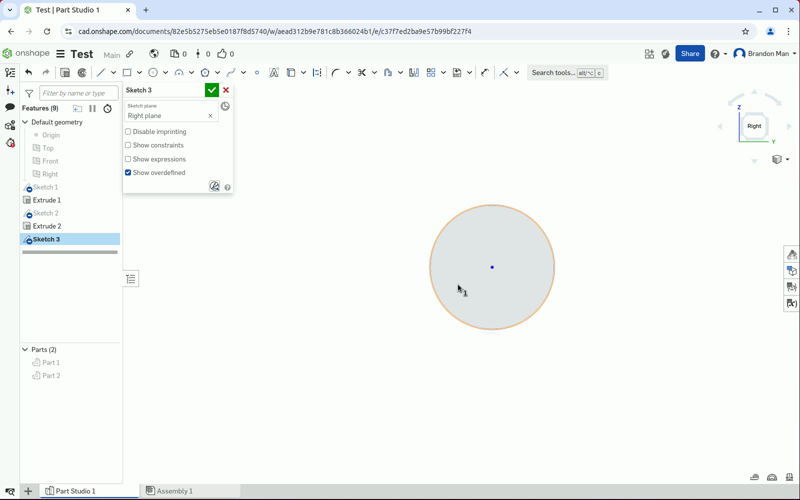
scroll(-6)
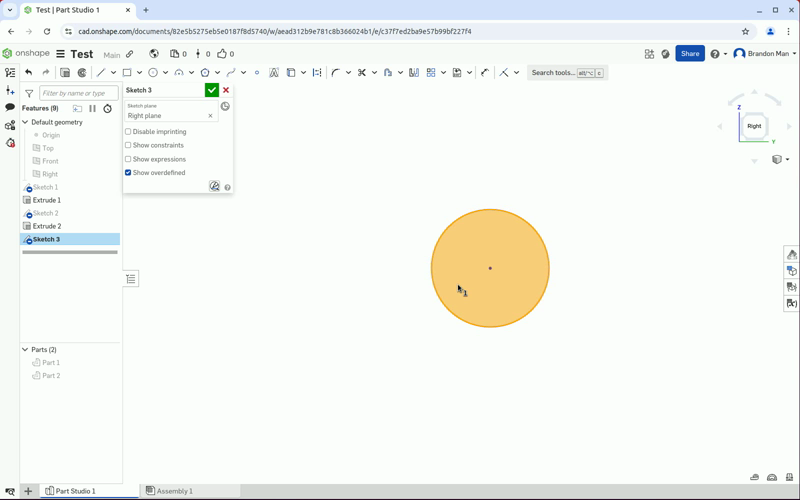
scroll(-6)
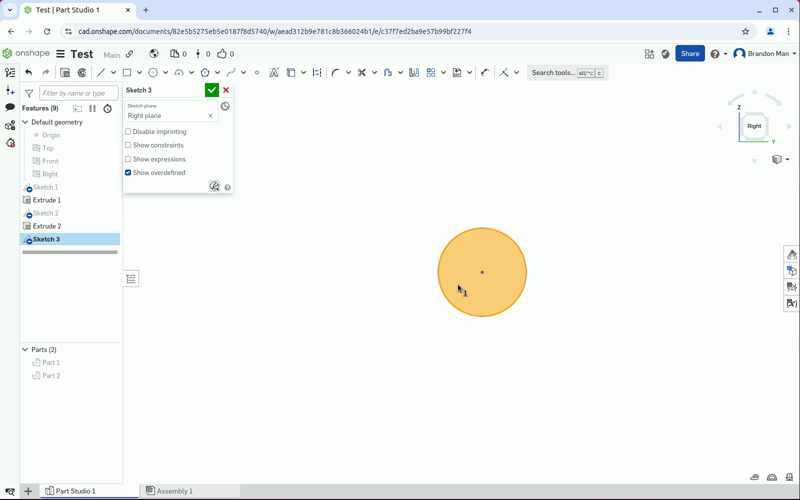
scroll(-6)
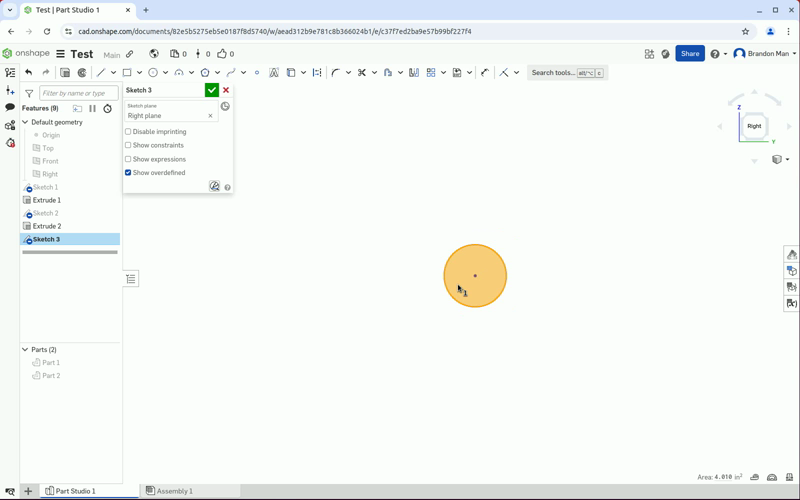
scroll(-6)
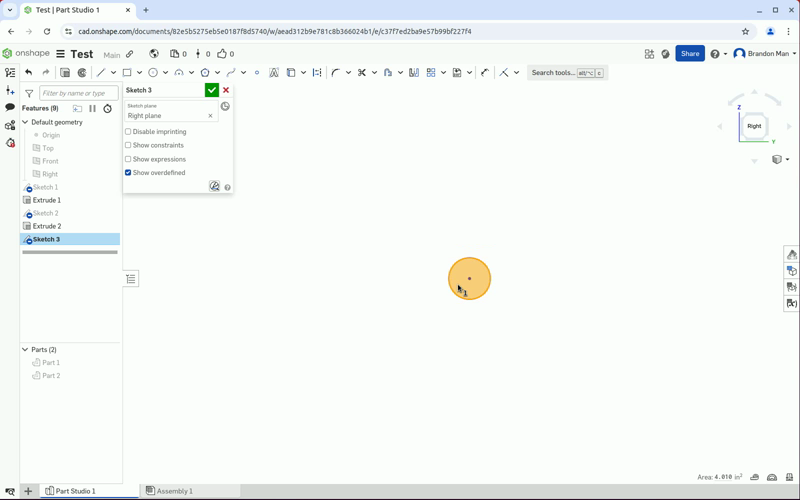
scroll(-6)
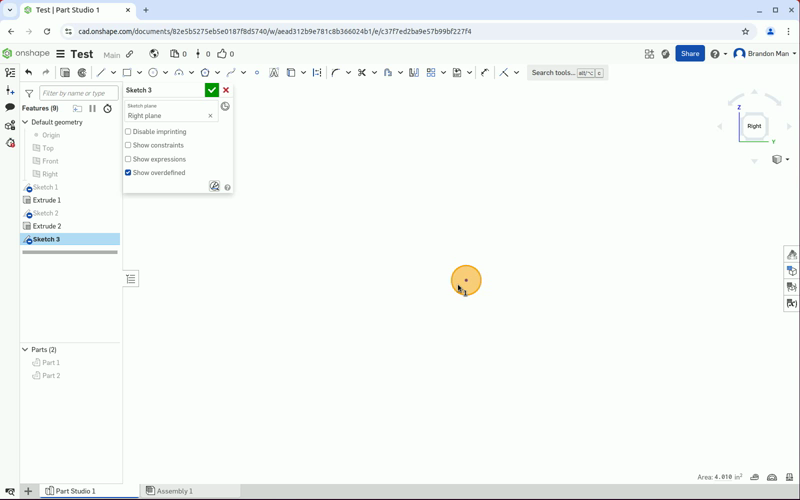
scroll(-6)
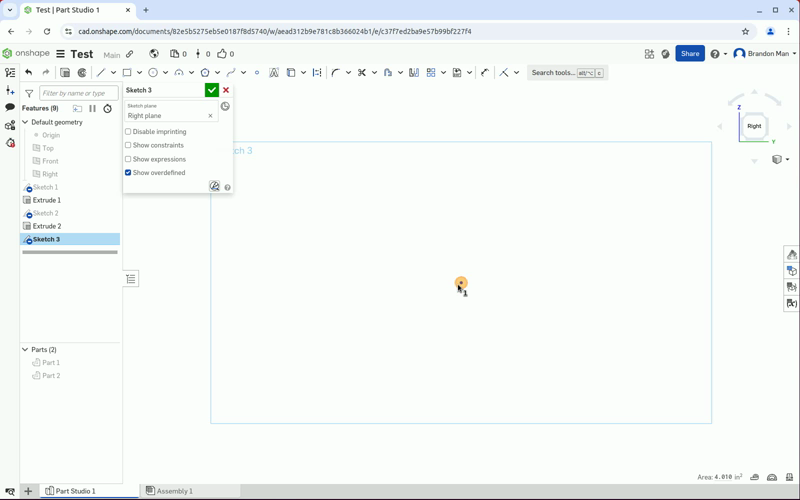
mouse_move(73, 352)
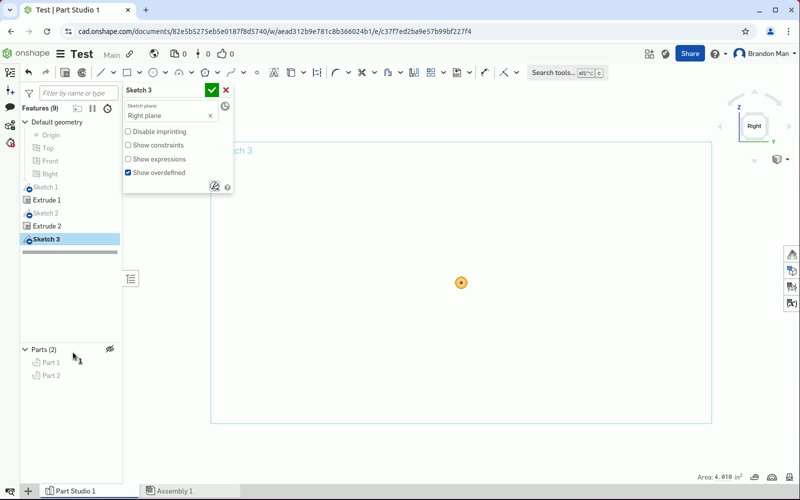
key(shift+y)
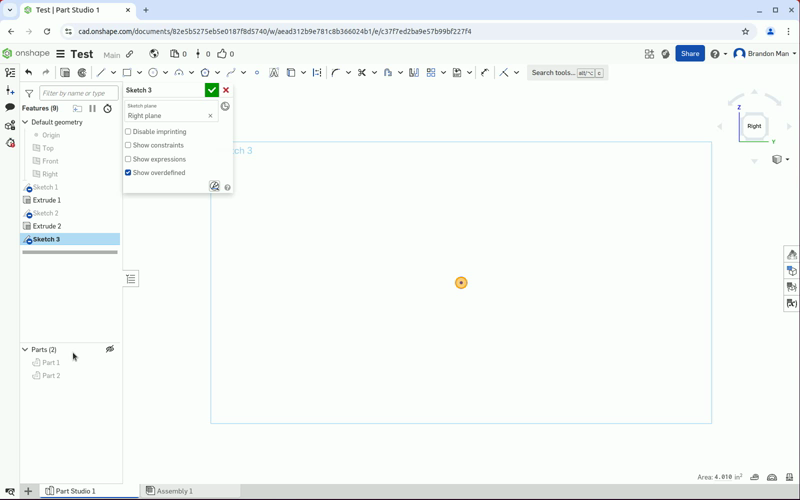
key(shift+e)
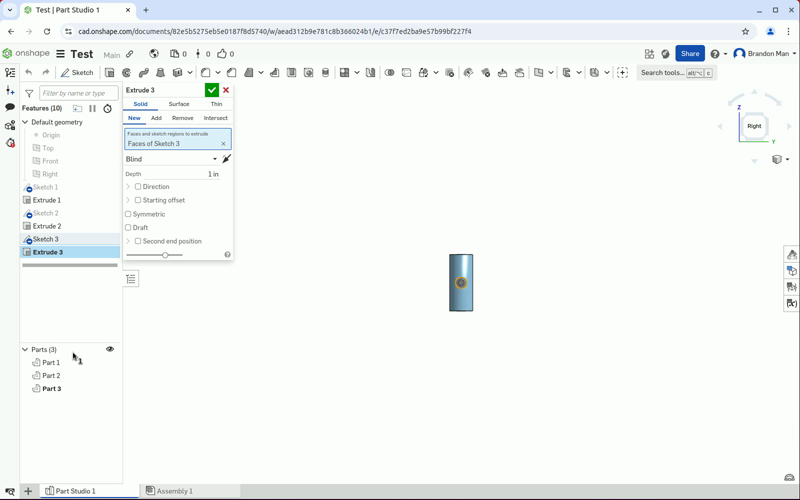
mouse_move(143, 106)
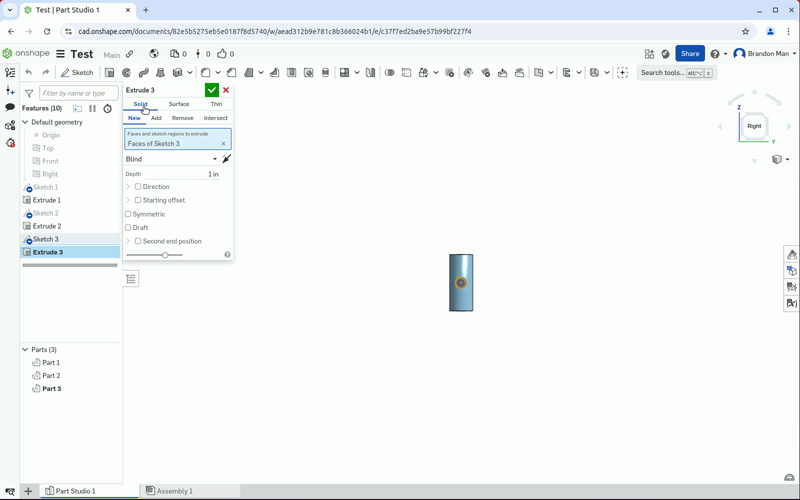
click(143, 106)
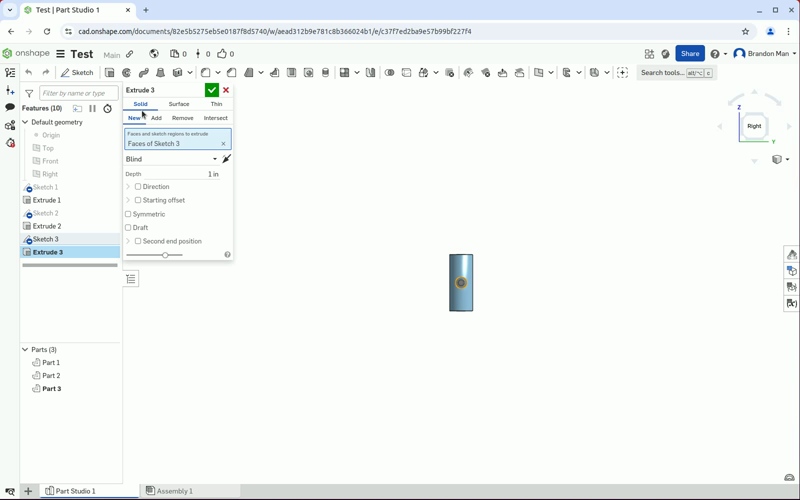
mouse_move(137, 120)
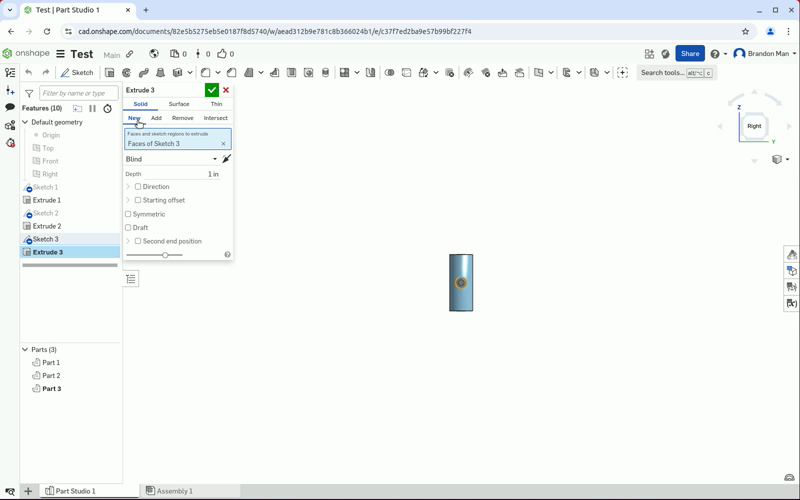
click(137, 120)
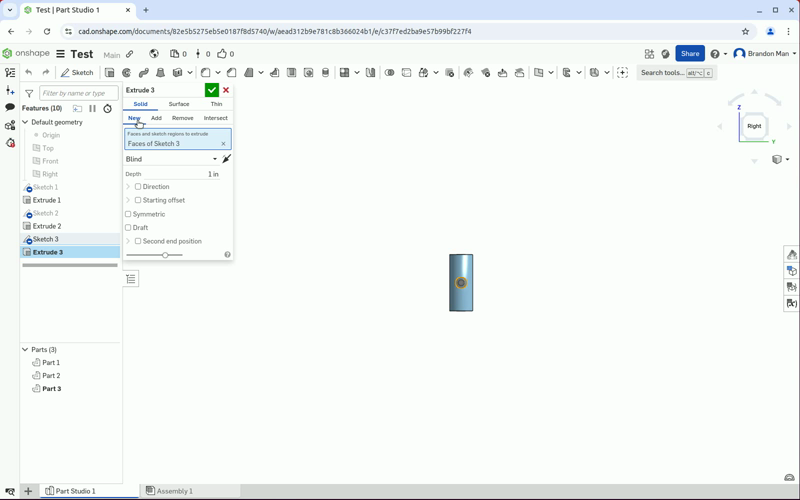
key(tab, 4)
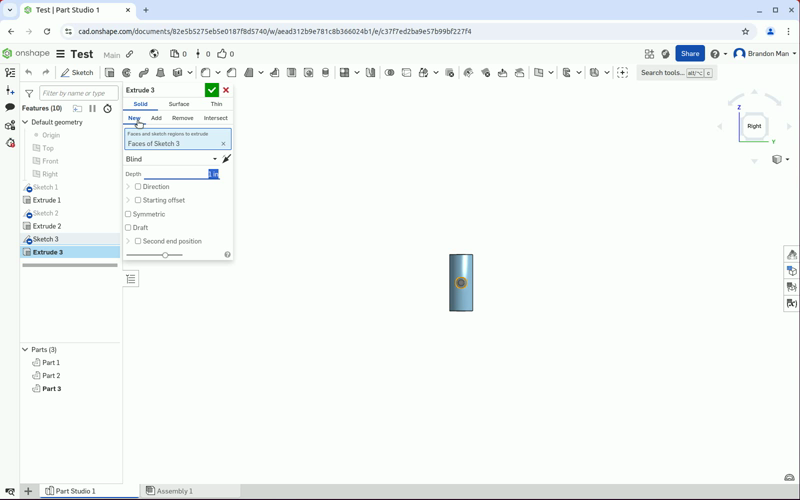
text(3.37)
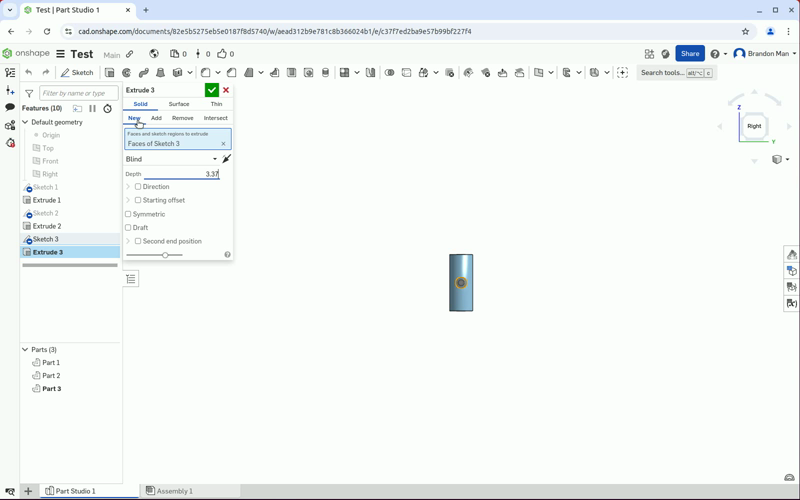
key(tab, 3)
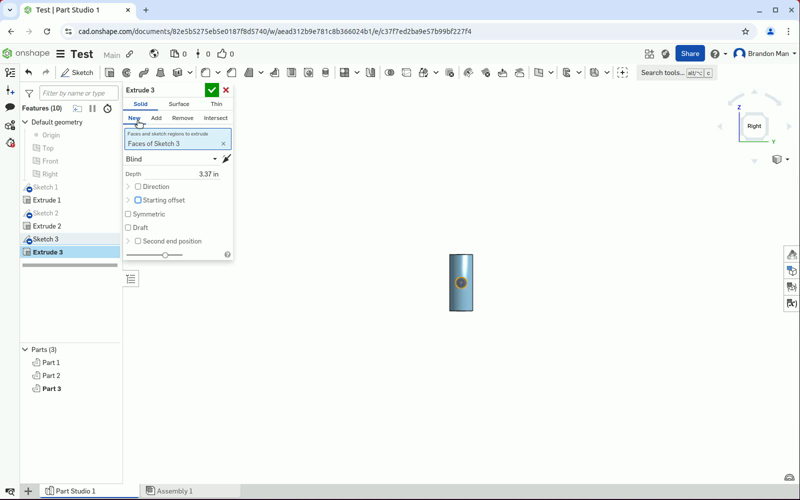
key(tab, 2)
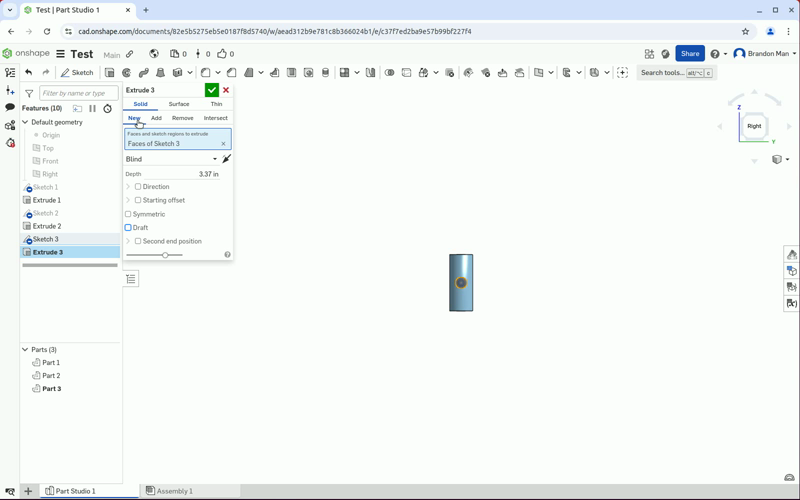
key(space)
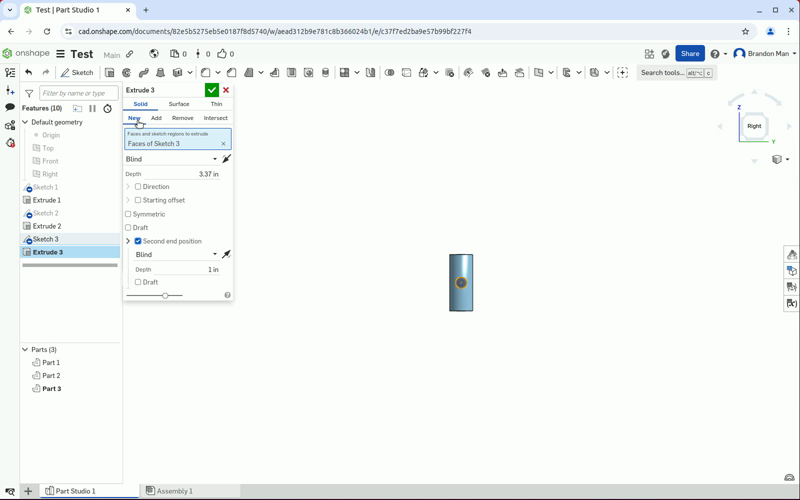
key(tab, 3)
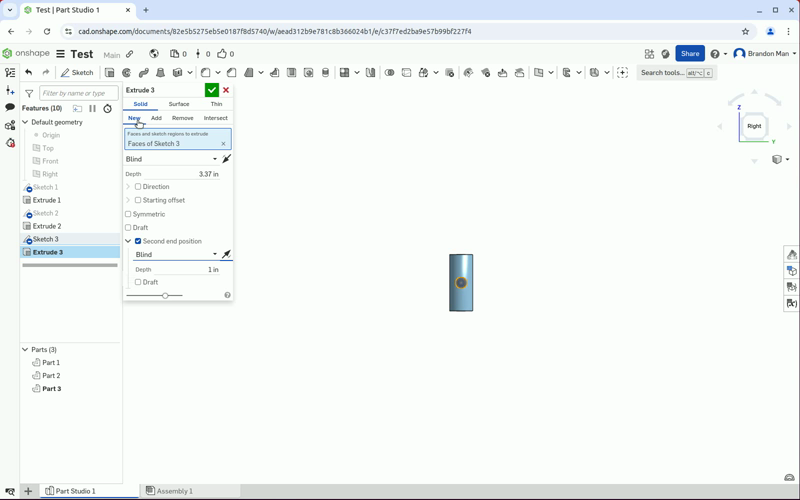
text(2.889)
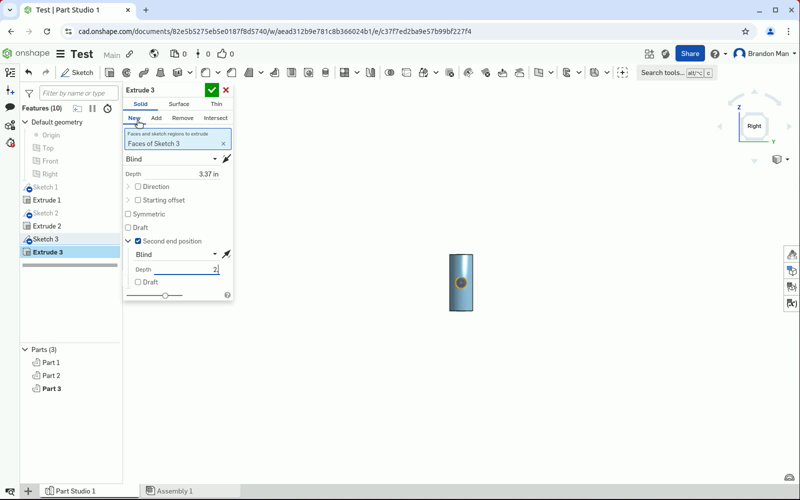
key(enter)
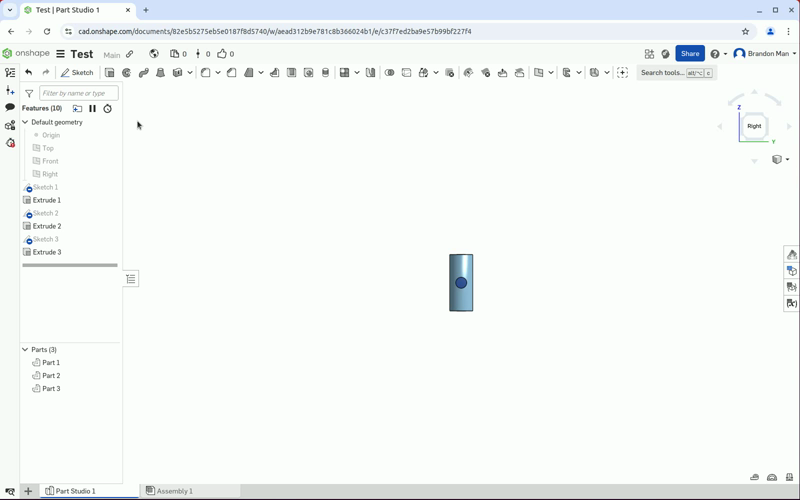
key(shift+h)
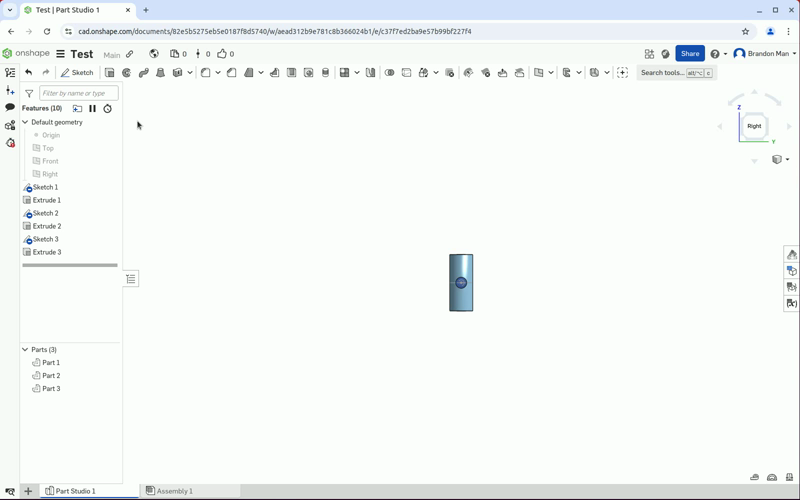
key(shift+h)
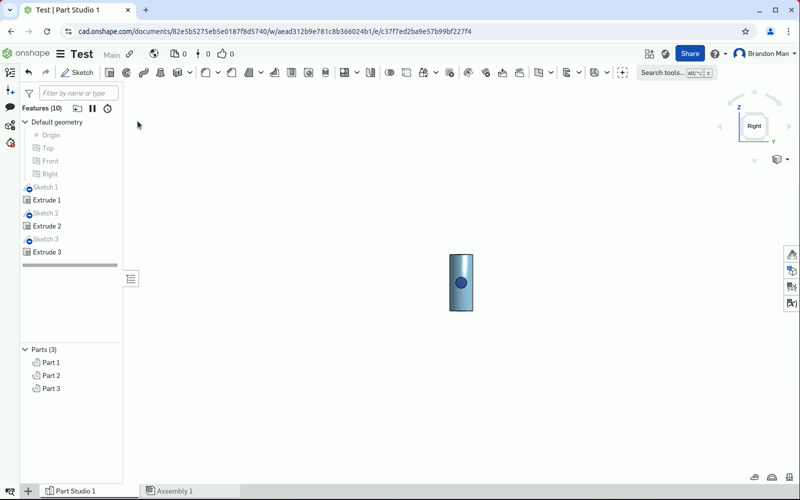
mouse_move(73, 189)
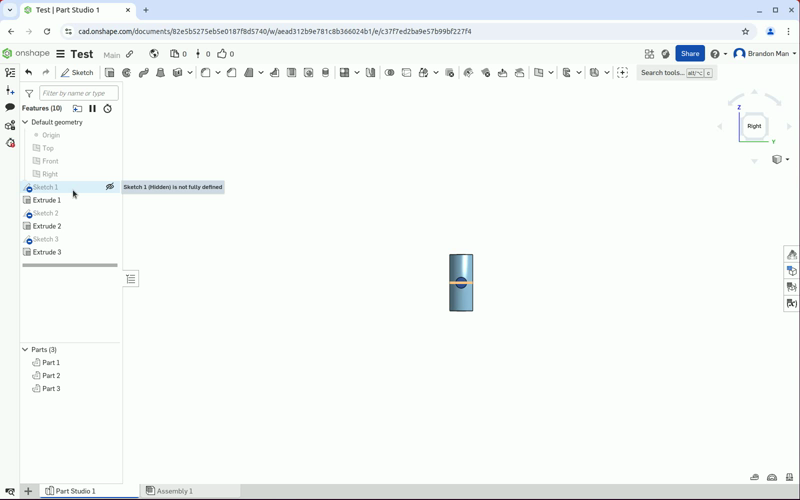
click(73, 189)
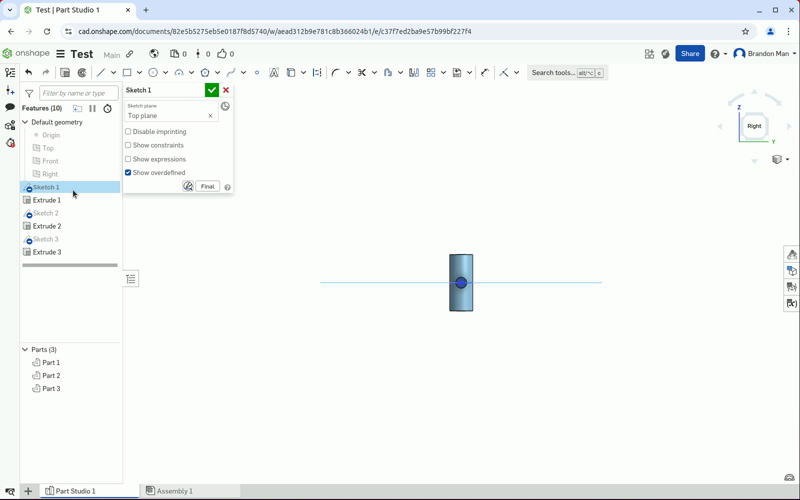
mouse_move(229, 92)
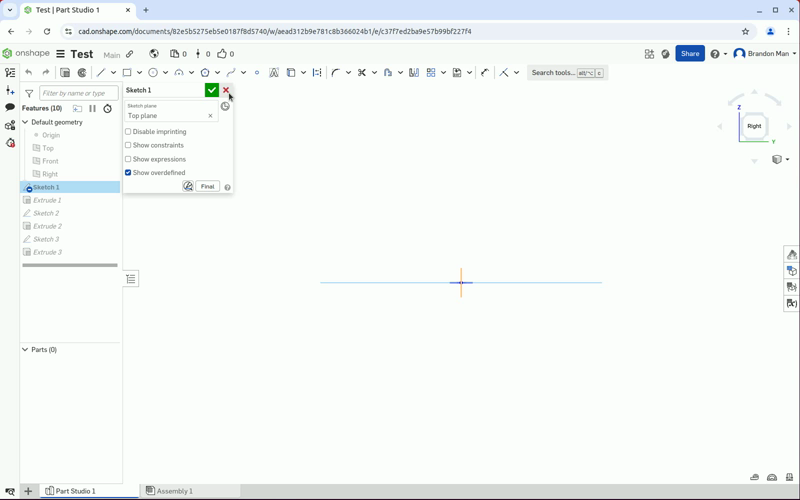
click(229, 92)
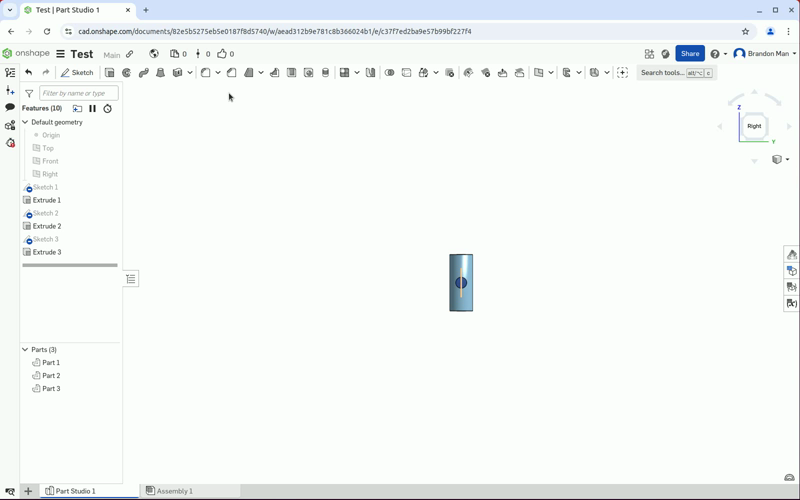
mouse_move(73, 352)
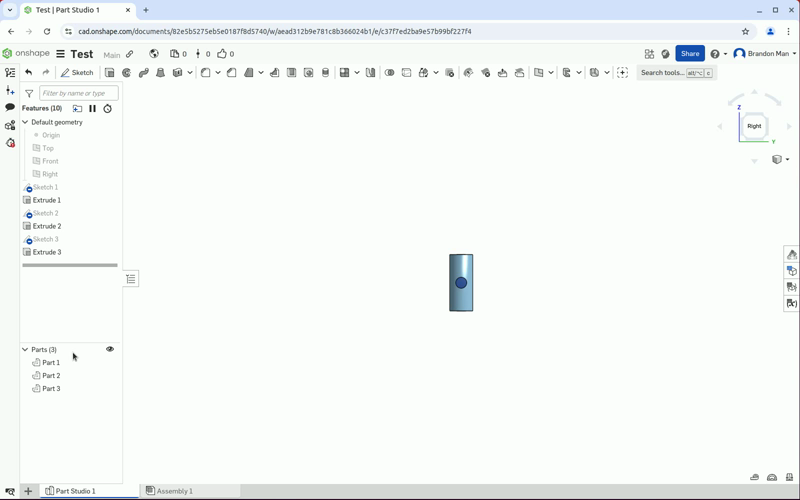
key(y)
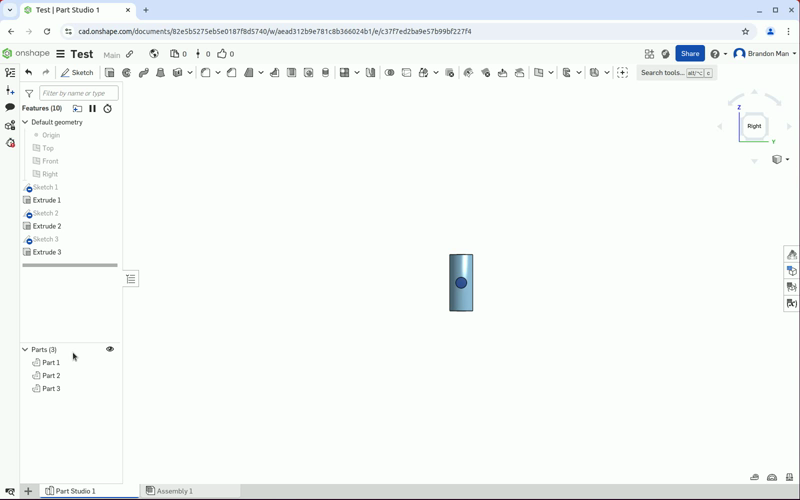
key(shift+p)
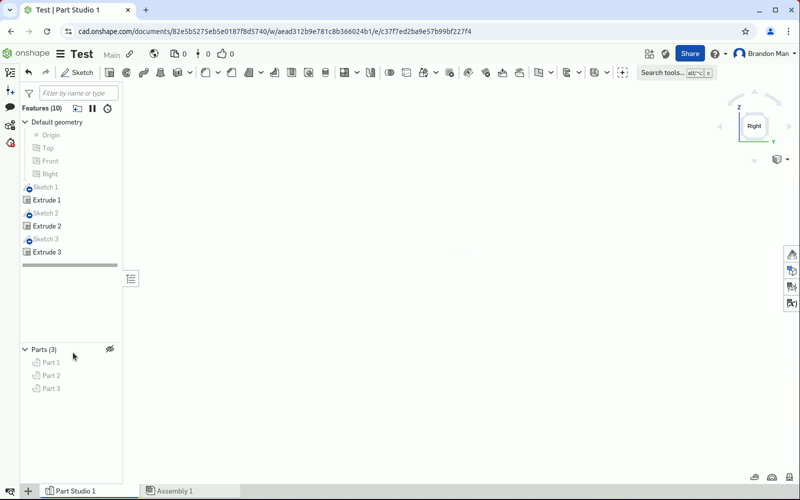
key(space)
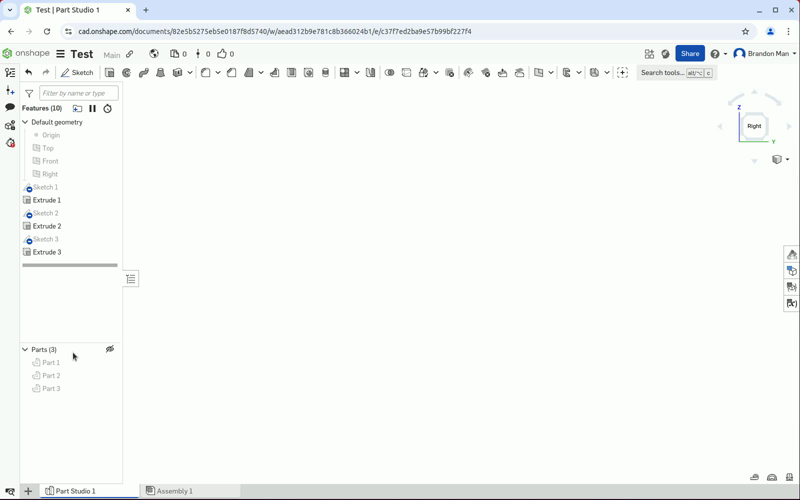
key_down(shift)
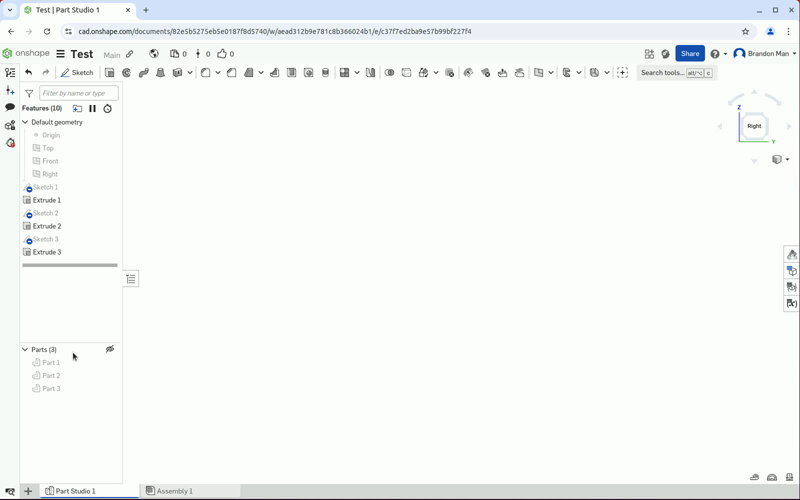
key(right)
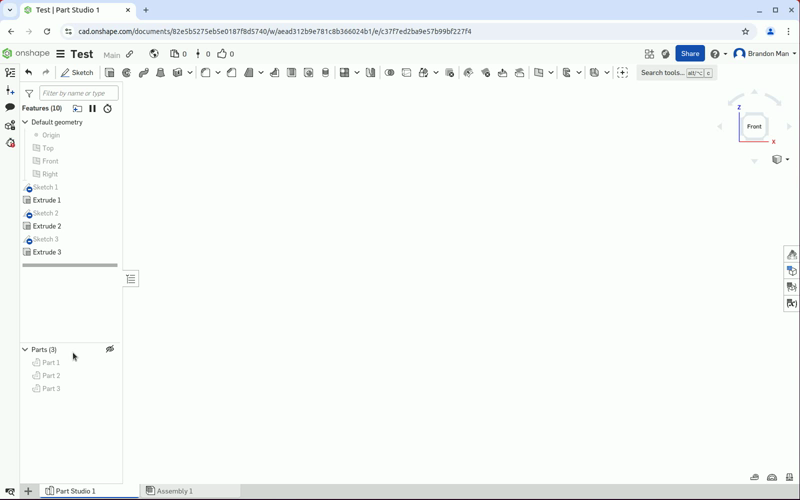
key_up(shift)
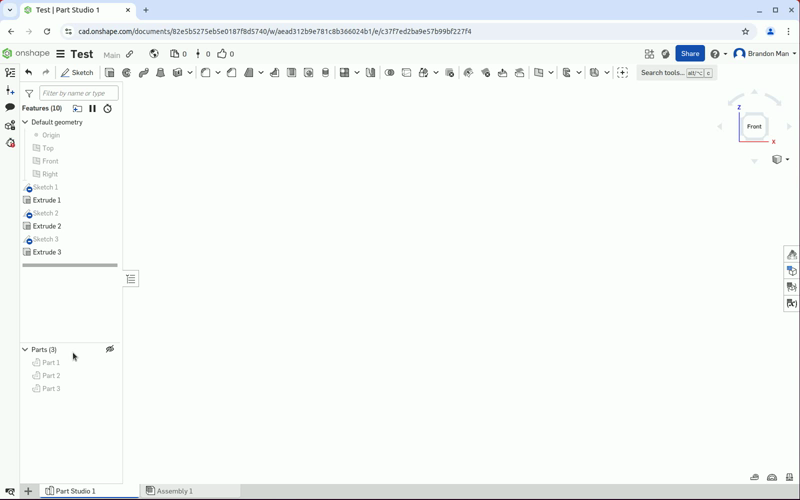
key(space)
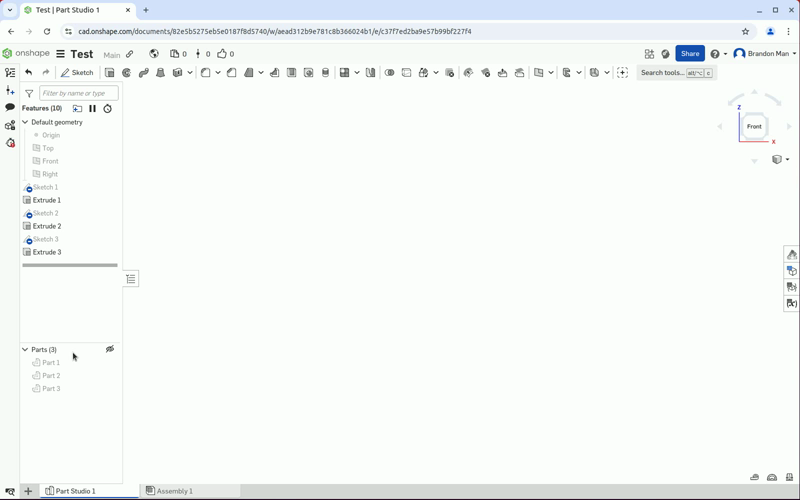
key_down(shift)
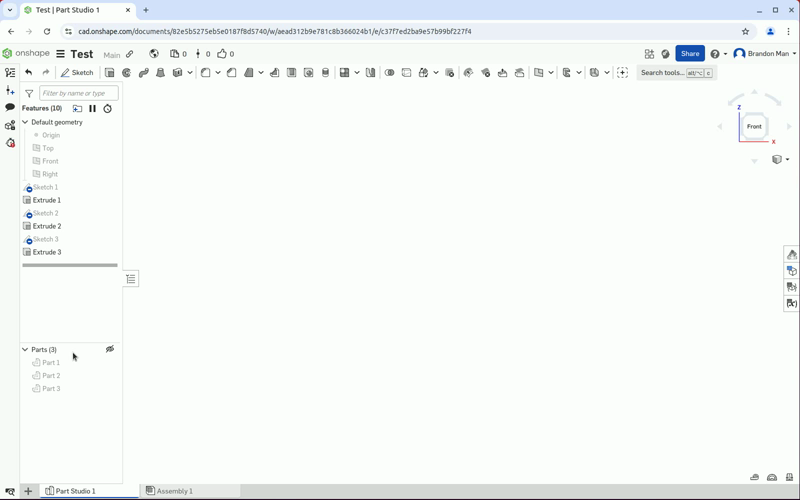
key(down)
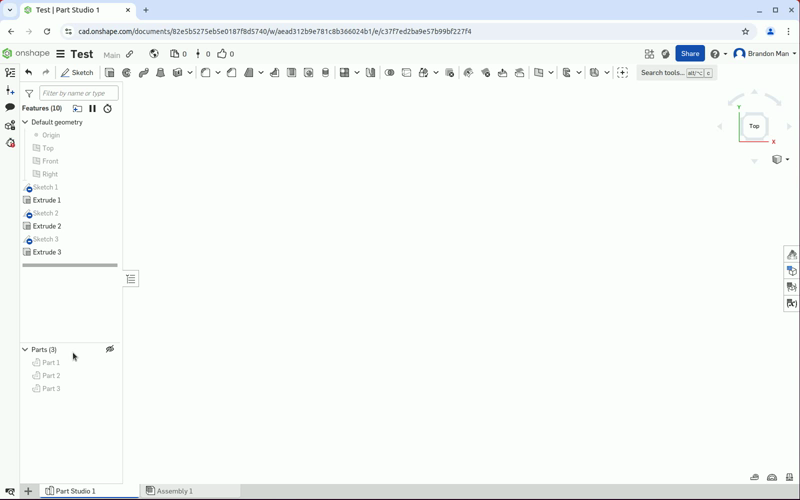
key_up(shift)
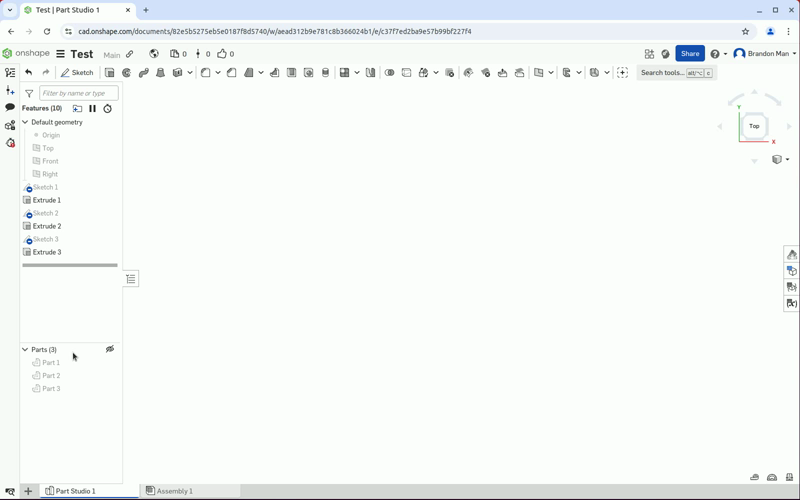
mouse_move(73, 352)
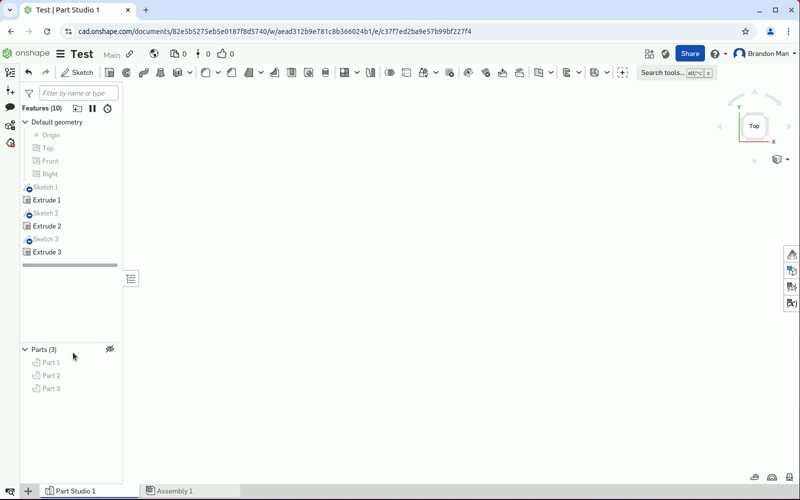
key(shift+y)
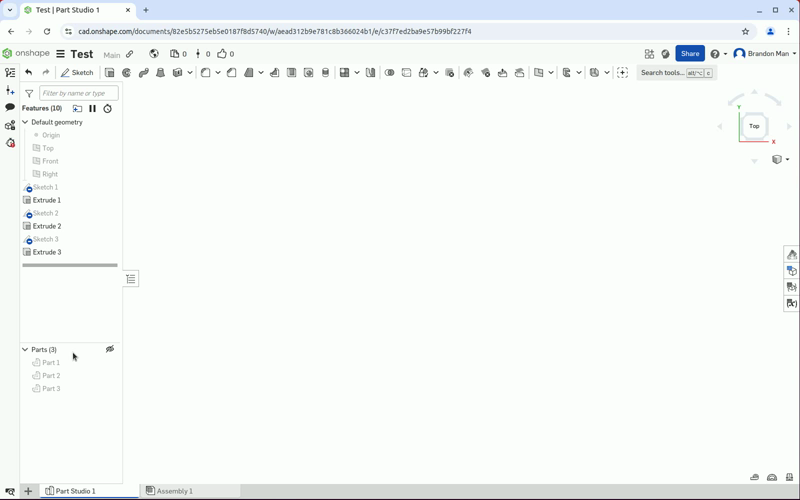
key(shift+s)
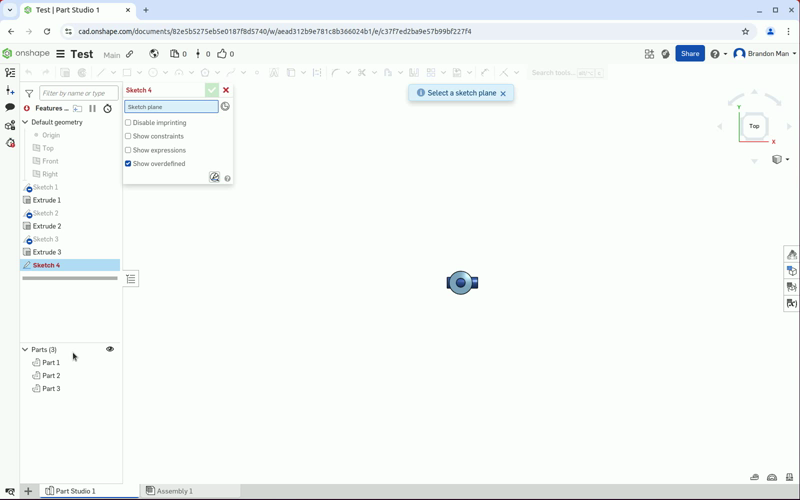
mouse_move(73, 150)
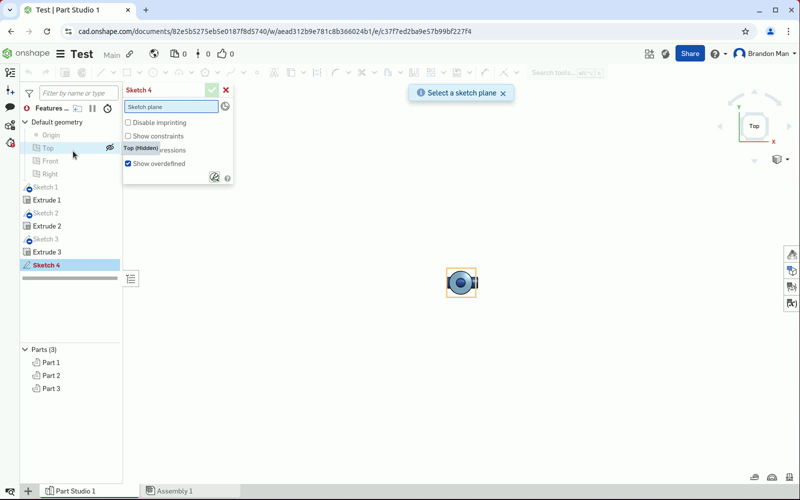
click(73, 150)
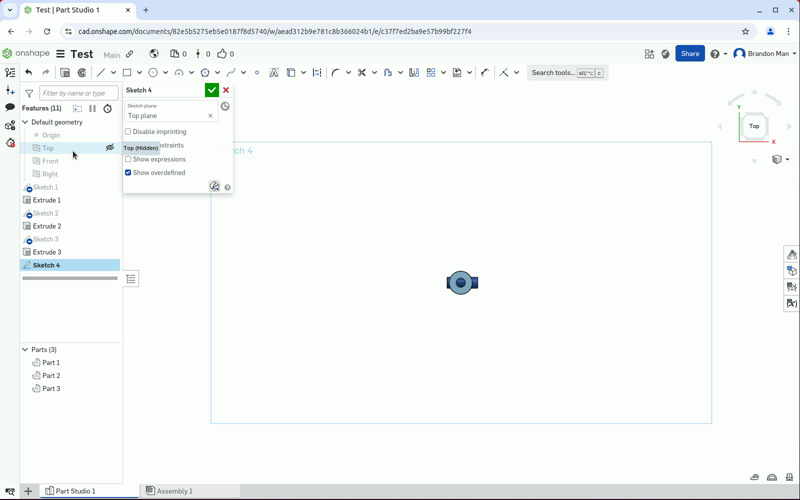
mouse_move(73, 352)
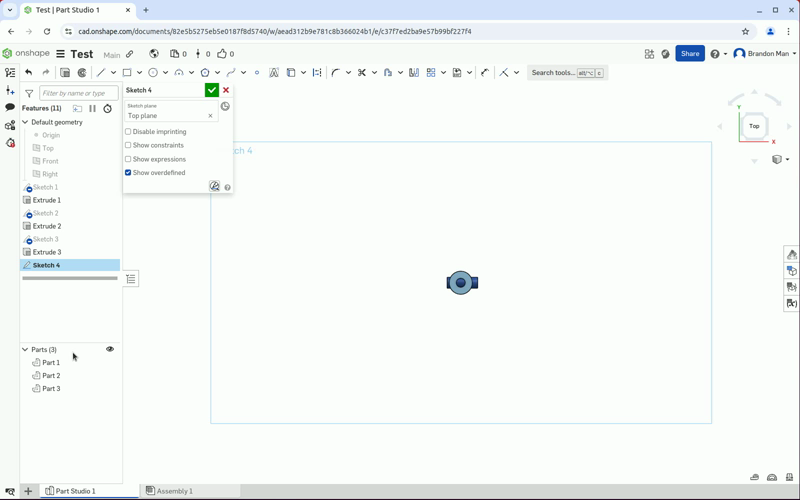
key(y)
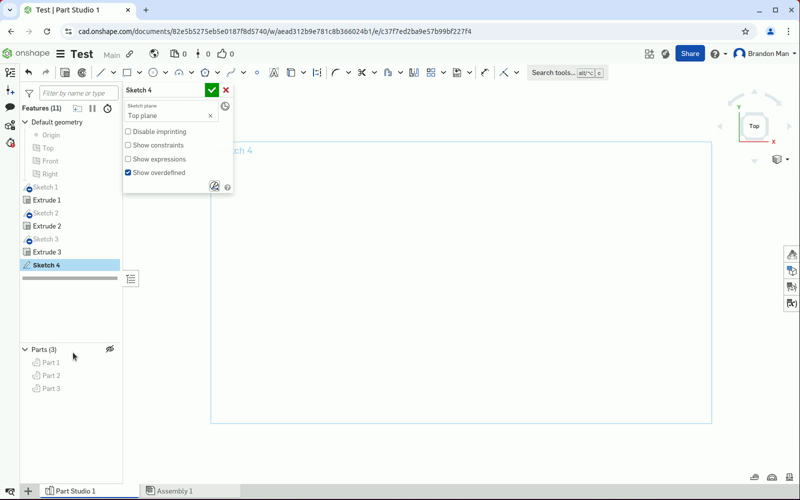
key(c)
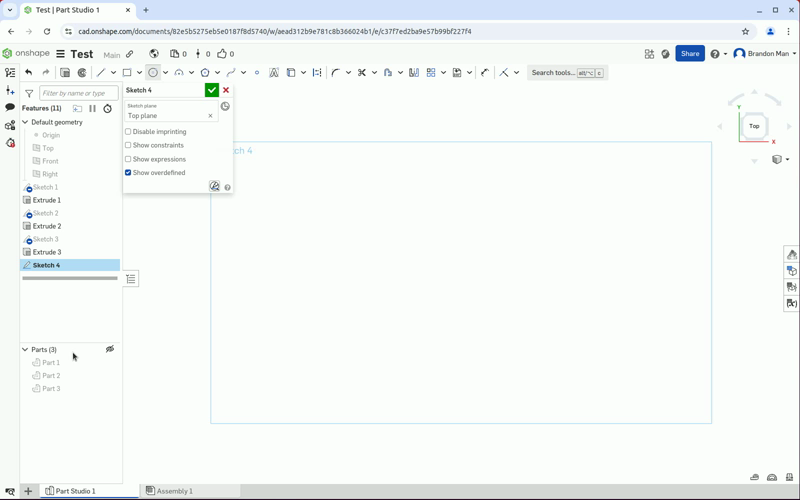
key_down(shift)
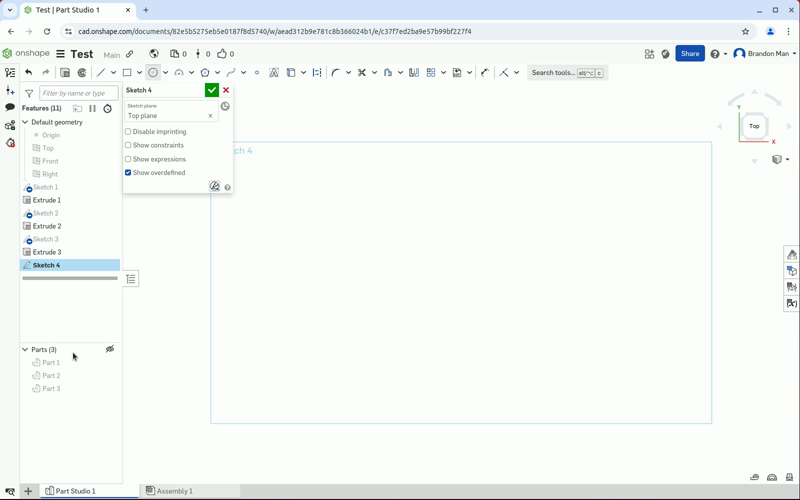
mouse_move(461, 282)
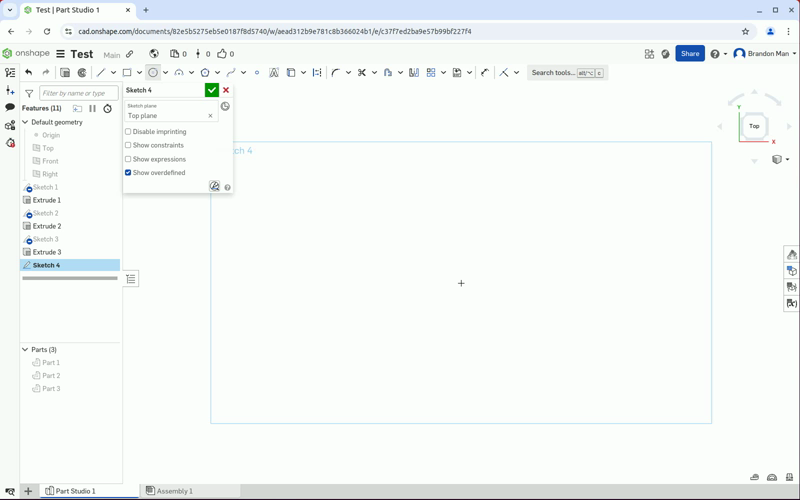
click(461, 282)
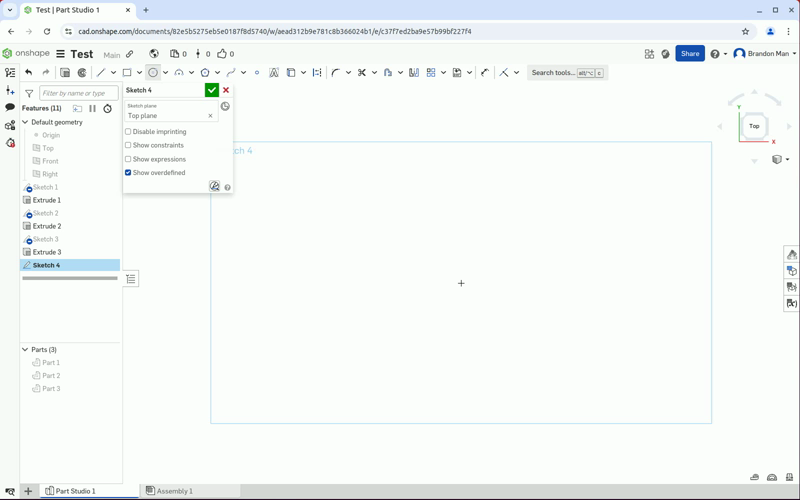
key_up(shift)
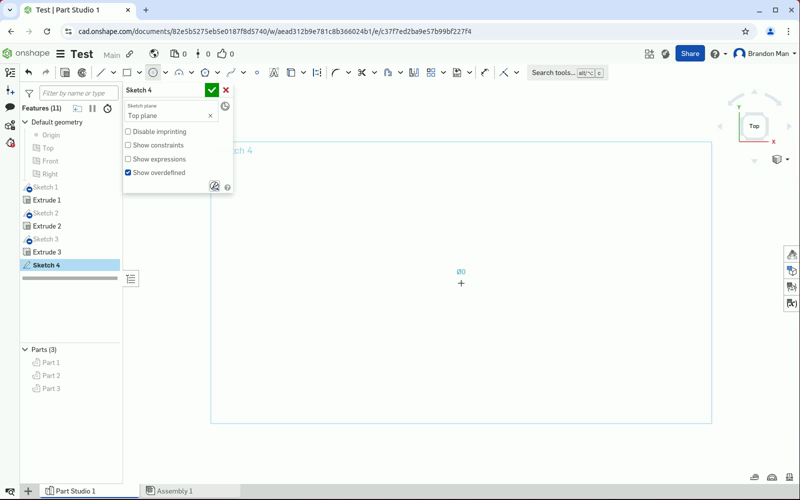
mouse_move(466, 282)
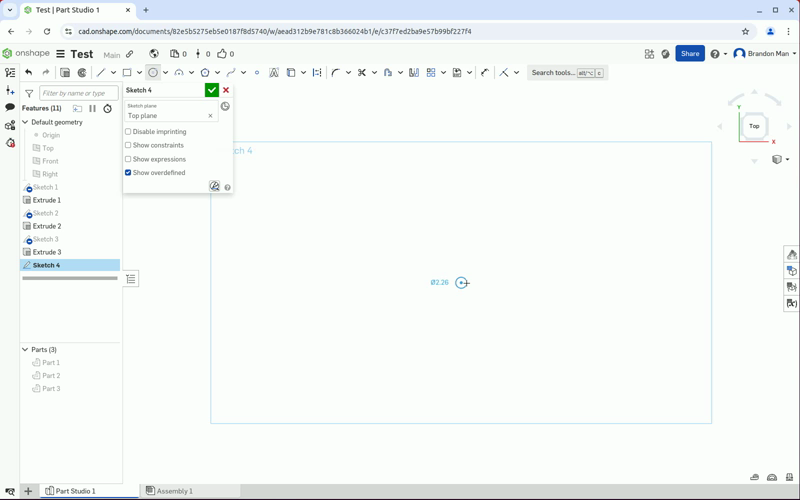
click(466, 282)
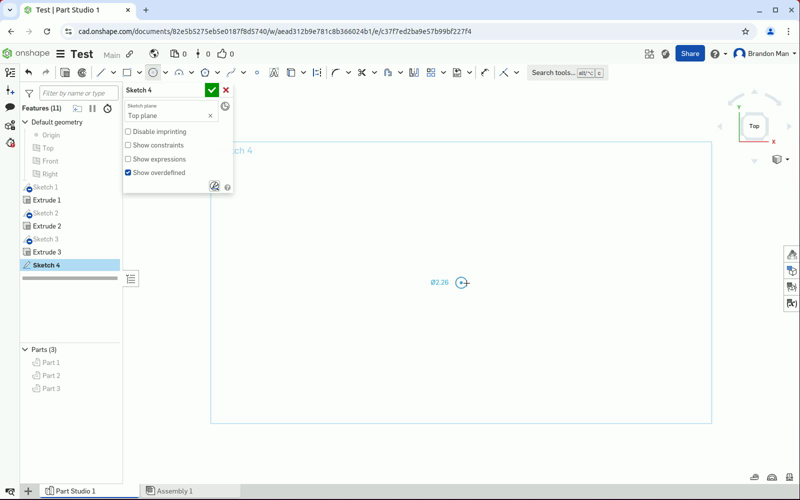
key(esc)
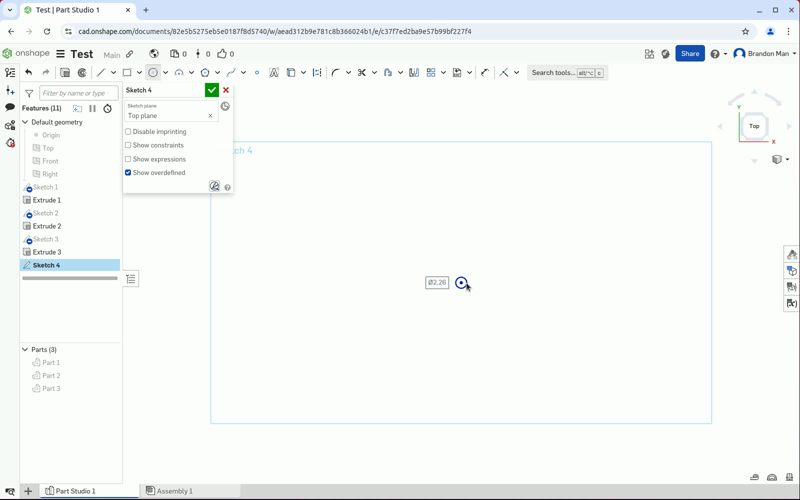
mouse_move(464, 286)
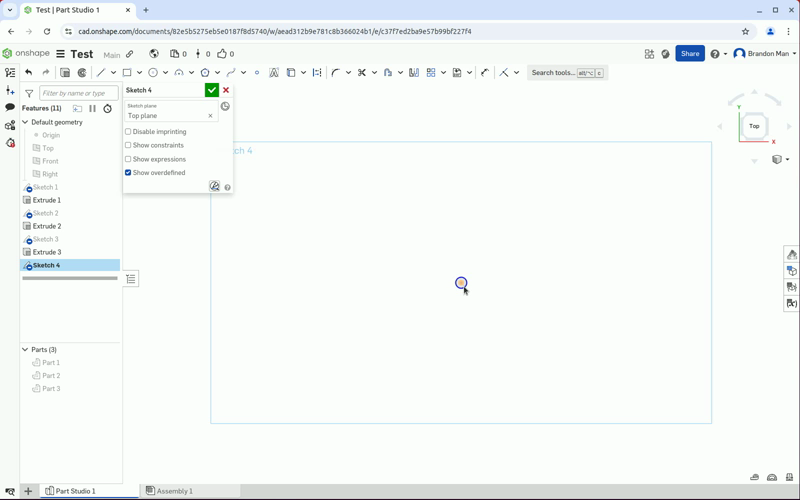
scroll(6)
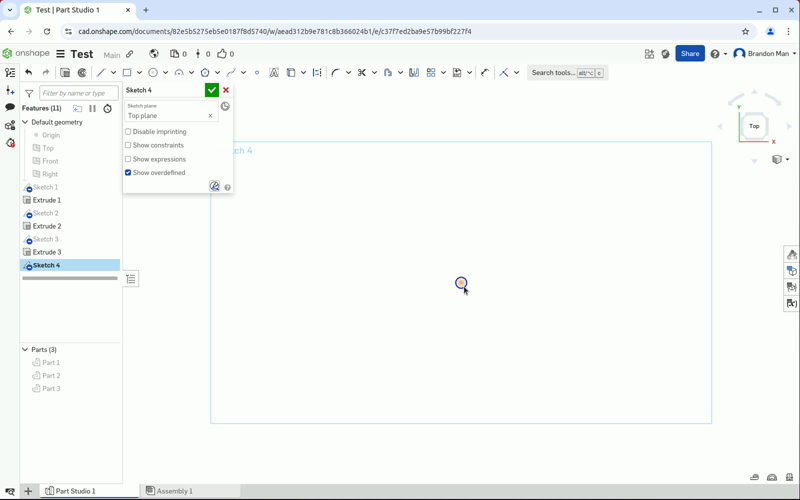
scroll(6)
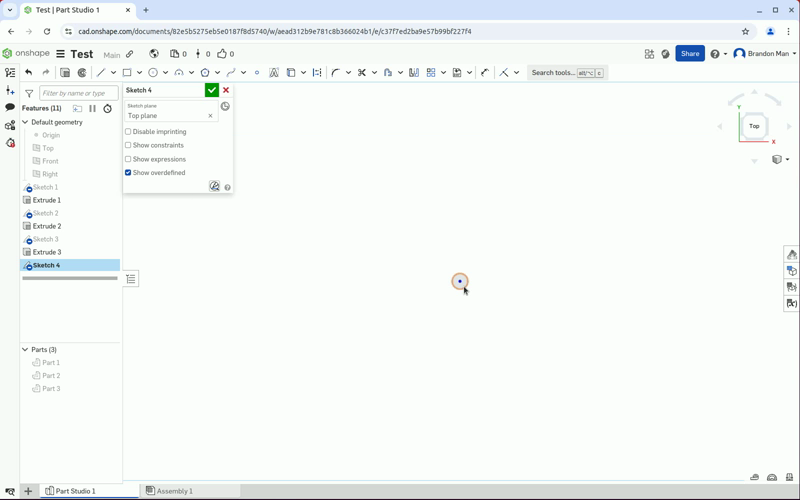
scroll(6)
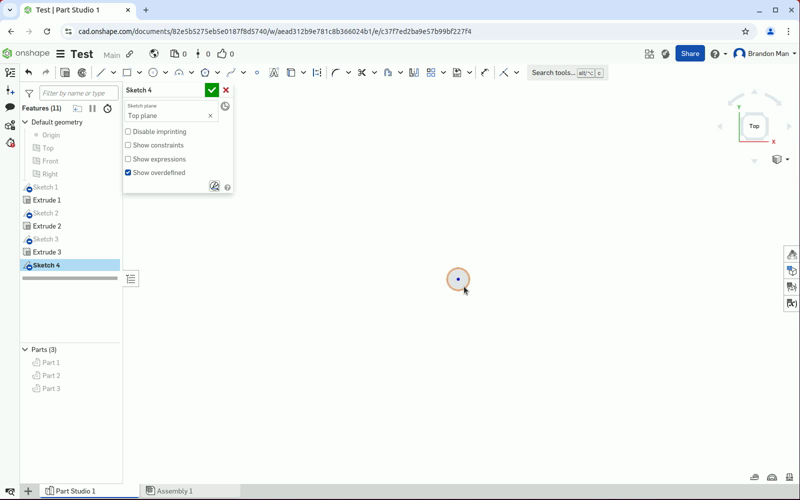
scroll(6)
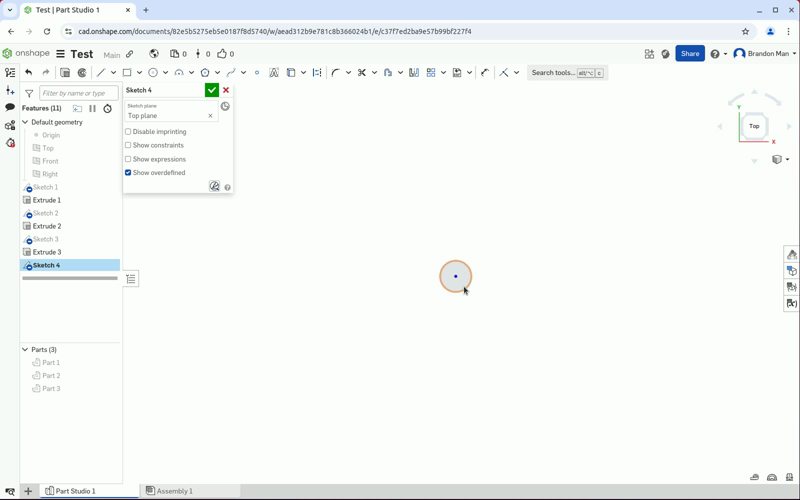
scroll(6)
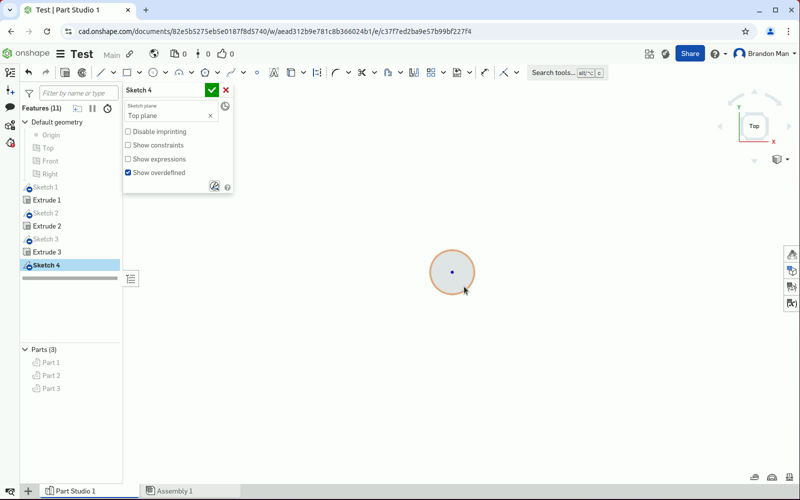
scroll(6)
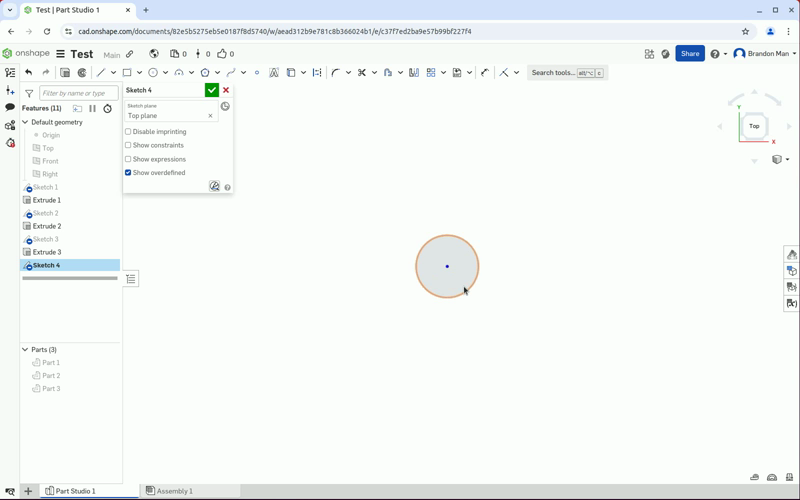
scroll(6)
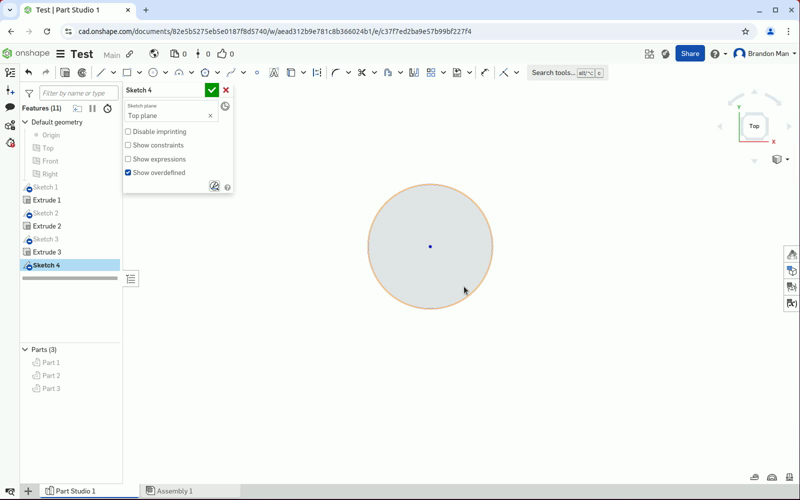
click(464, 286)
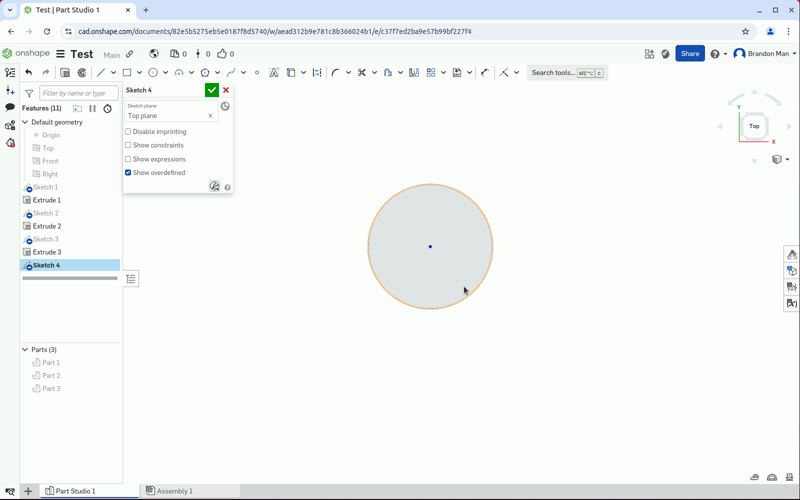
scroll(-6)
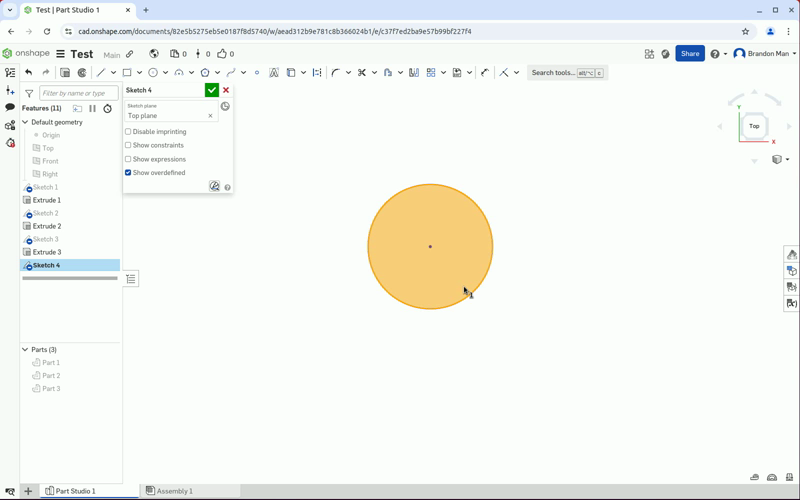
scroll(-6)
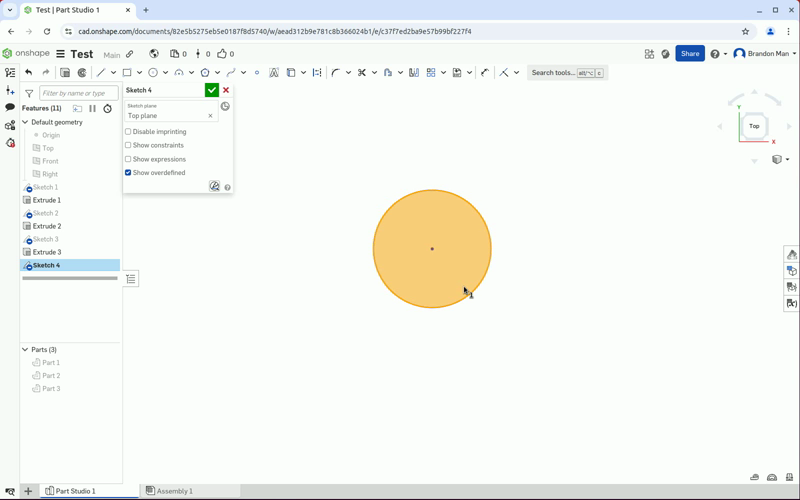
scroll(-6)
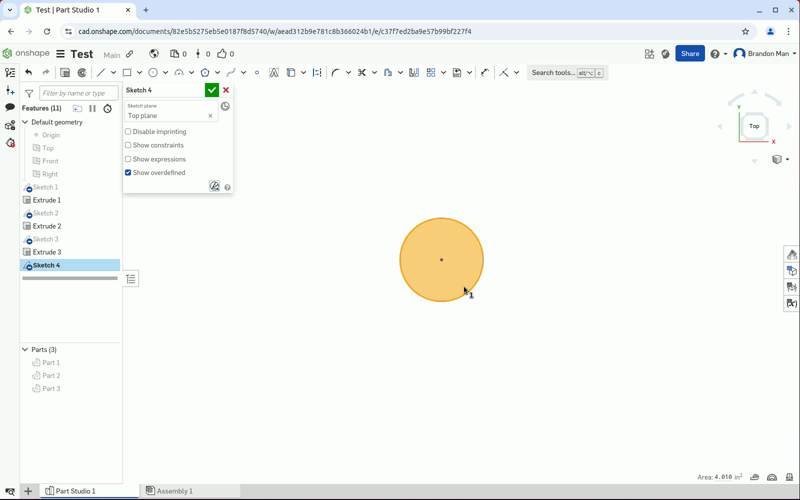
scroll(-6)
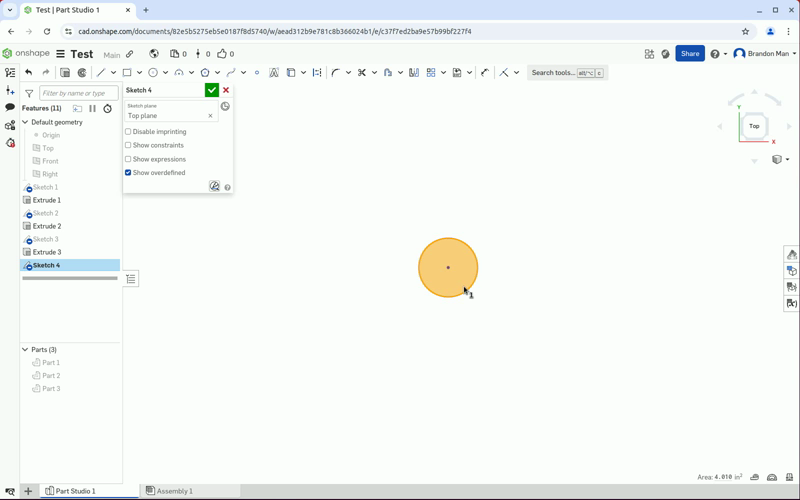
scroll(-6)
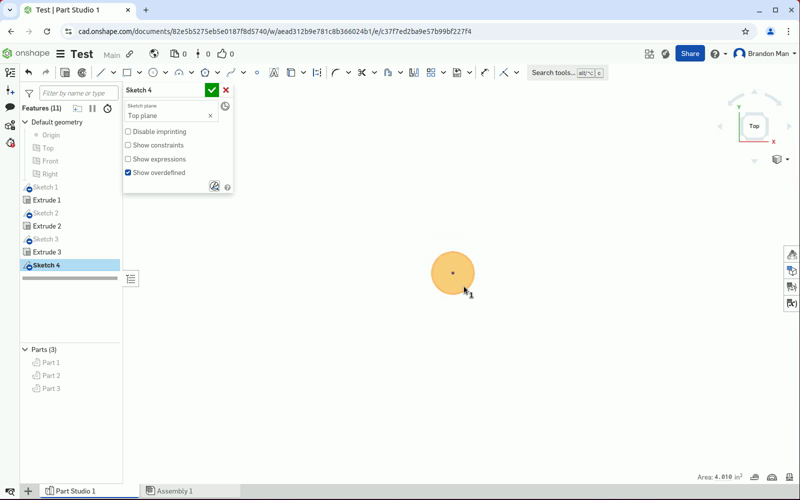
scroll(-6)
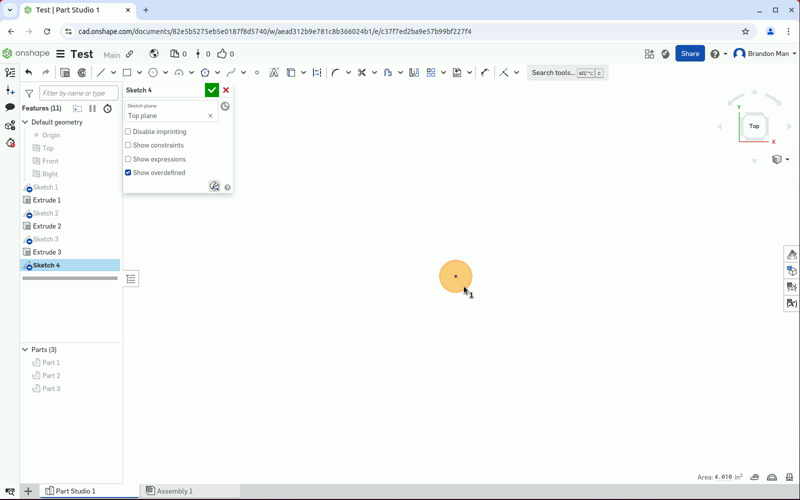
scroll(-6)
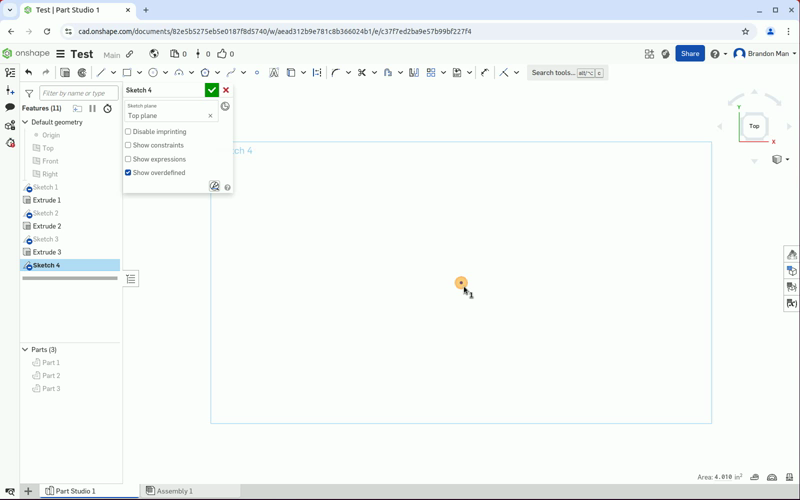
mouse_move(73, 352)
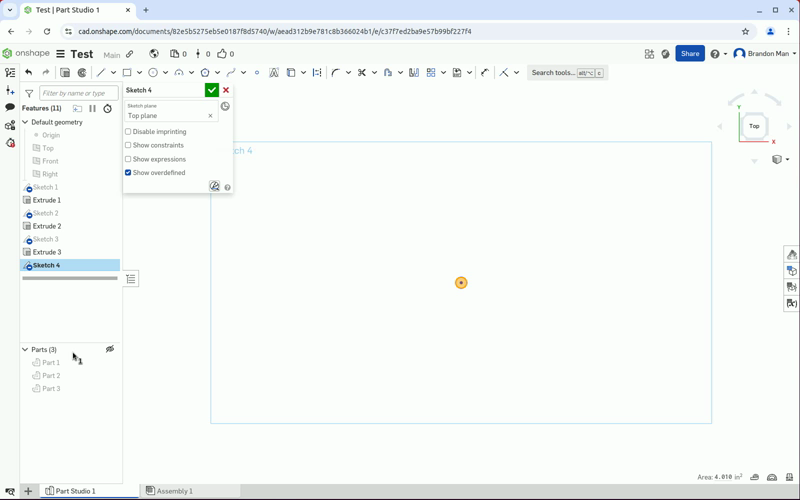
key(shift+y)
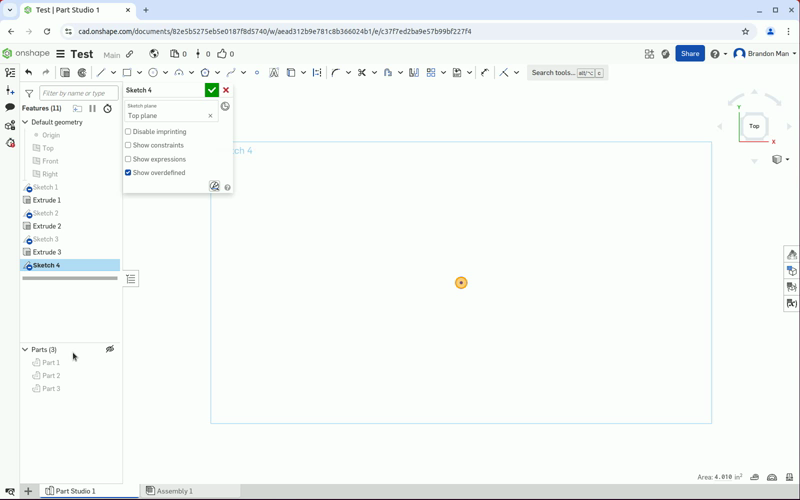
key(shift+e)
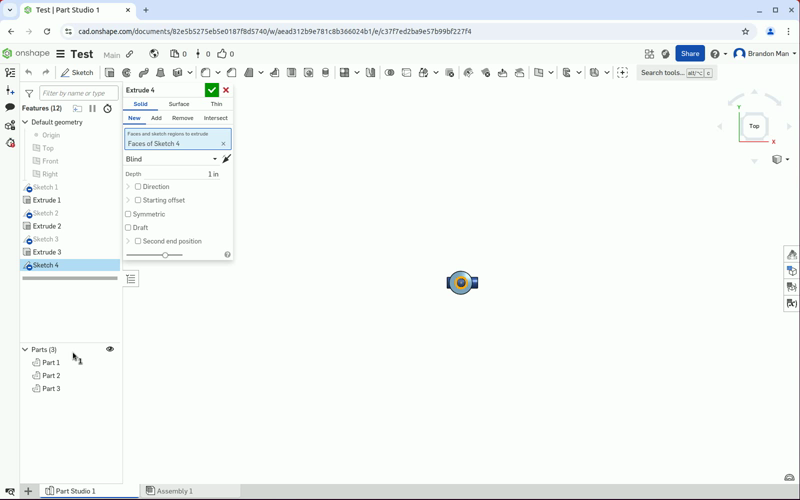
mouse_move(143, 106)
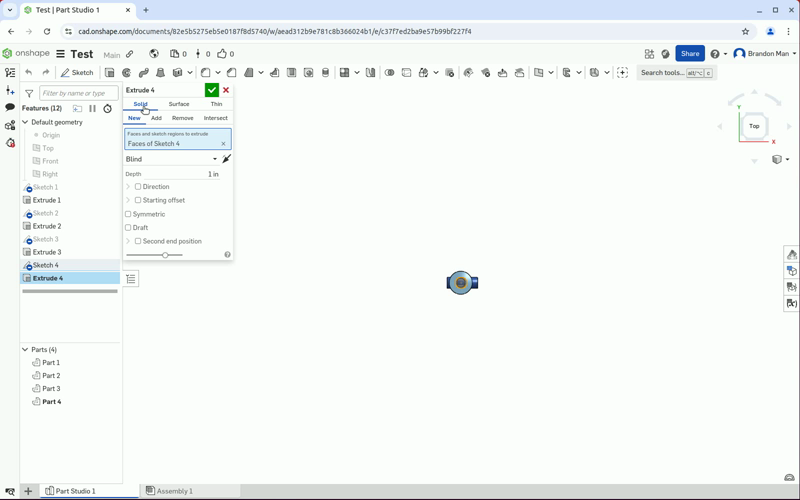
click(143, 106)
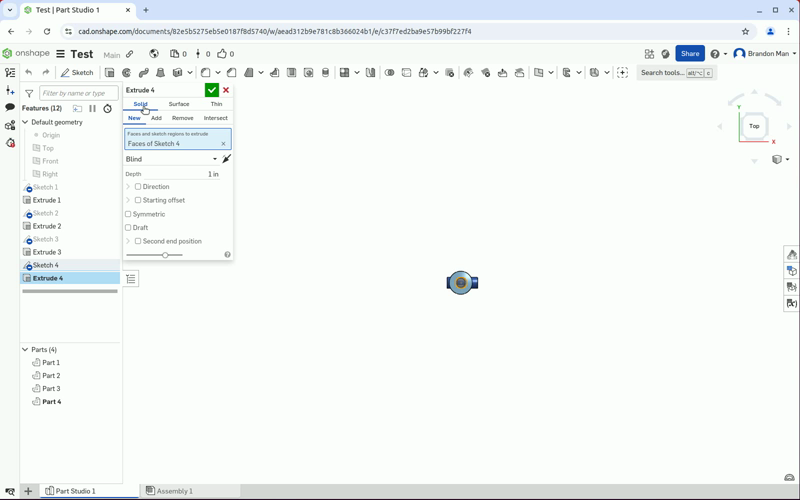
mouse_move(137, 120)
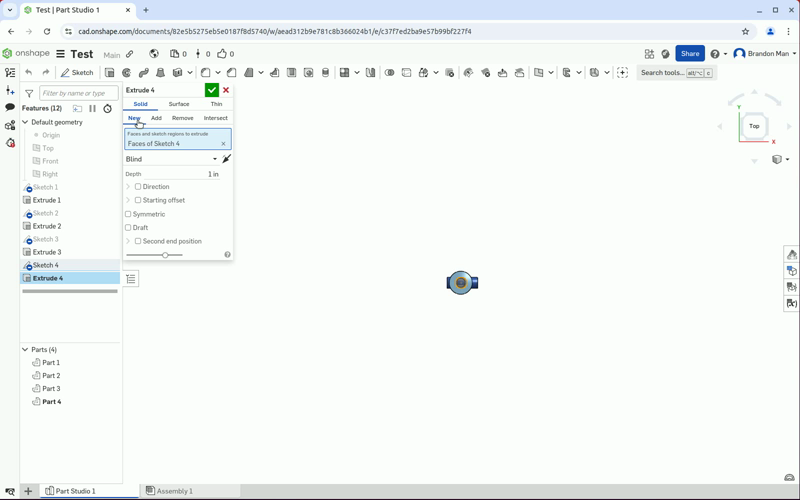
click(137, 120)
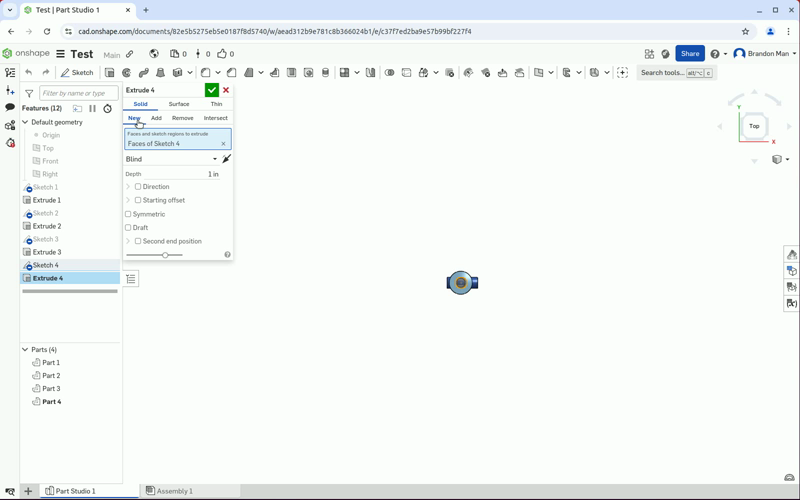
key(tab, 4)
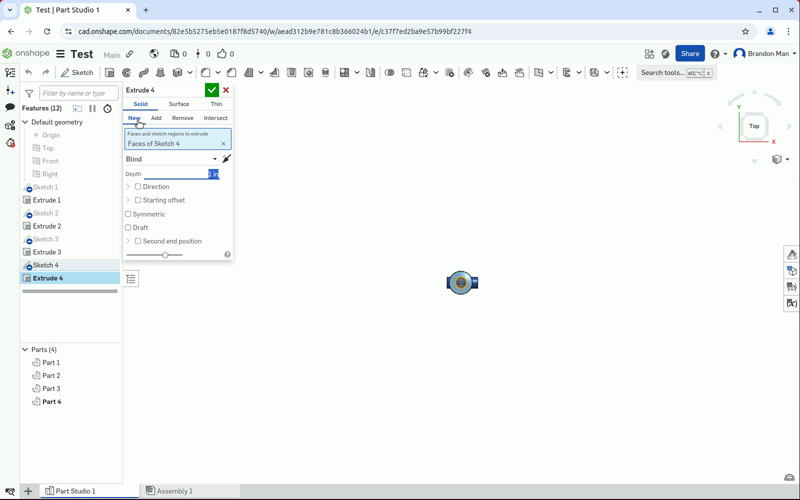
text(23.108)
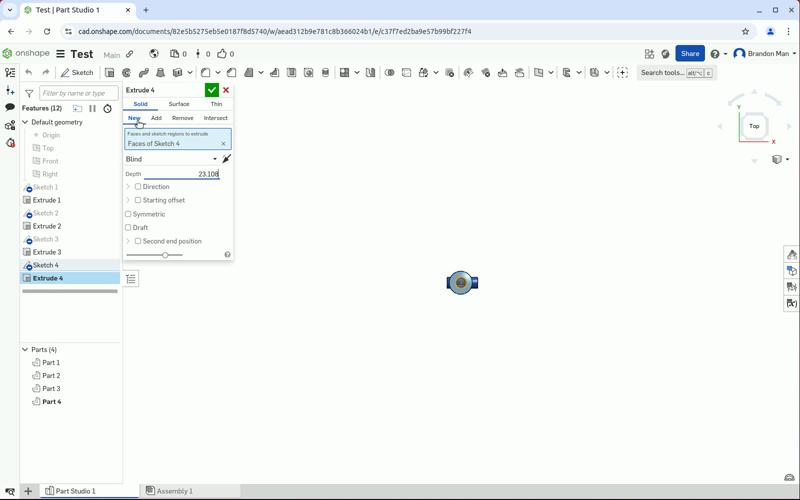
key(tab, 3)
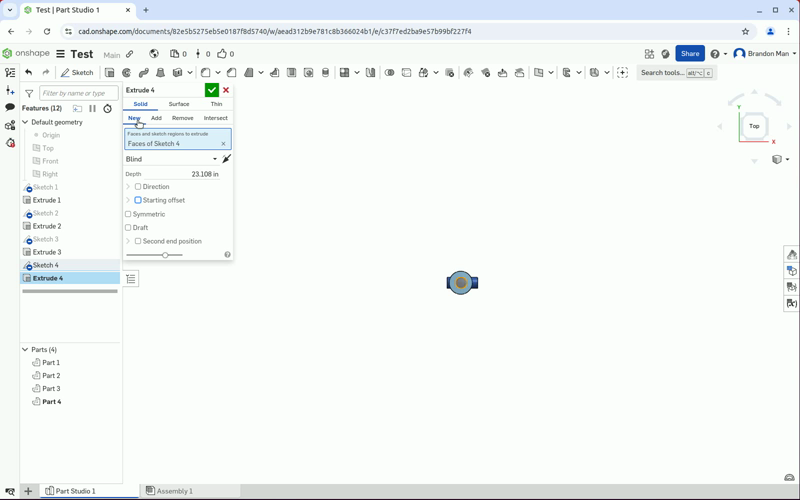
key(tab, 2)
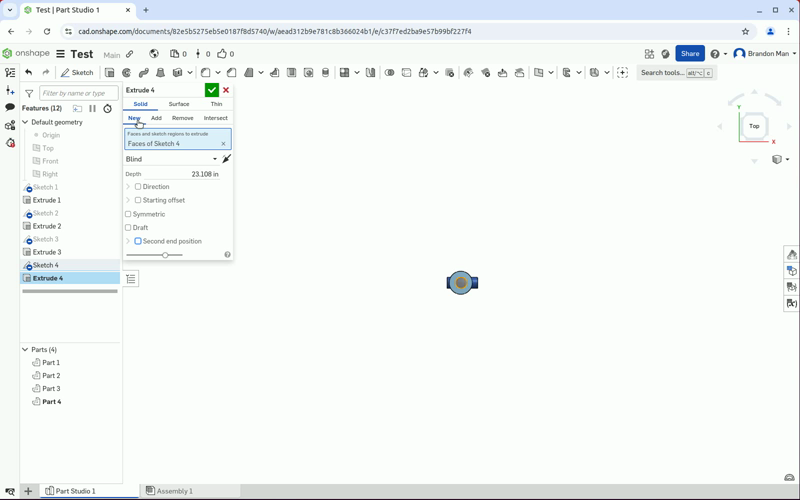
key(space)
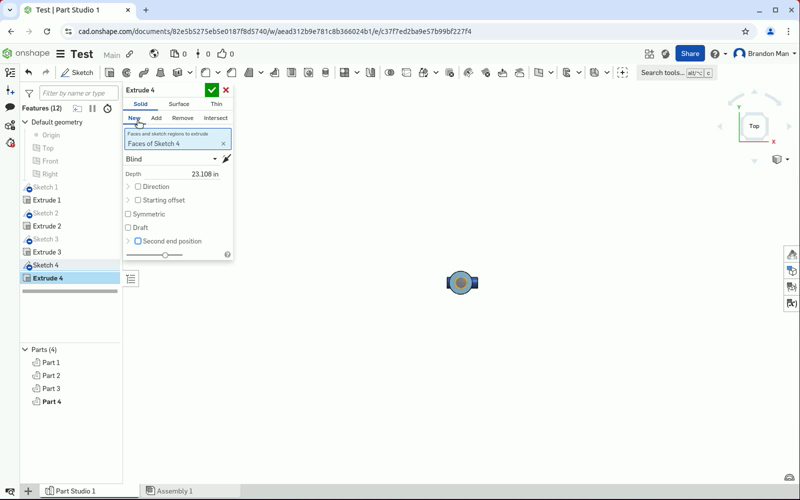
key(tab, 3)
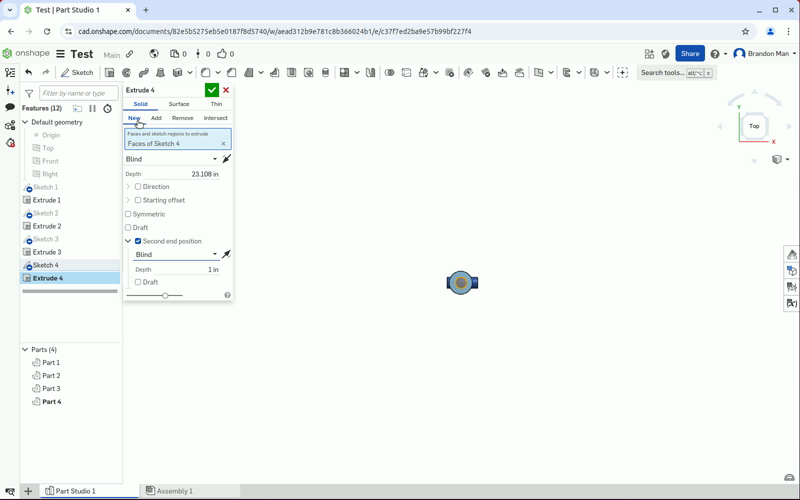
text(3.37)
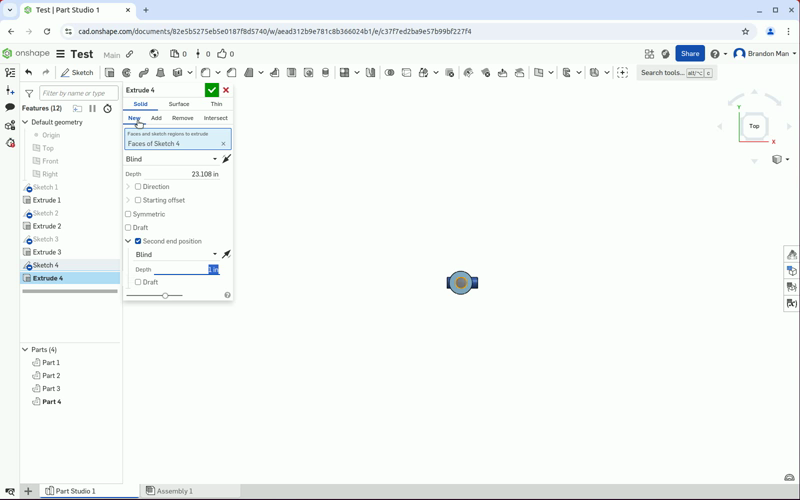
key(enter)
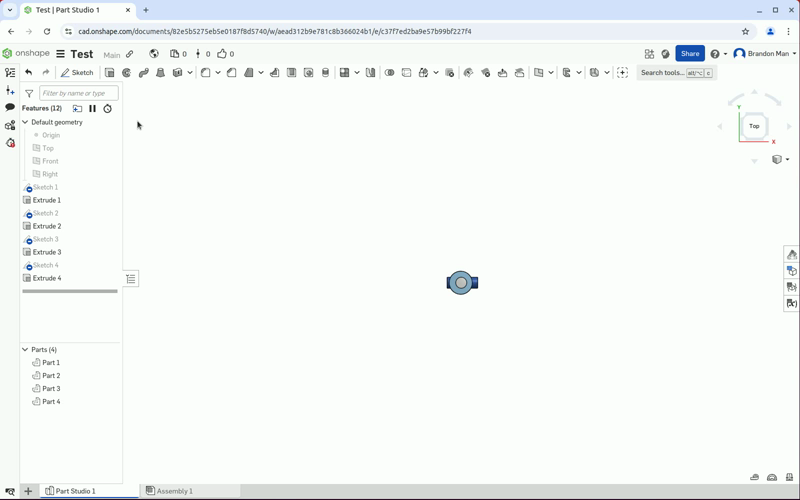
key(shift+h)
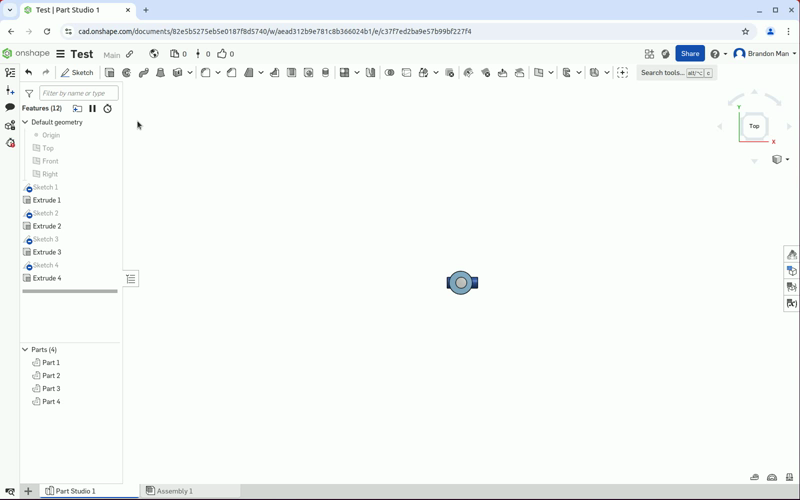
key(shift+h)
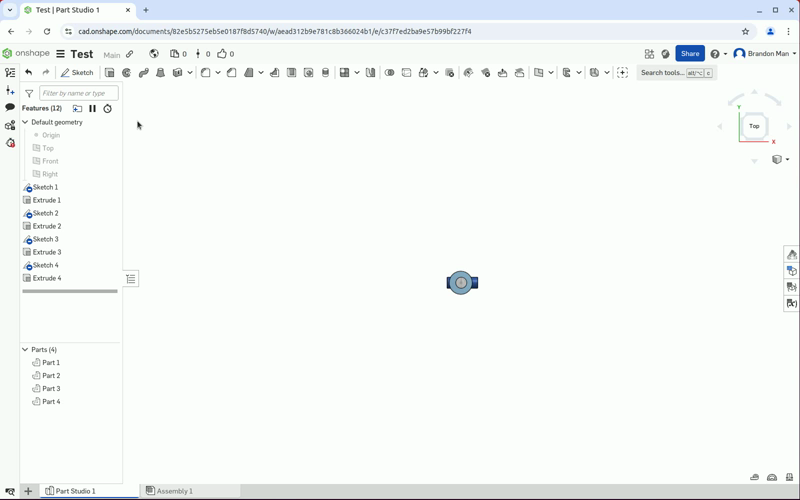
key(shift+7)
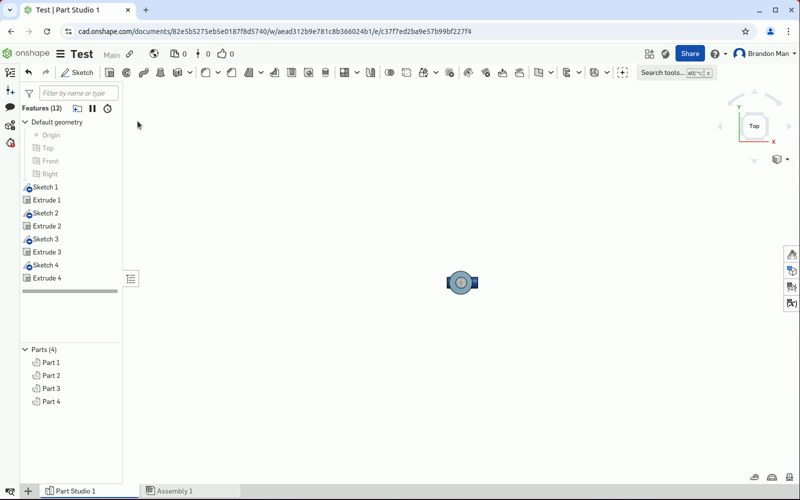
key(up, 3)
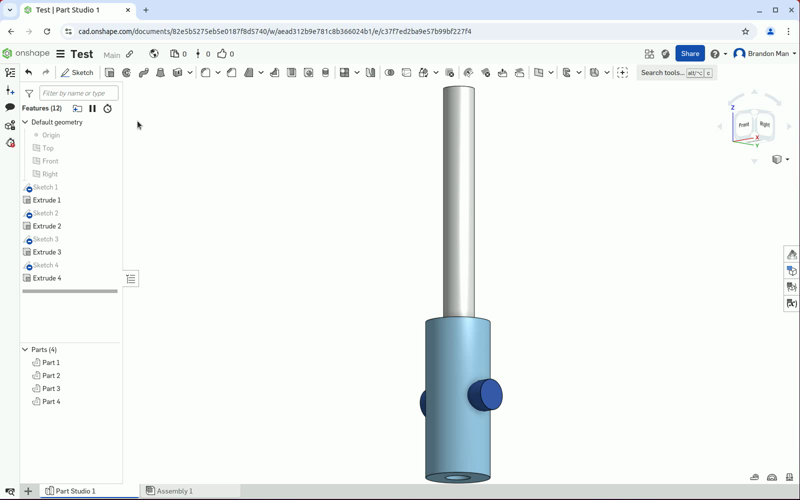
key(left, 3)
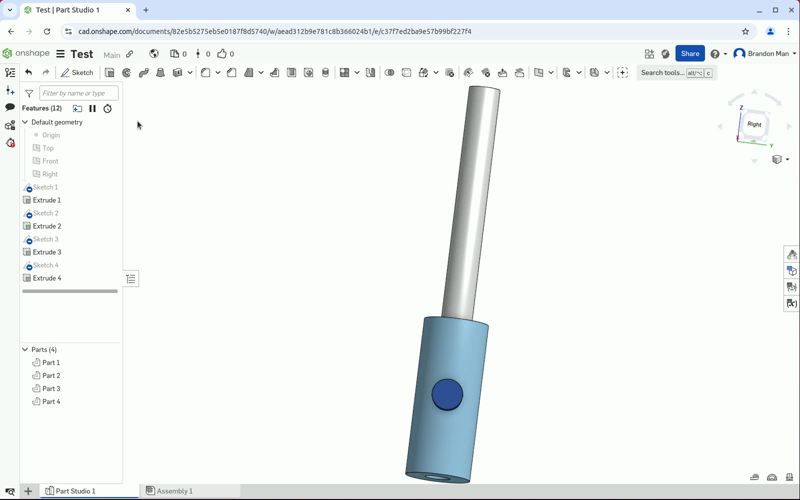
key(right, 3)
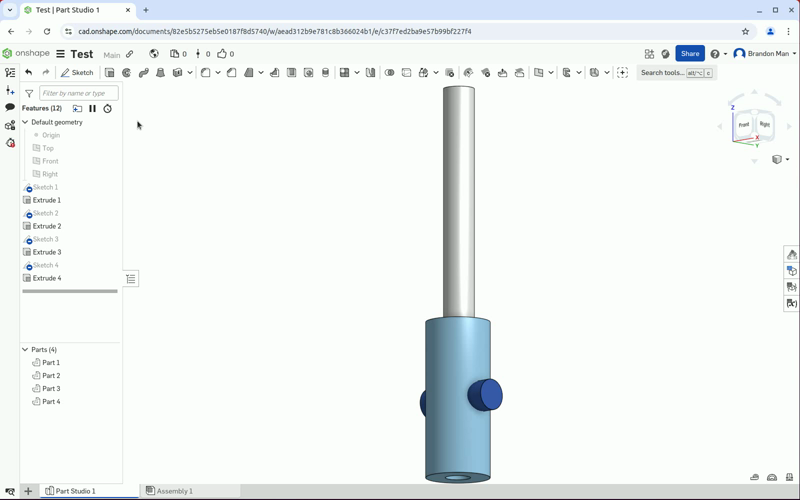
key(down, 3)
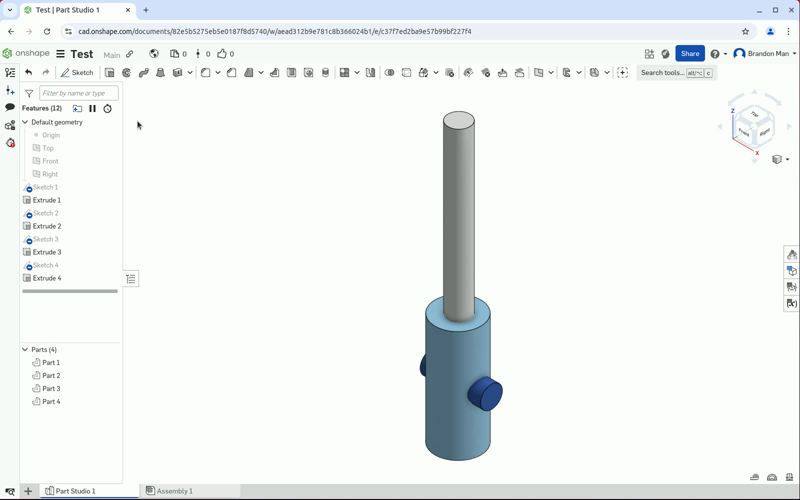
mouse_move(73, 189)
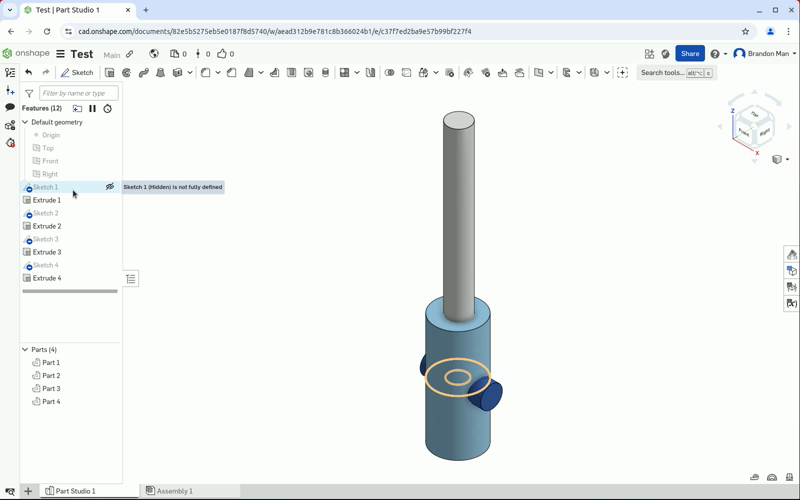
click(73, 189)